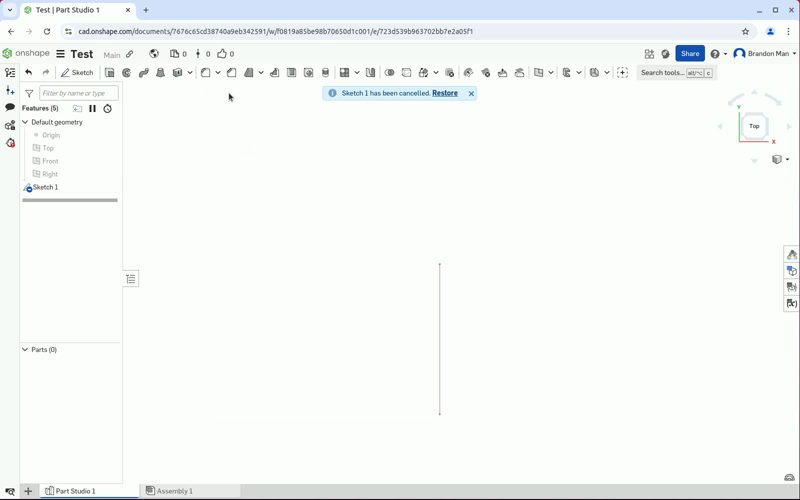
key(shift+h)
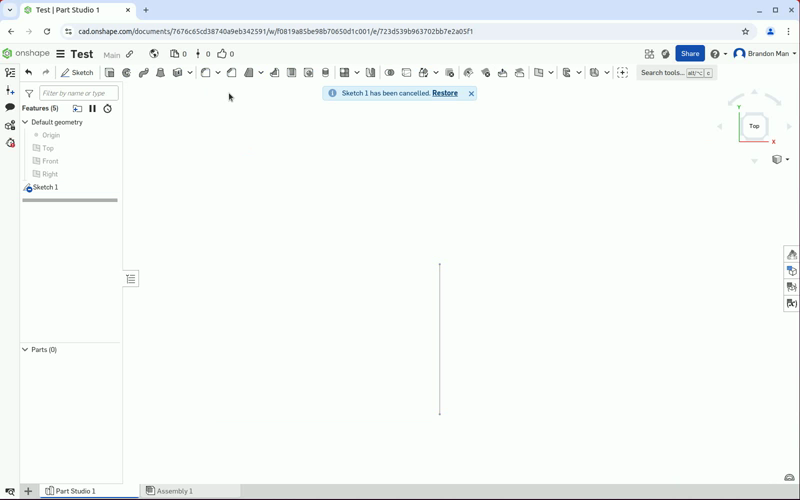
key(shift+s)
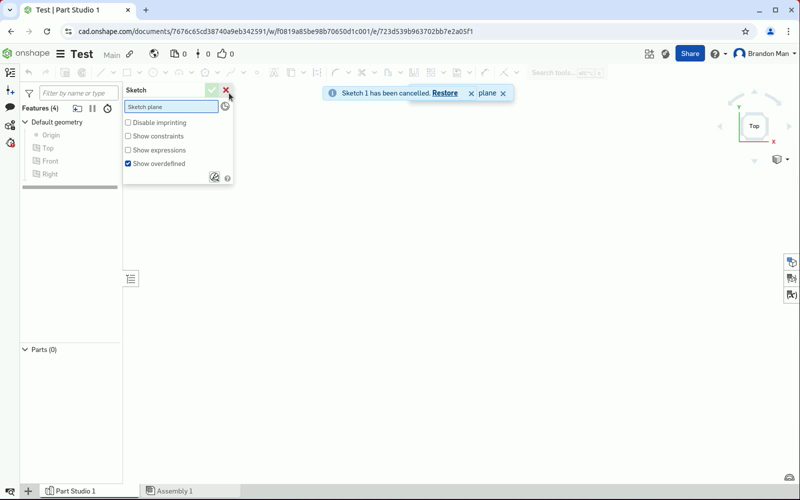
mouse_move(73, 150)
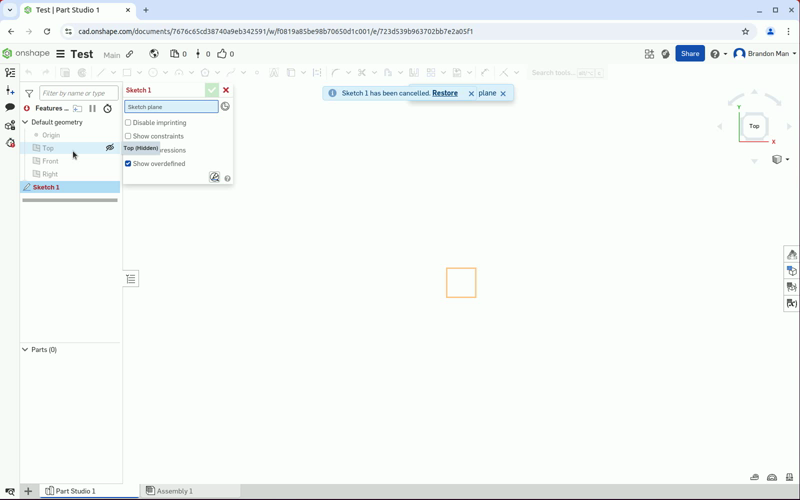
click(73, 150)
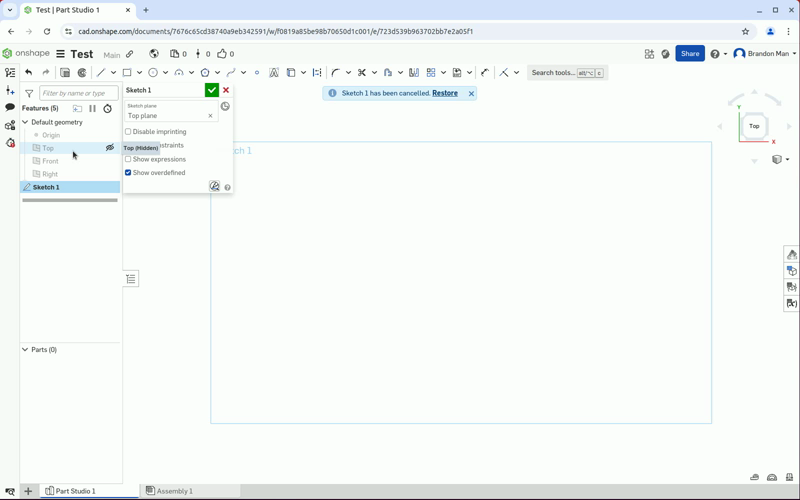
mouse_move(73, 352)
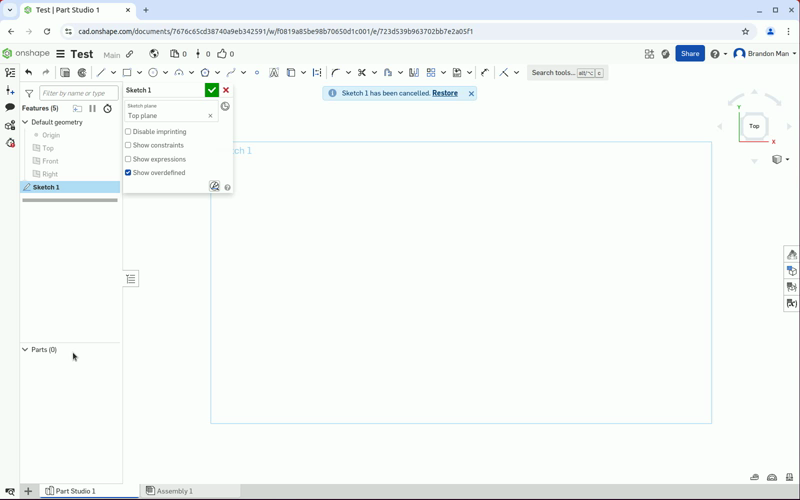
key(y)
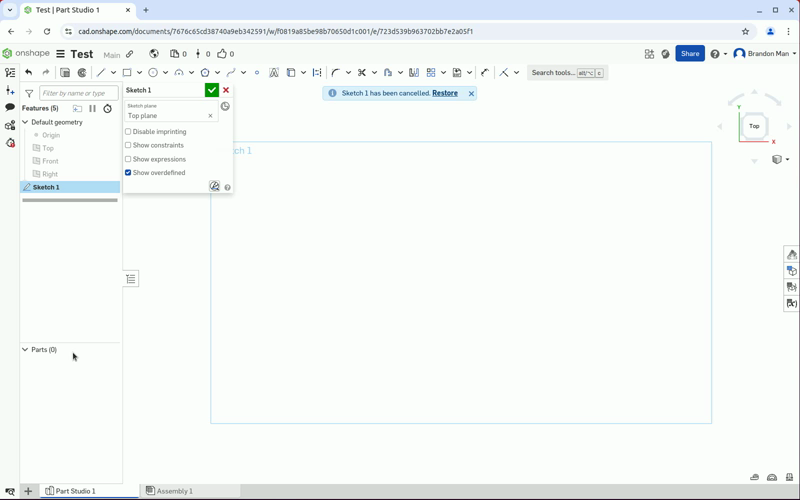
key(l)
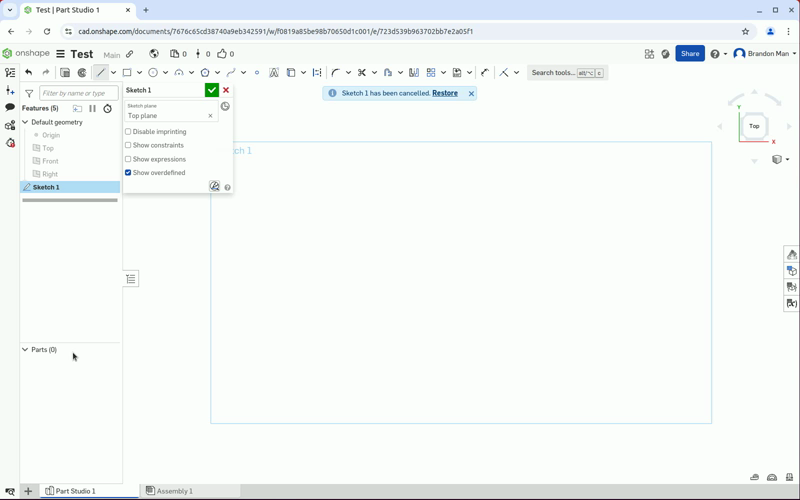
key_down(shift)
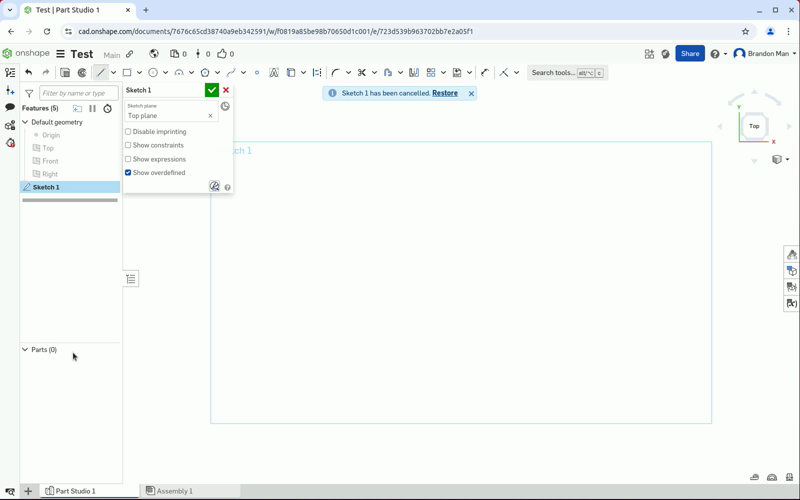
mouse_move(406, 295)
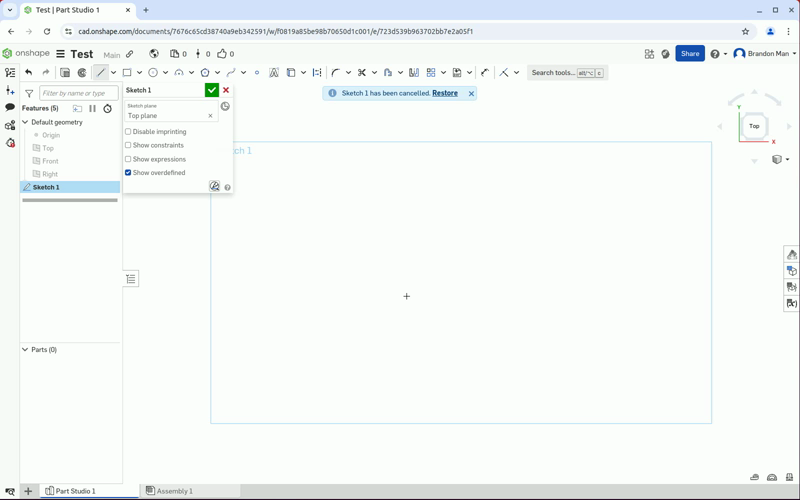
click(406, 295)
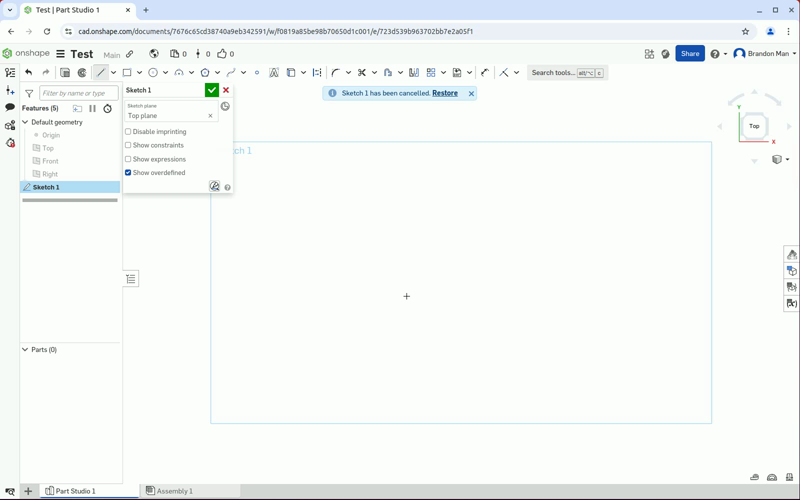
key_up(shift)
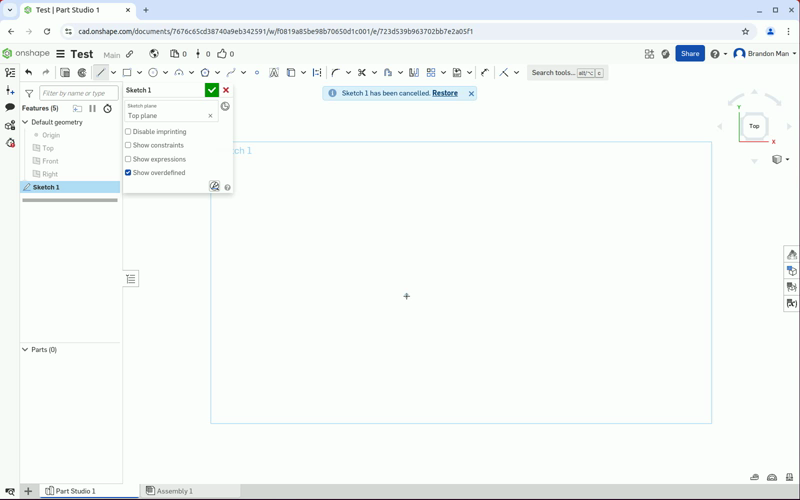
key_down(shift)
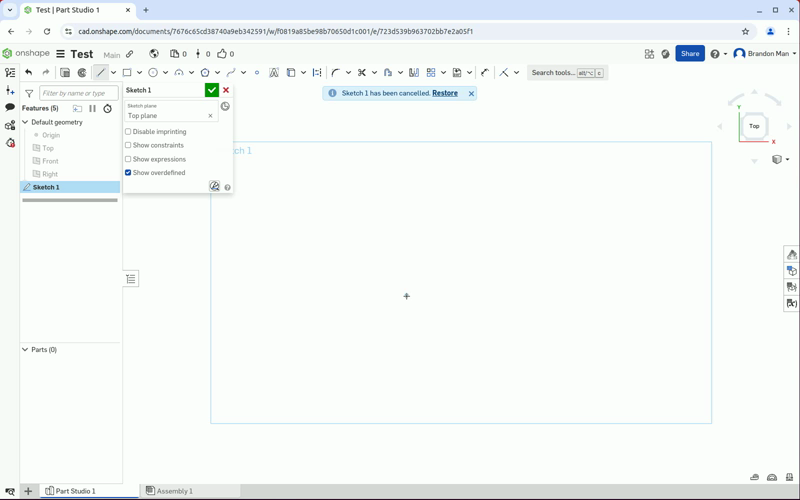
mouse_move(436, 295)
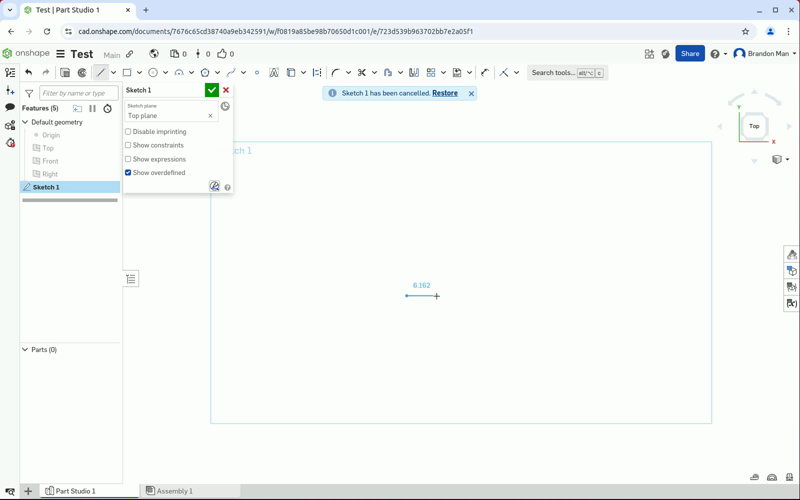
mouse_move(438, 295)
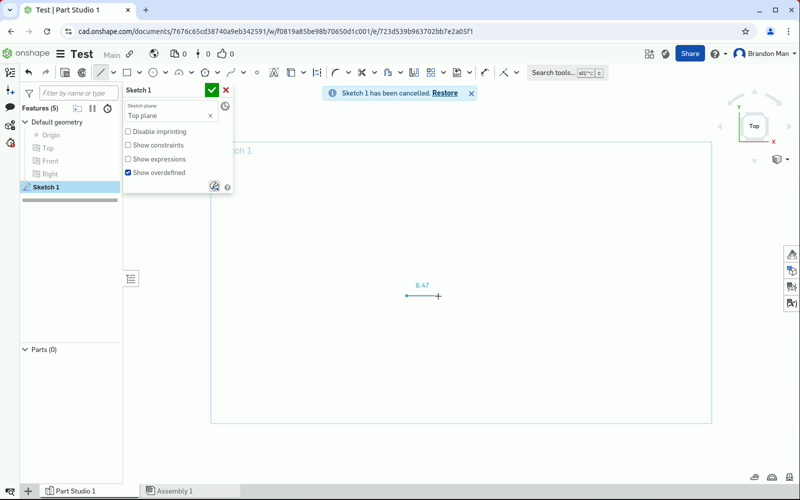
click(438, 295)
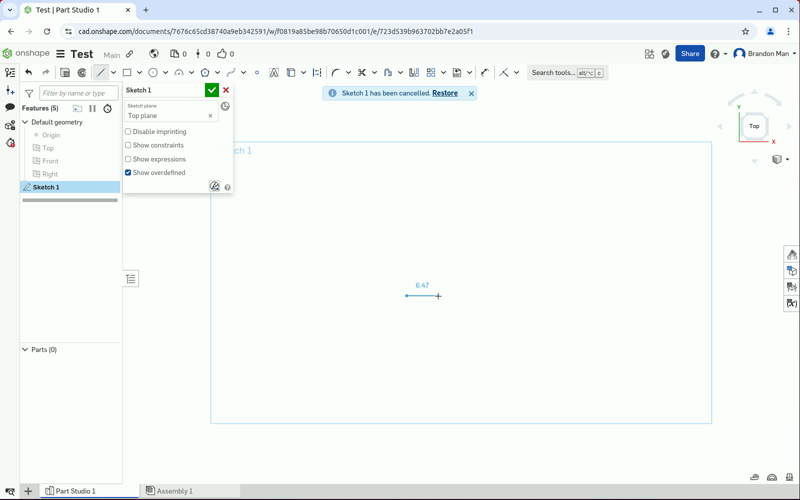
key_up(shift)
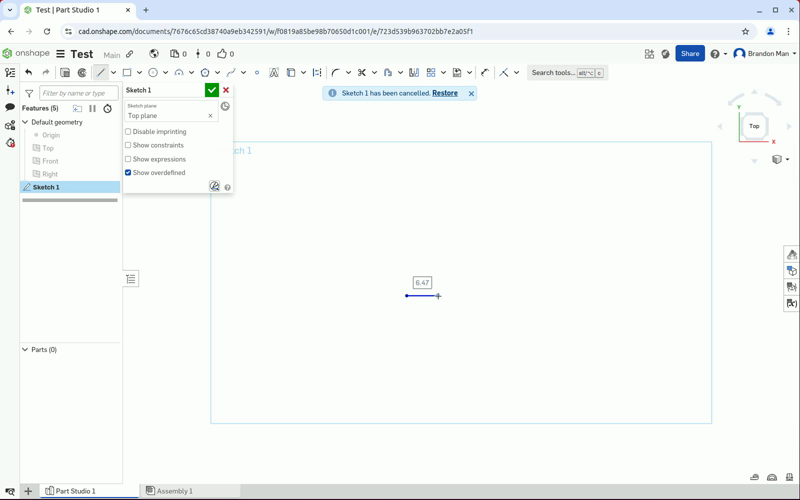
key_down(shift)
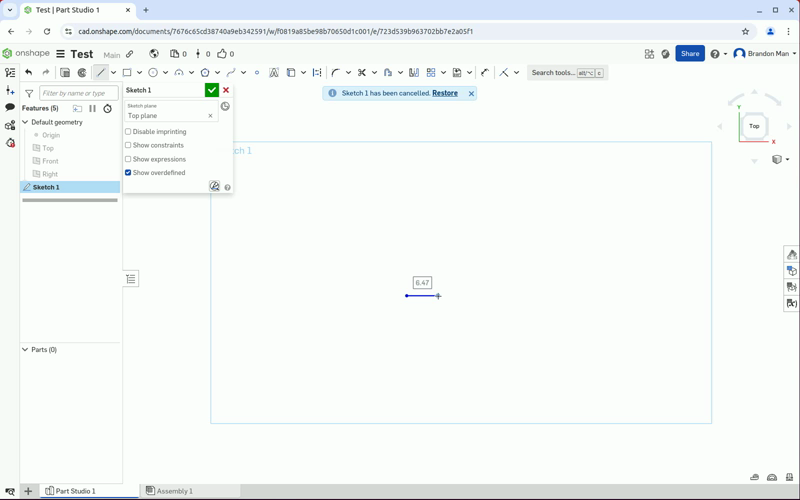
mouse_move(468, 295)
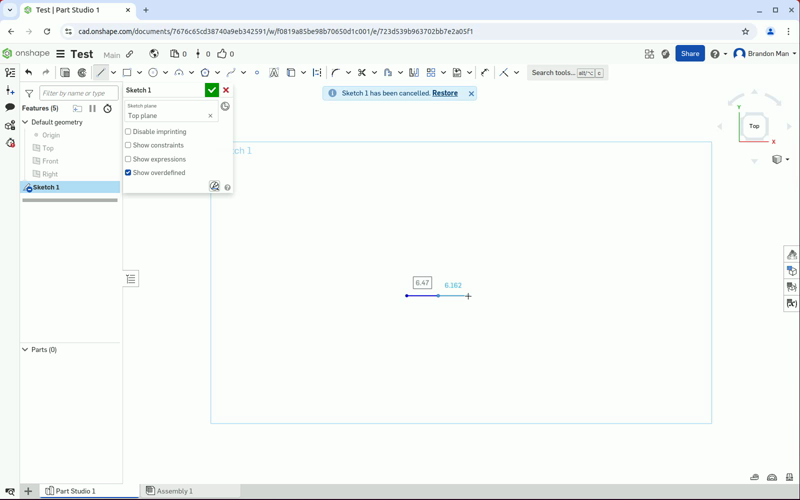
mouse_move(438, 292)
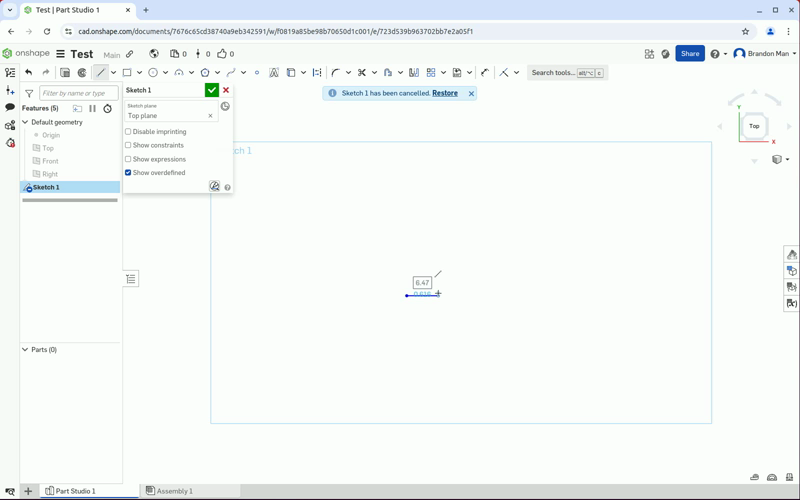
scroll(6)
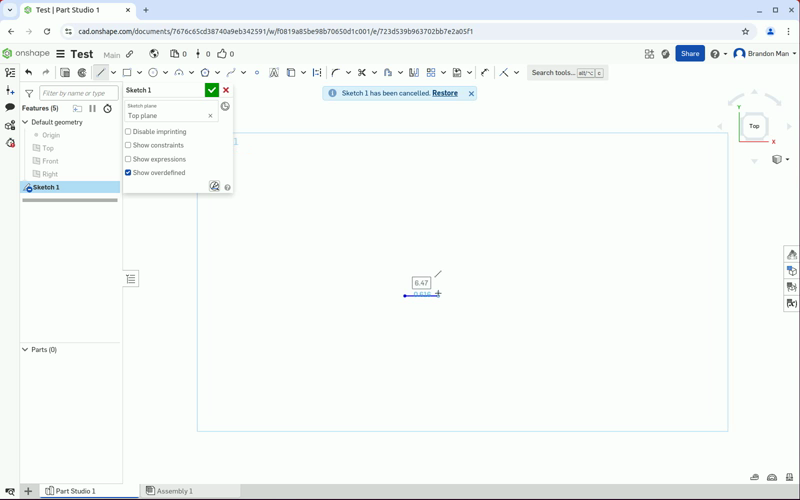
scroll(6)
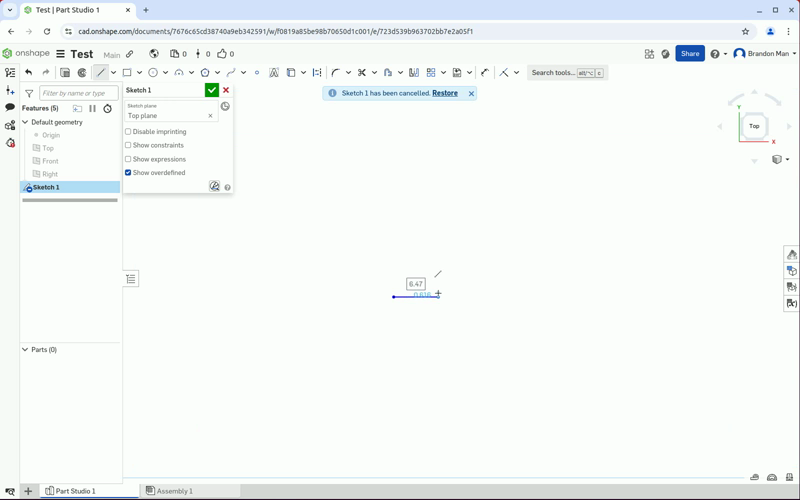
scroll(6)
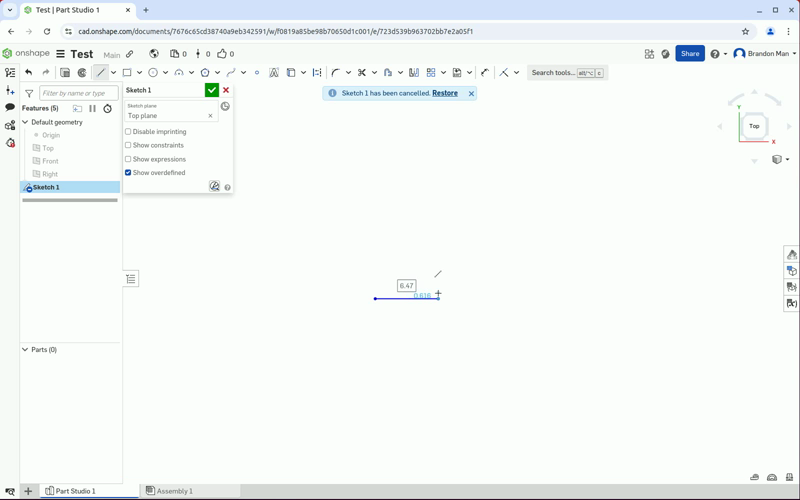
scroll(6)
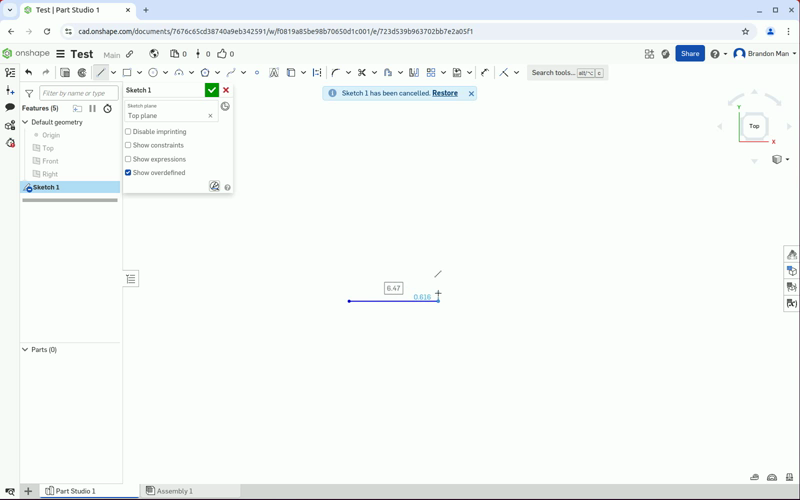
scroll(6)
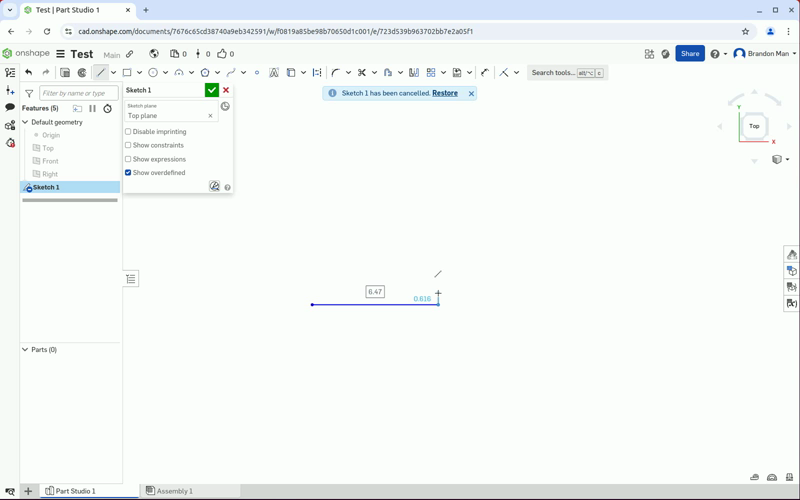
scroll(6)
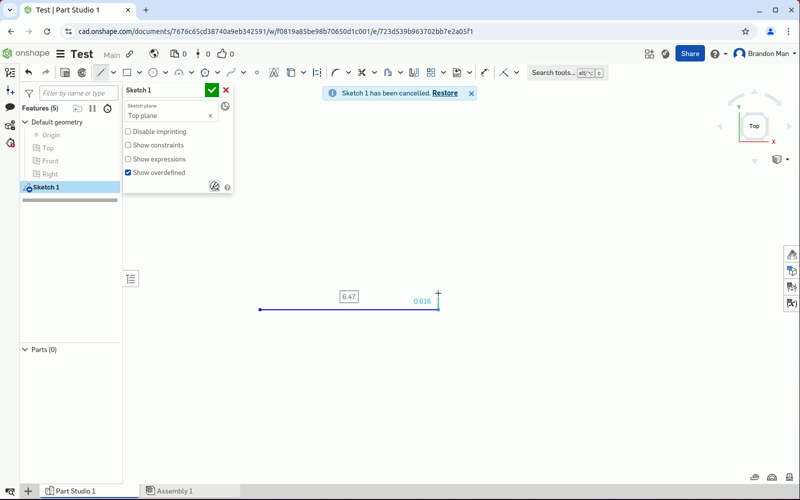
scroll(6)
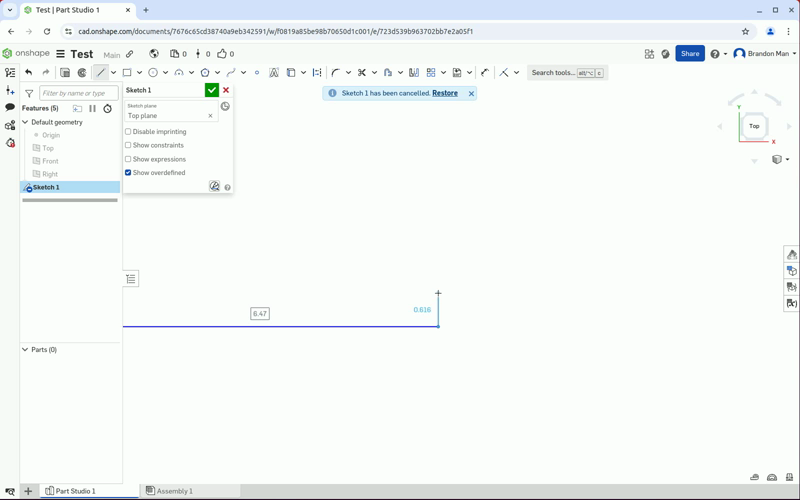
click(438, 292)
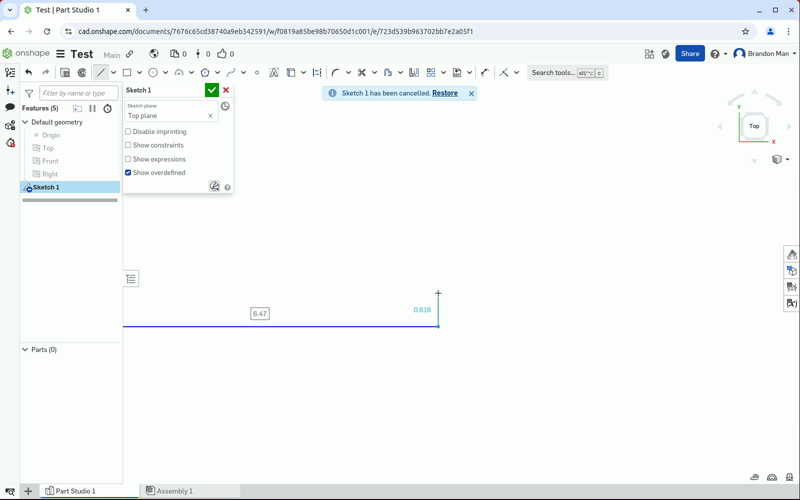
scroll(-6)
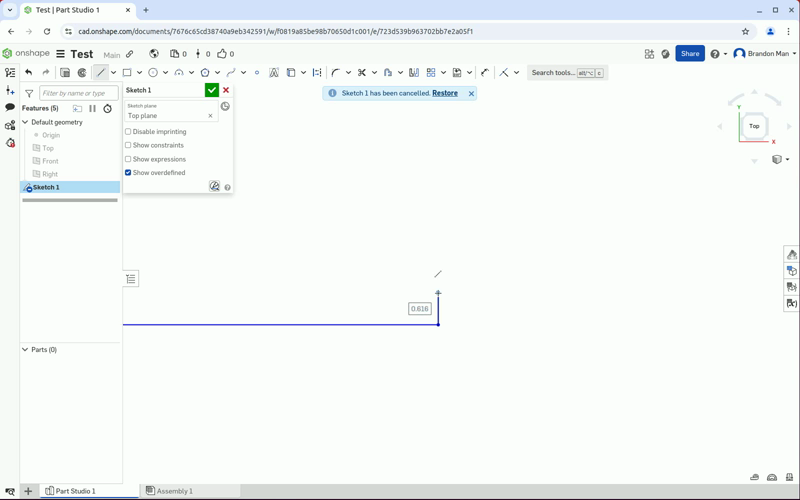
scroll(-6)
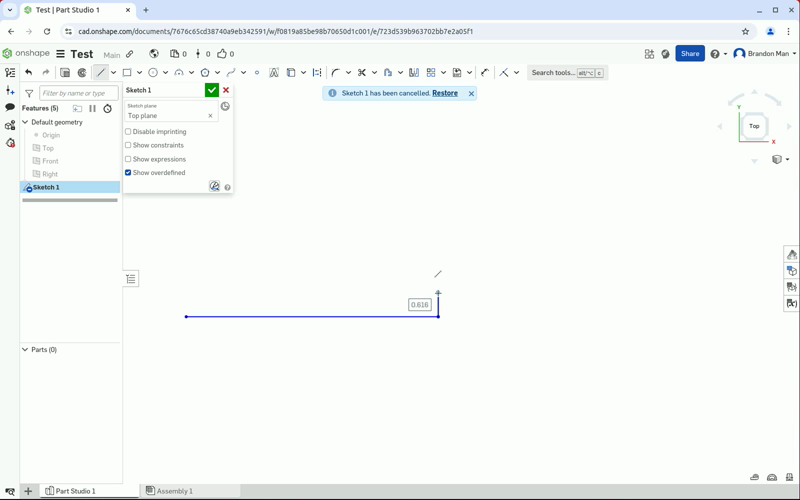
scroll(-6)
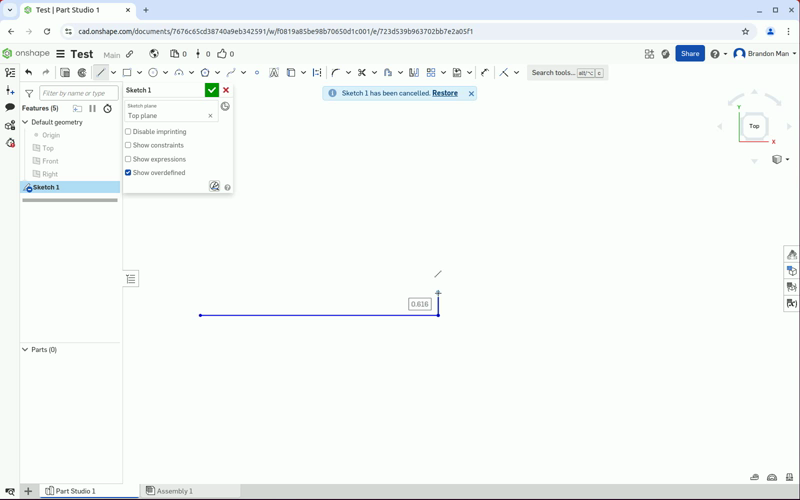
scroll(-6)
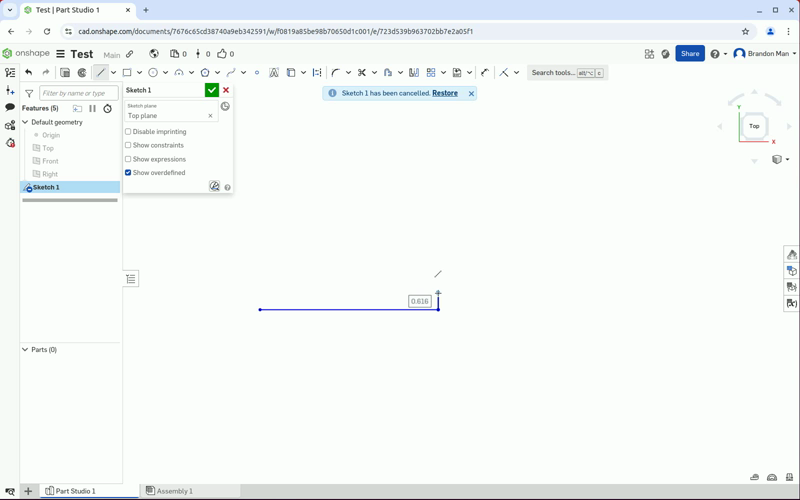
scroll(-6)
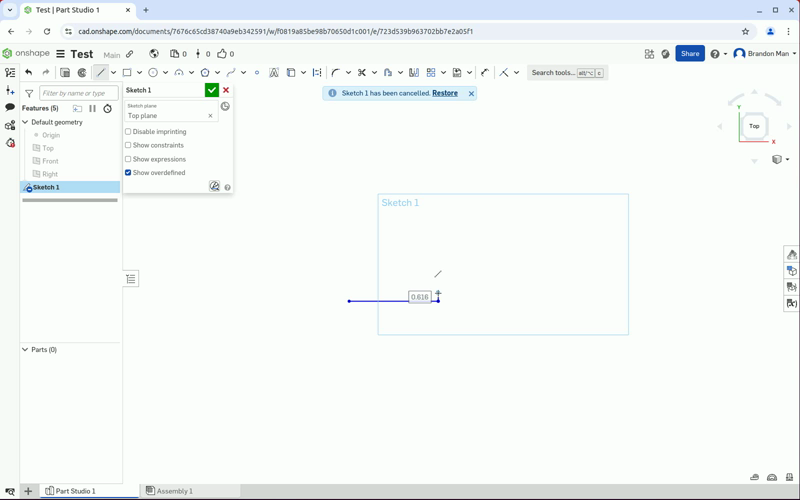
scroll(-6)
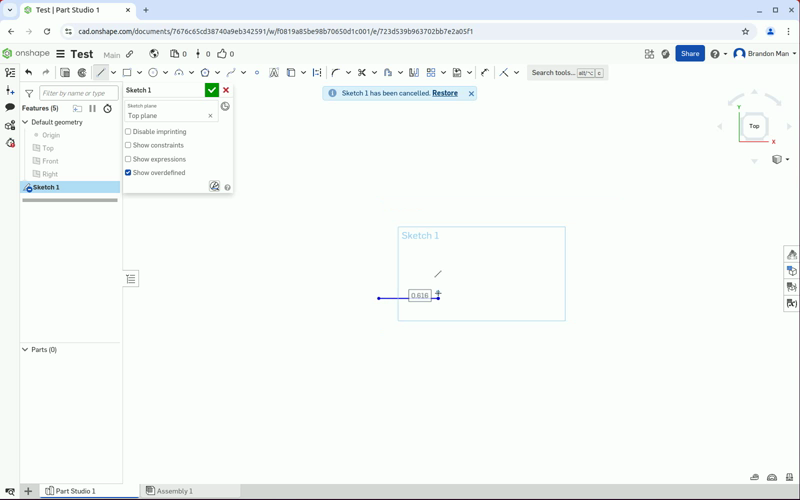
scroll(-6)
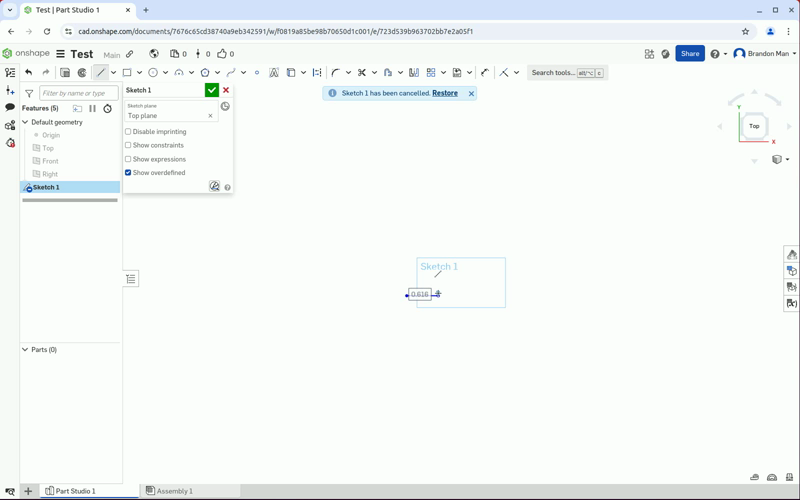
key_up(shift)
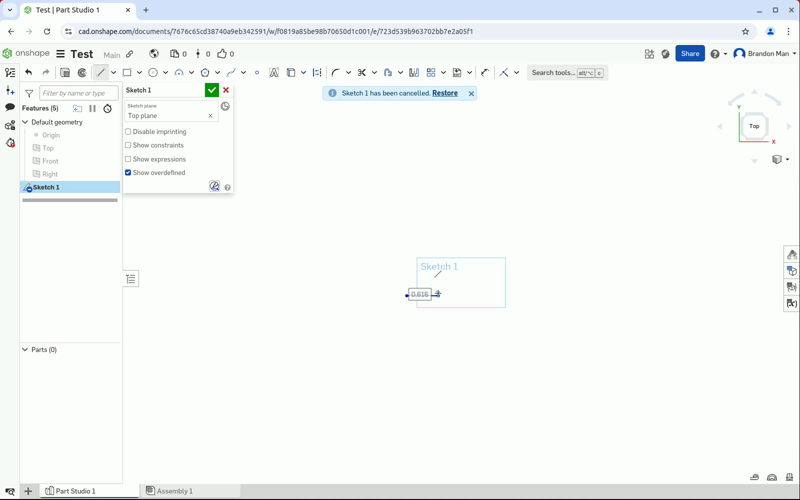
key_down(shift)
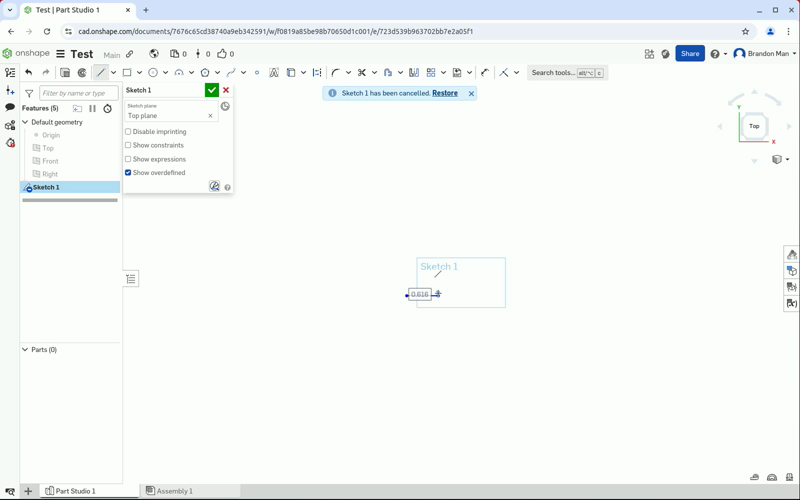
mouse_move(468, 292)
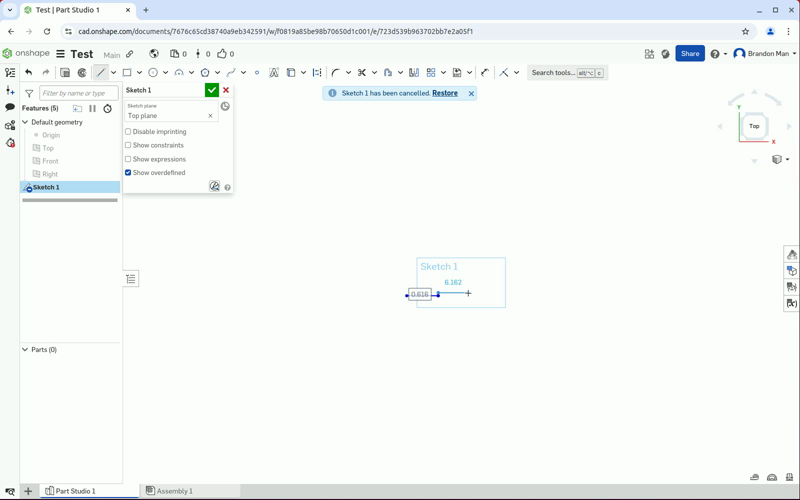
mouse_move(460, 292)
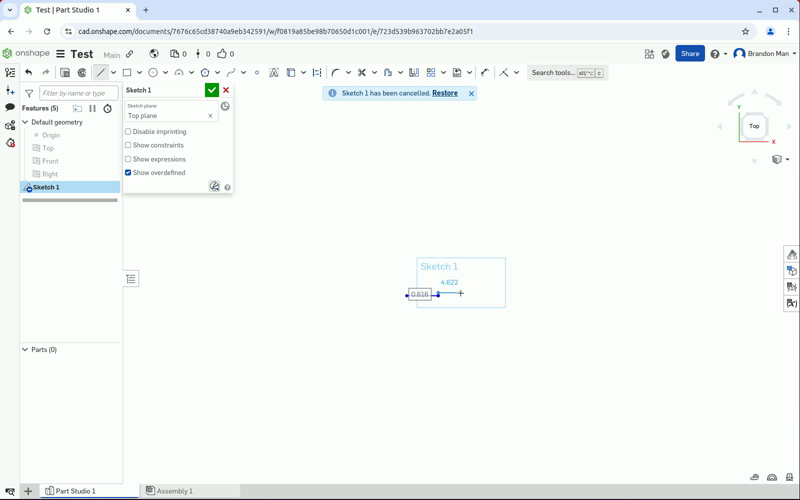
click(460, 292)
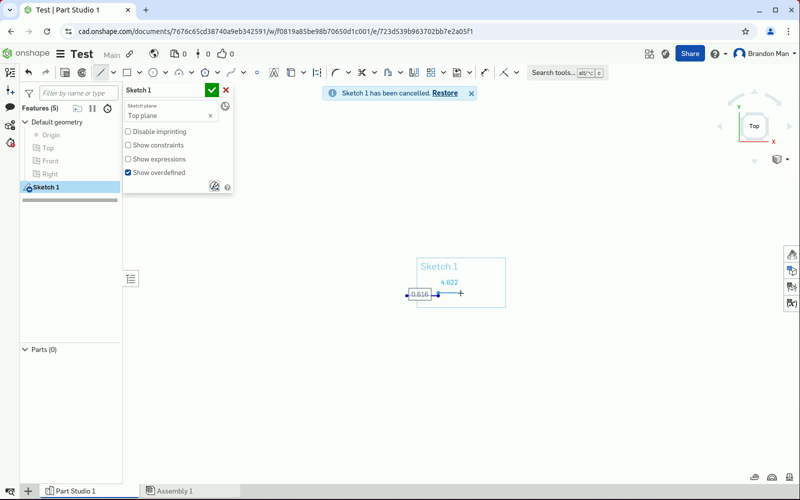
key_up(shift)
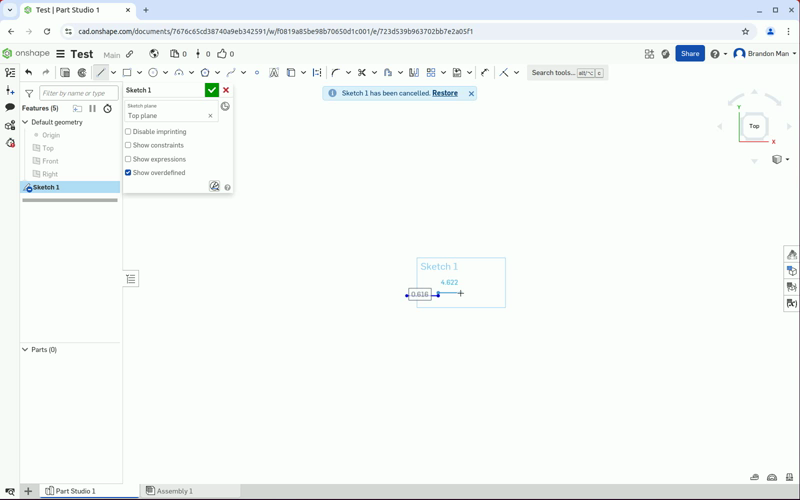
key_down(shift)
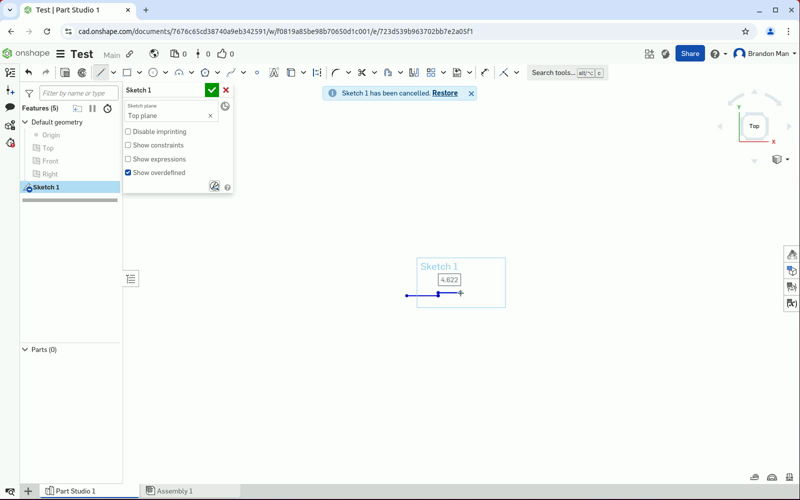
mouse_move(490, 292)
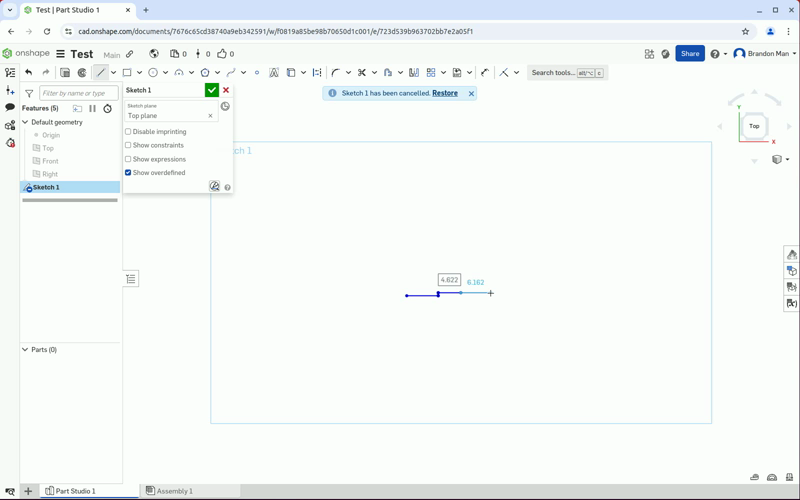
mouse_move(482, 292)
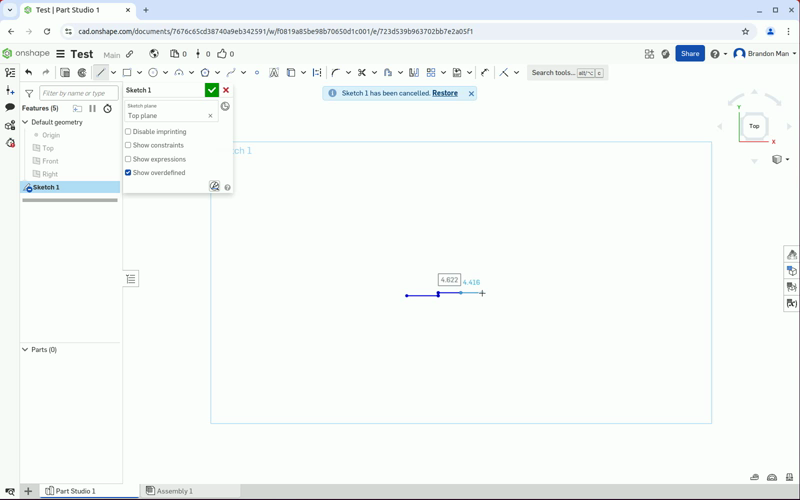
click(482, 292)
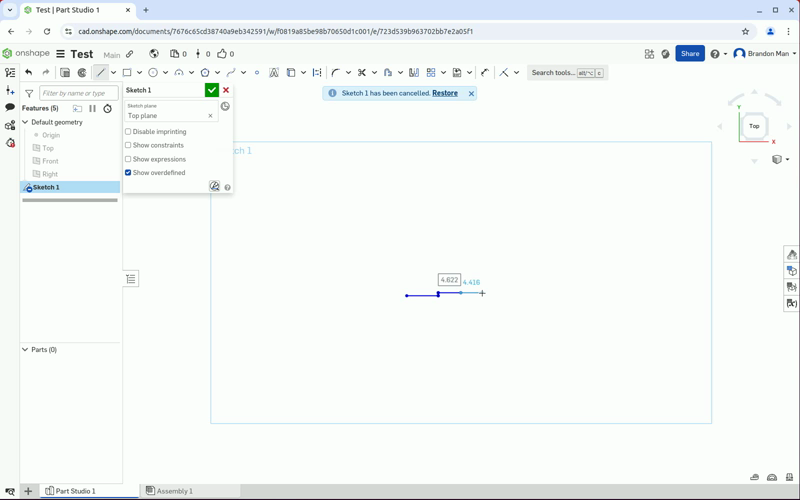
key_up(shift)
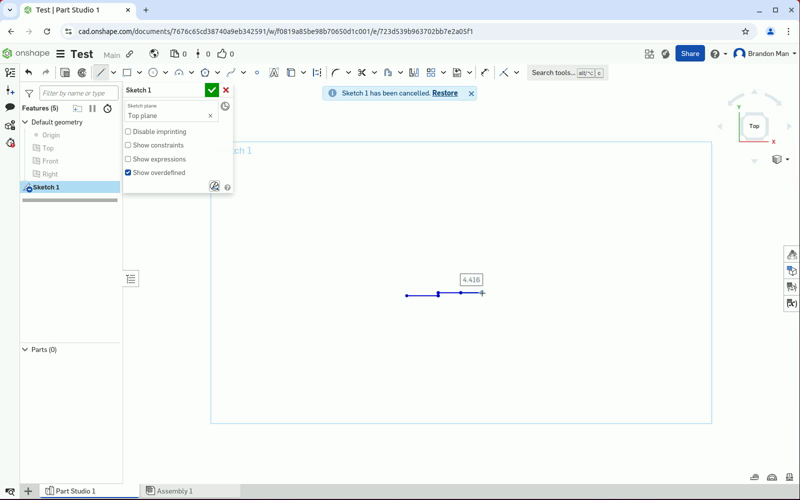
key_down(shift)
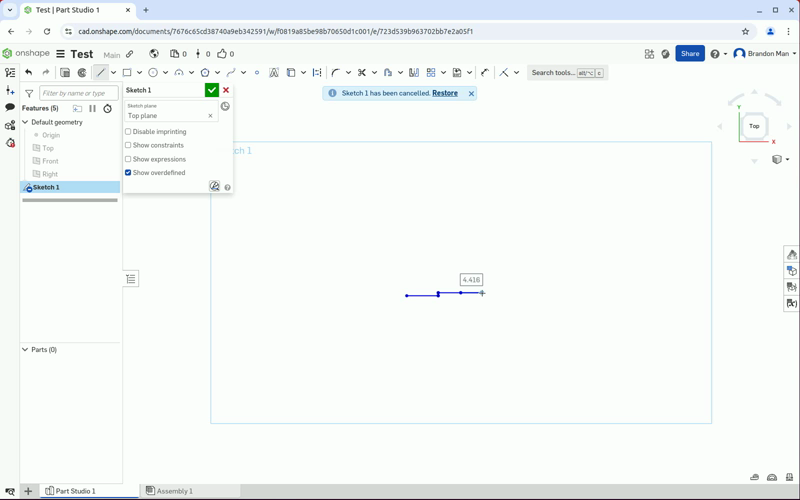
mouse_move(512, 292)
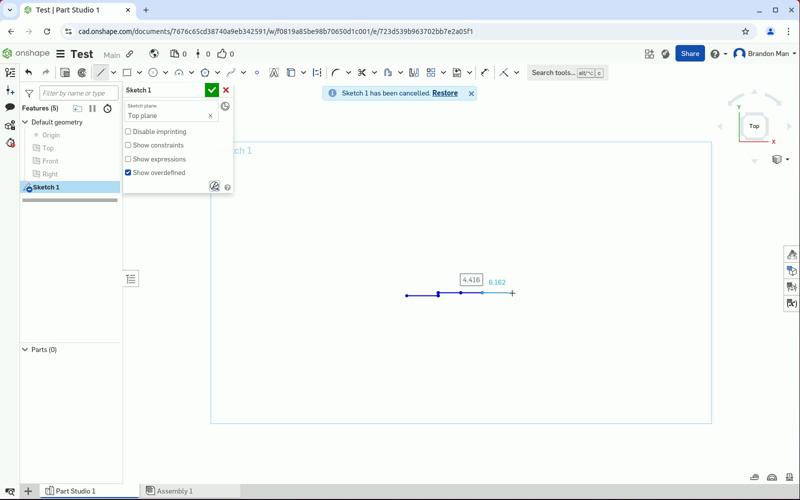
mouse_move(482, 295)
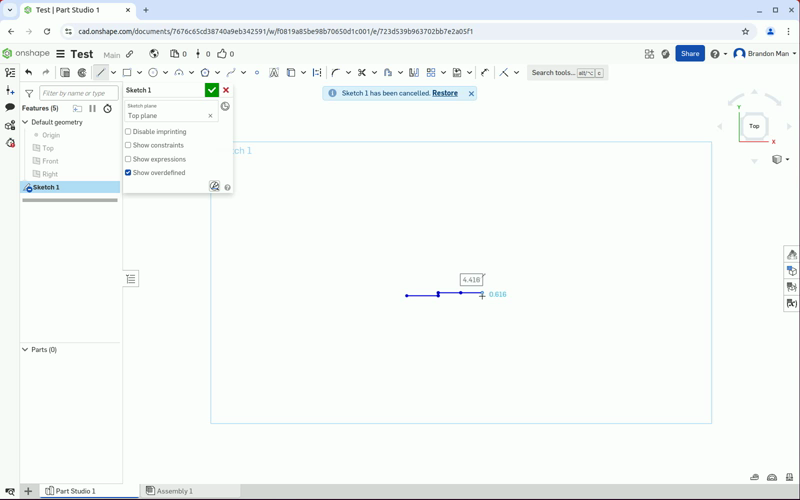
scroll(6)
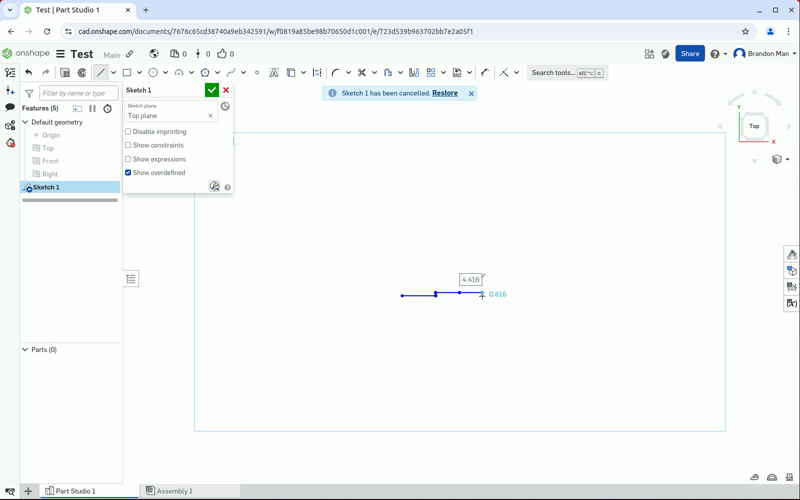
scroll(6)
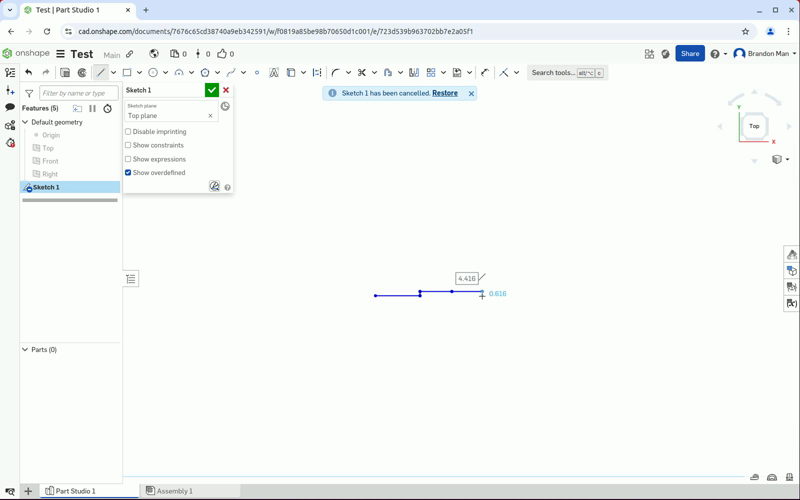
scroll(6)
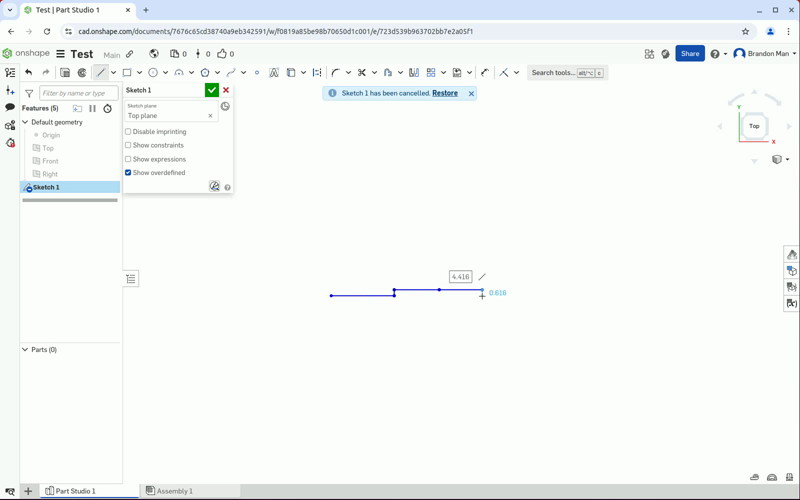
scroll(6)
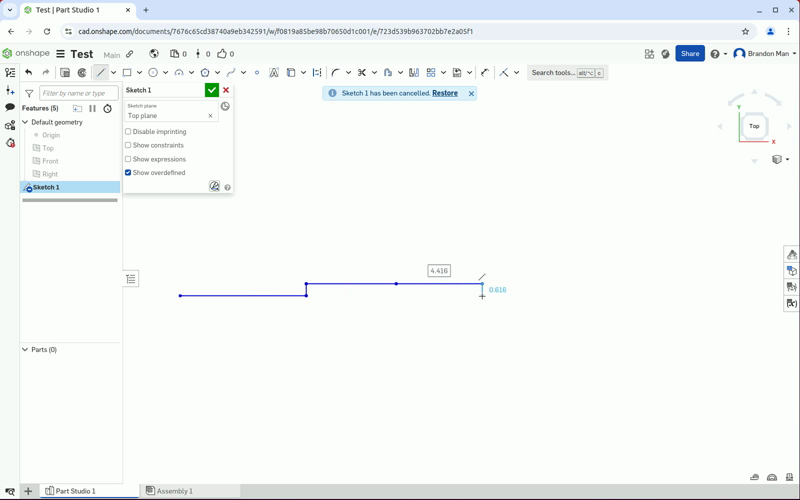
scroll(6)
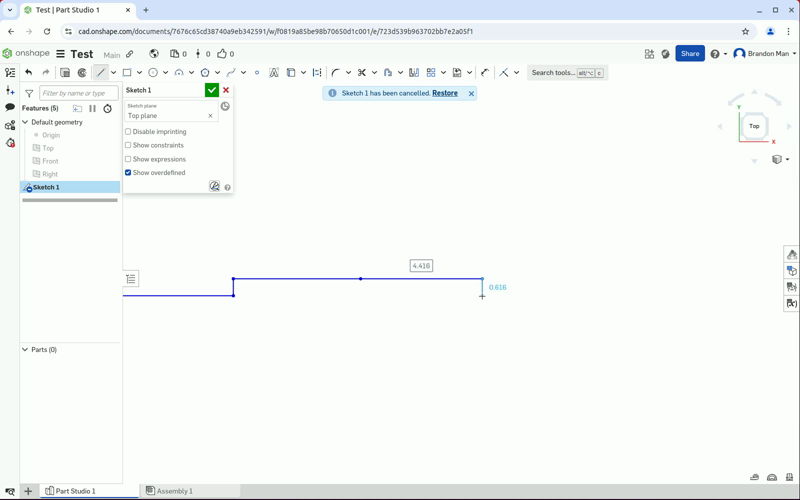
scroll(6)
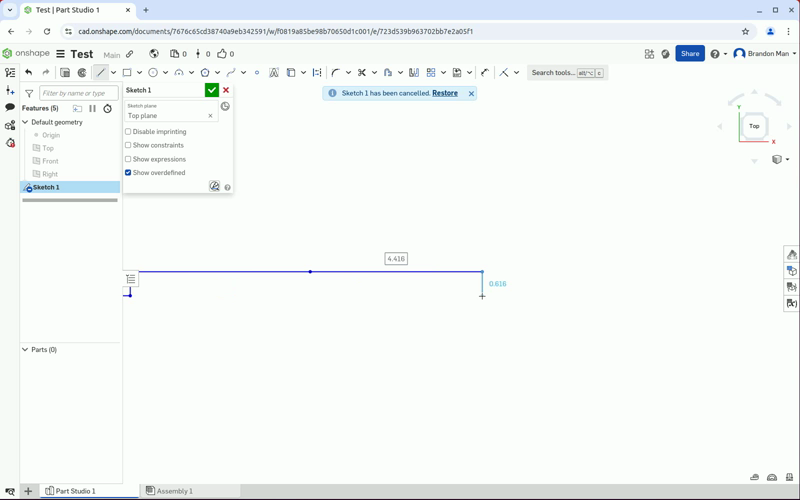
scroll(6)
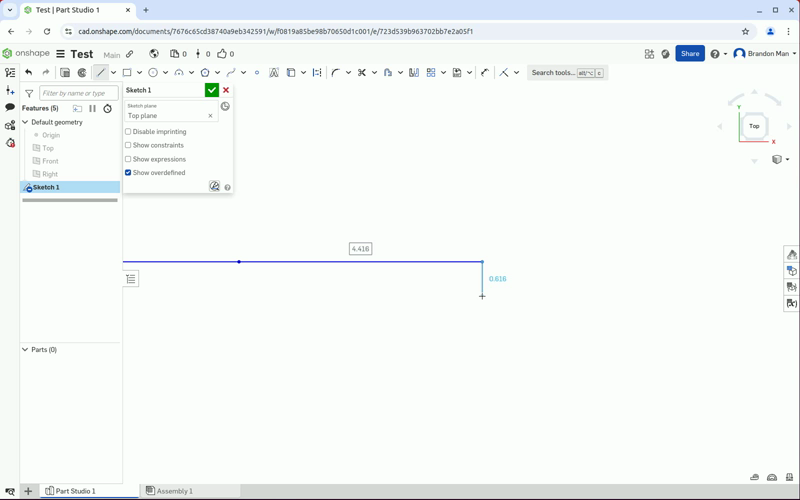
click(482, 295)
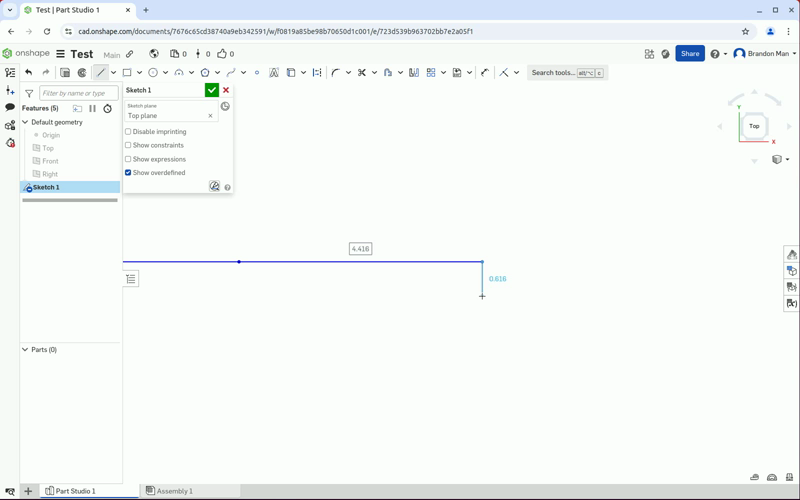
scroll(-6)
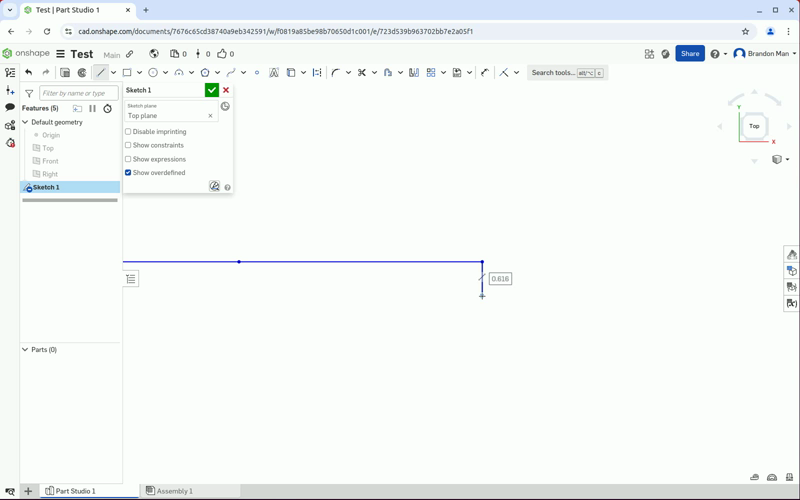
scroll(-6)
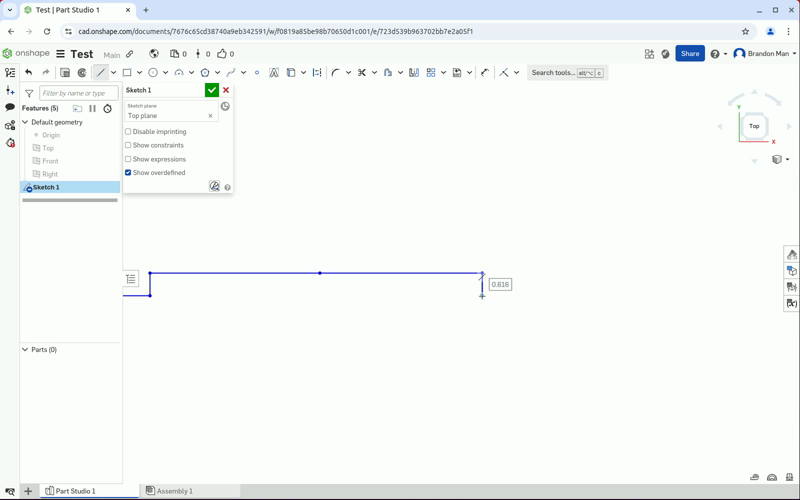
scroll(-6)
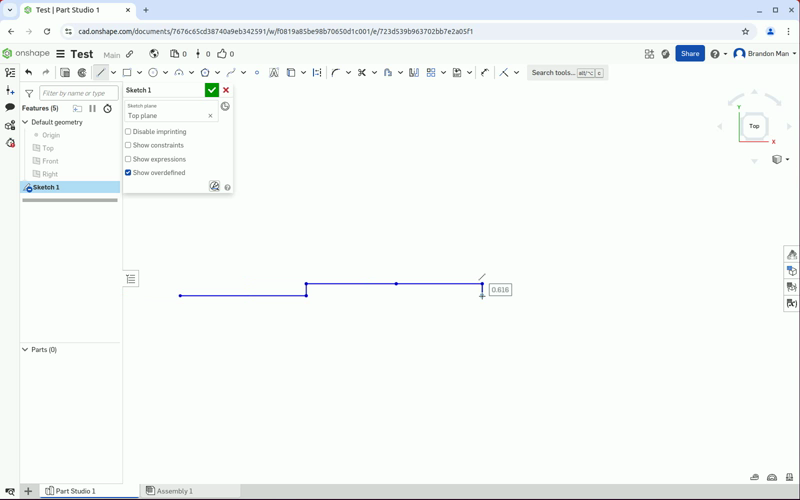
scroll(-6)
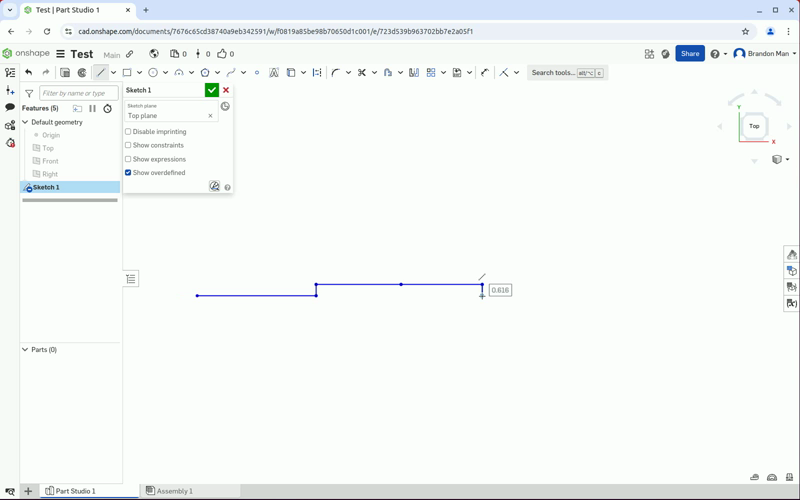
scroll(-6)
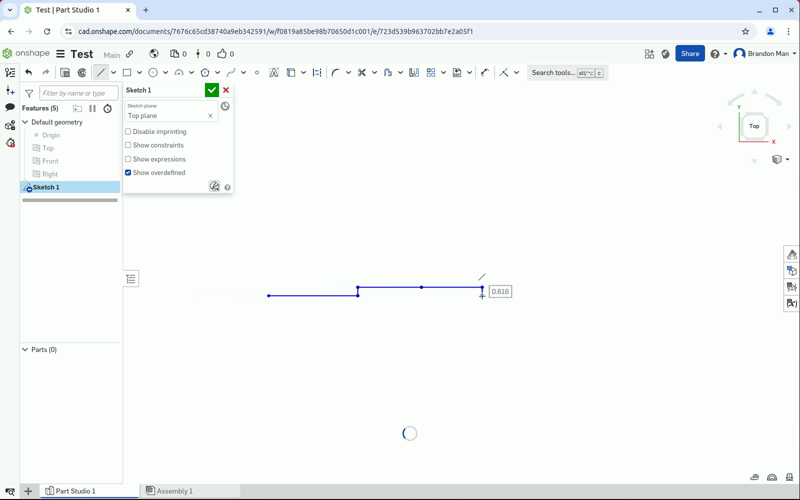
scroll(-6)
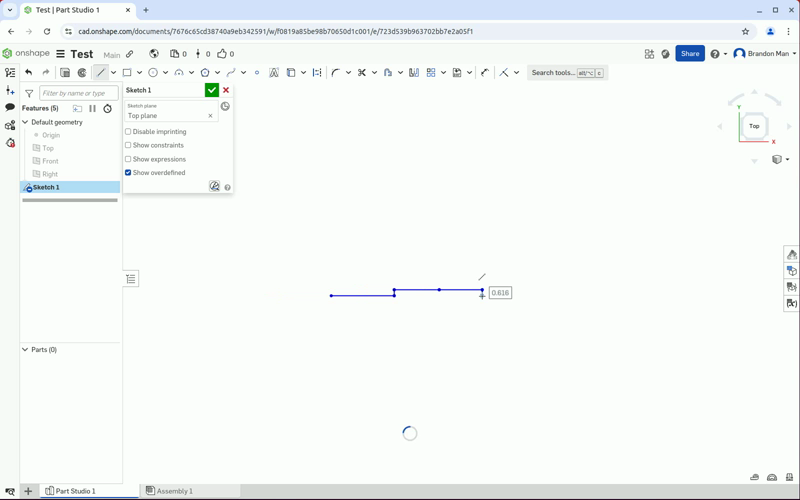
scroll(-6)
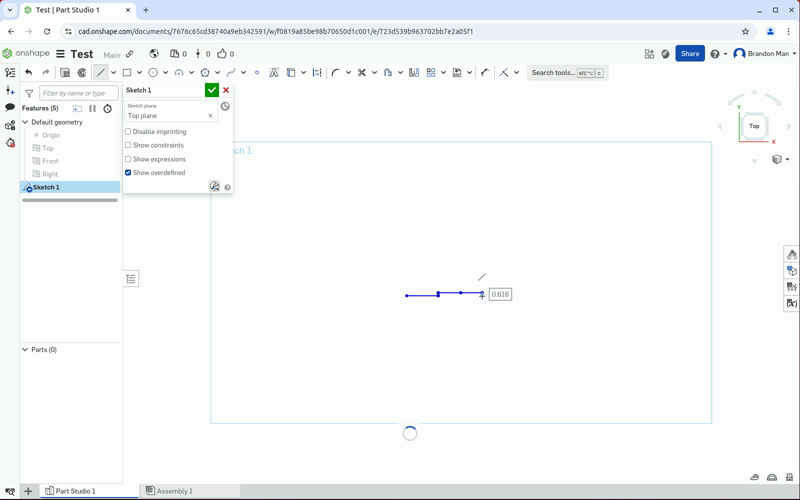
key_up(shift)
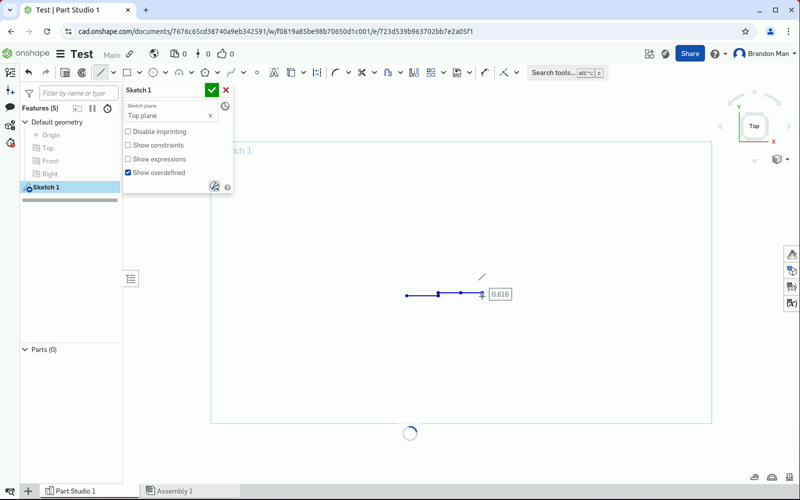
key_down(shift)
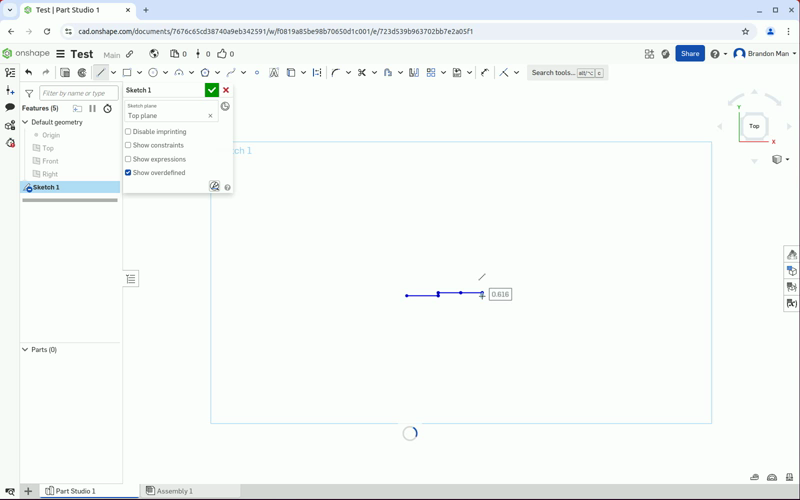
mouse_move(512, 295)
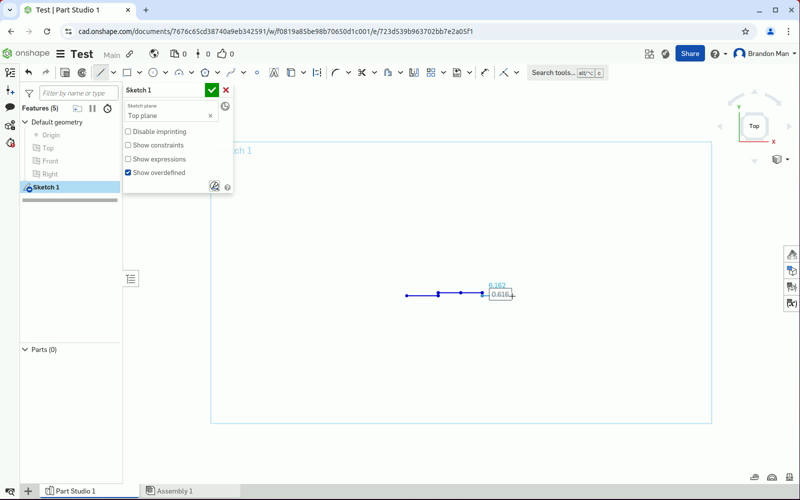
mouse_move(513, 295)
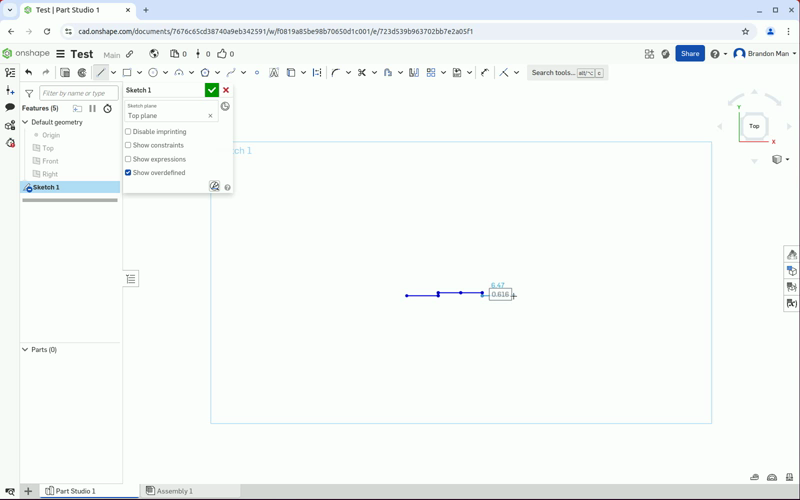
click(513, 295)
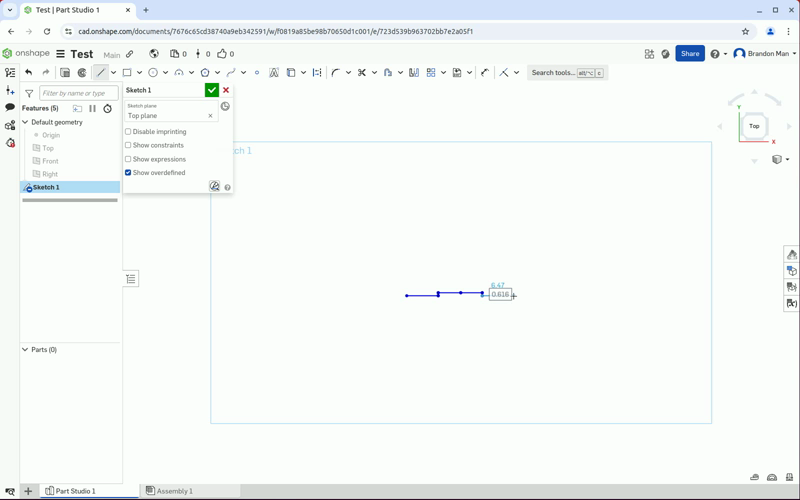
key_up(shift)
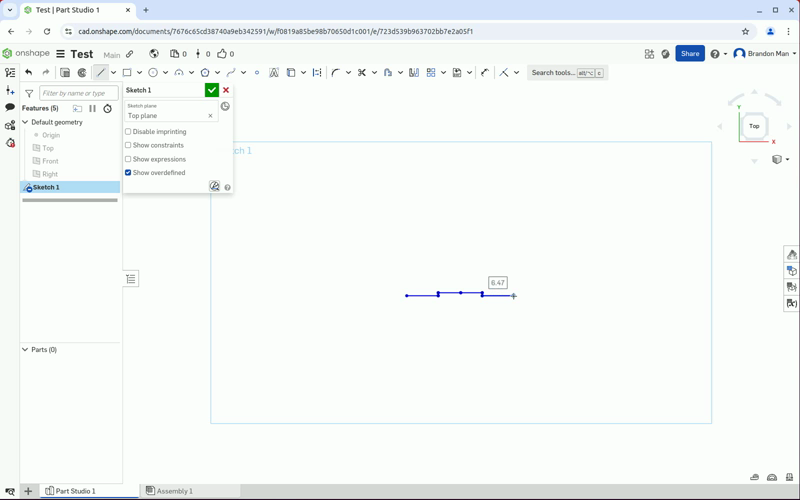
key_down(shift)
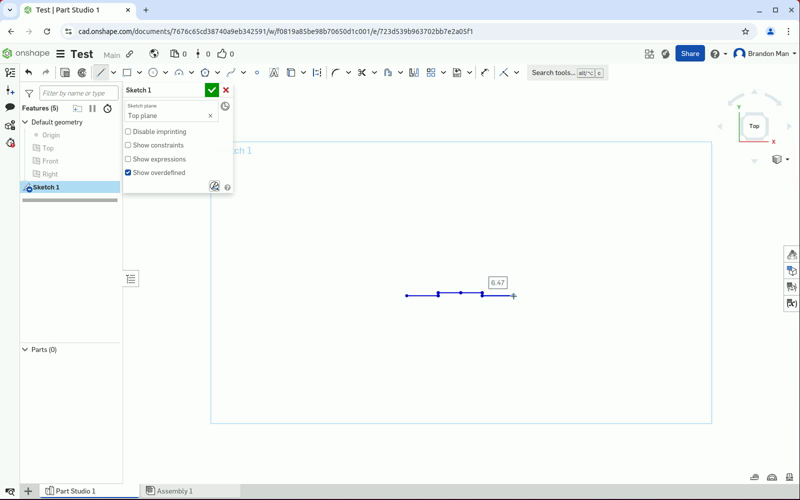
mouse_move(543, 295)
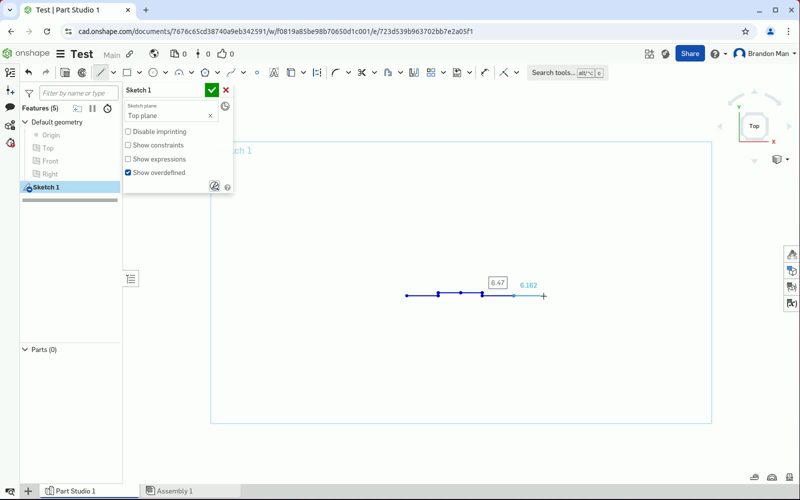
mouse_move(513, 283)
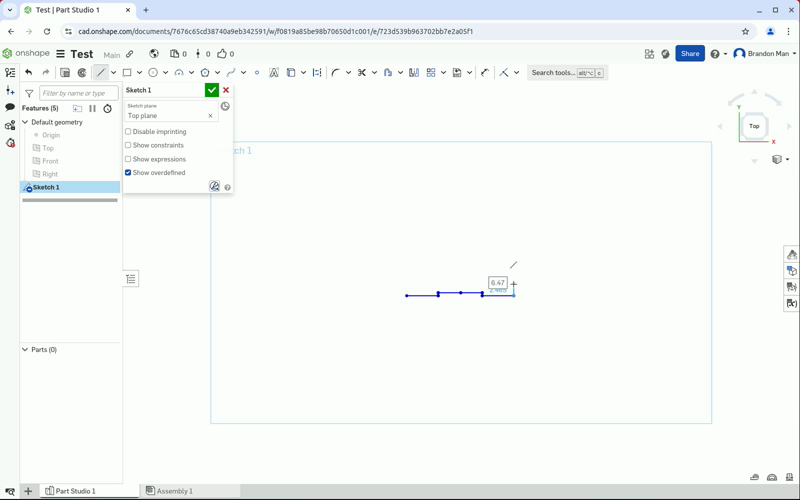
click(513, 283)
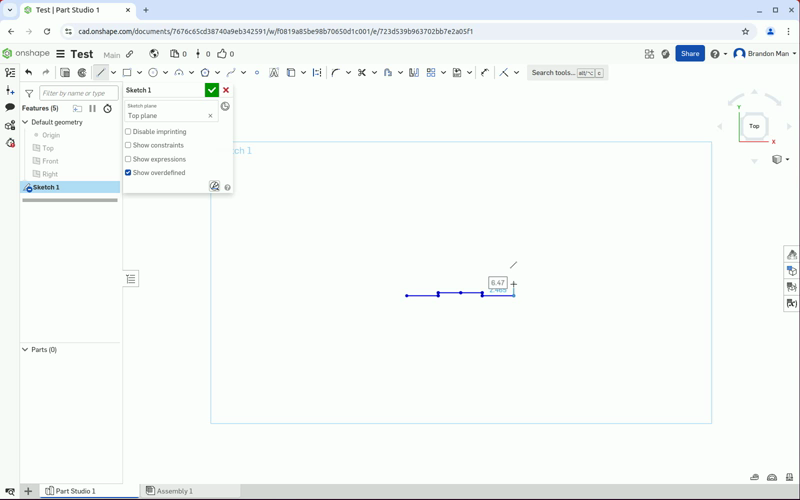
key_up(shift)
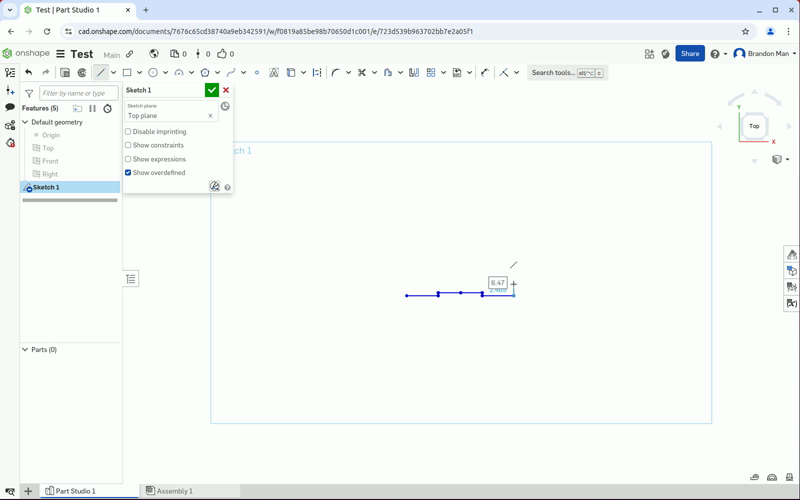
key_down(shift)
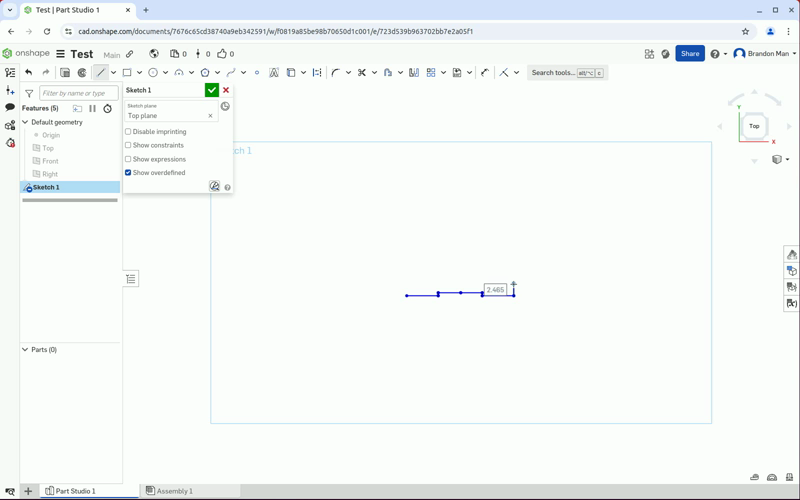
mouse_move(543, 283)
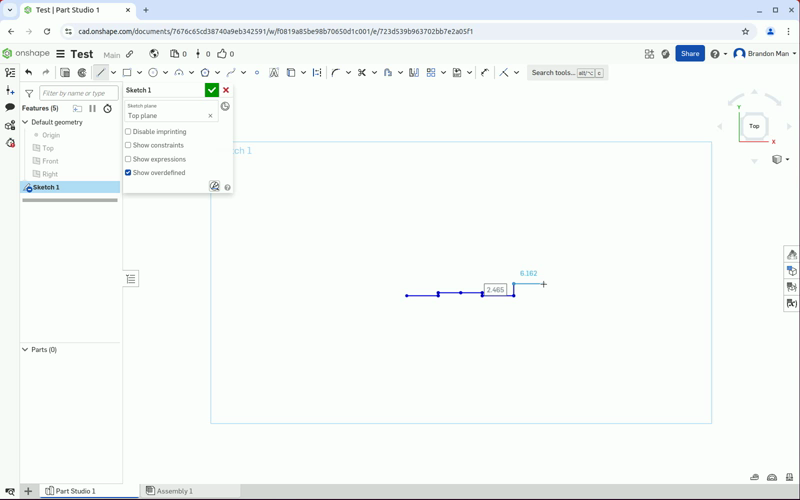
mouse_move(513, 256)
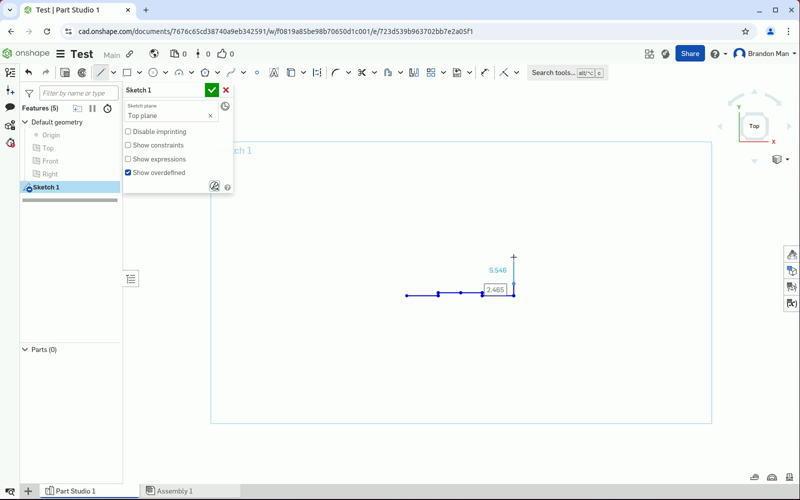
click(513, 256)
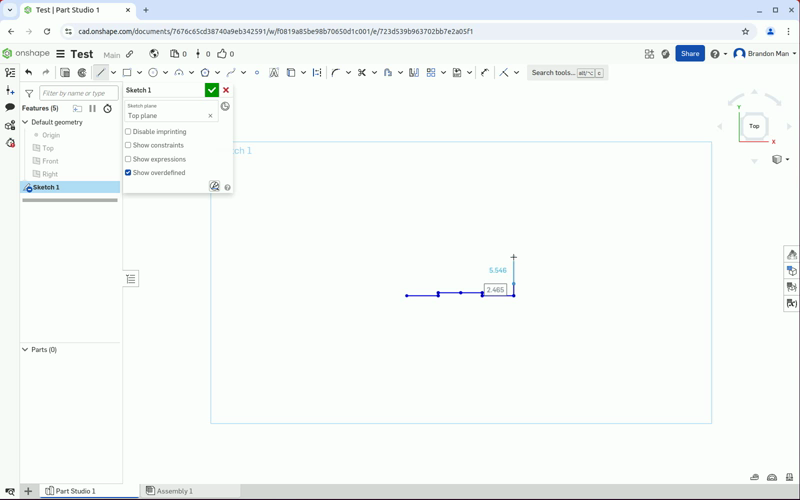
key_up(shift)
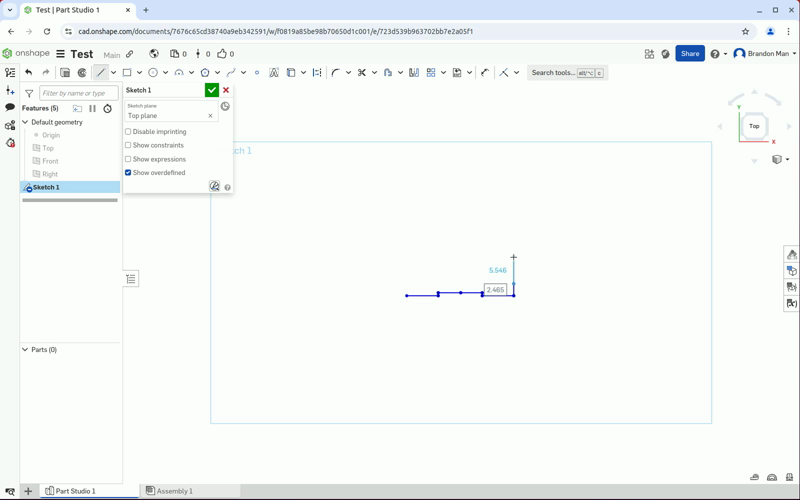
key_down(shift)
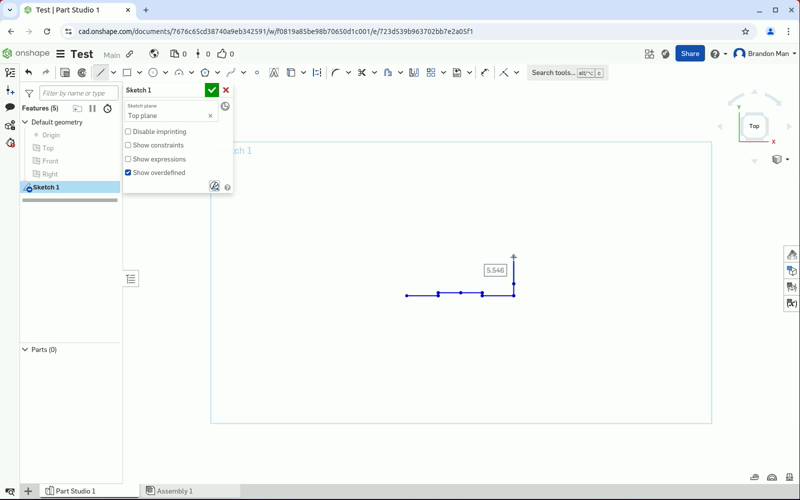
mouse_move(543, 256)
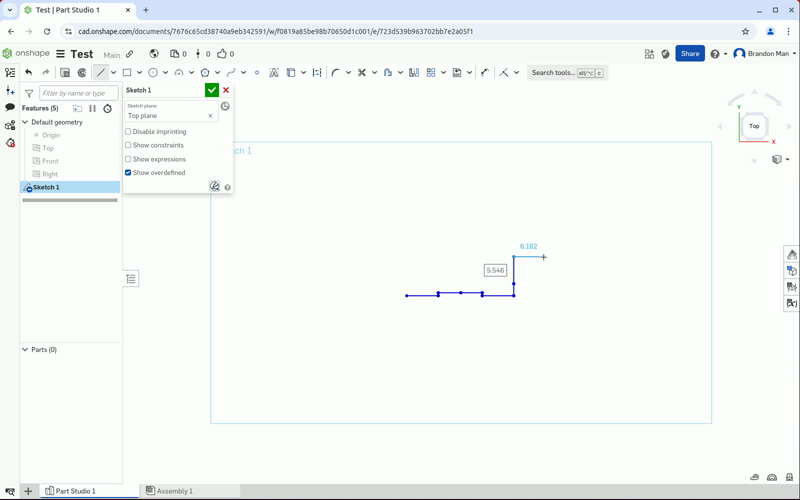
mouse_move(482, 256)
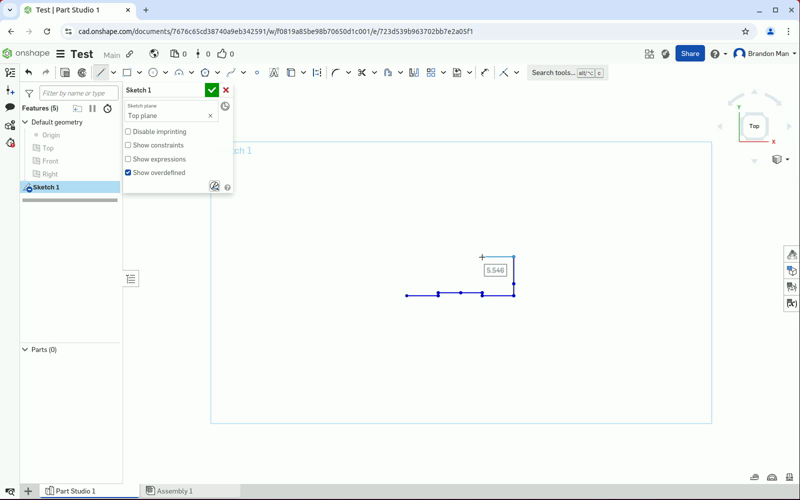
click(482, 256)
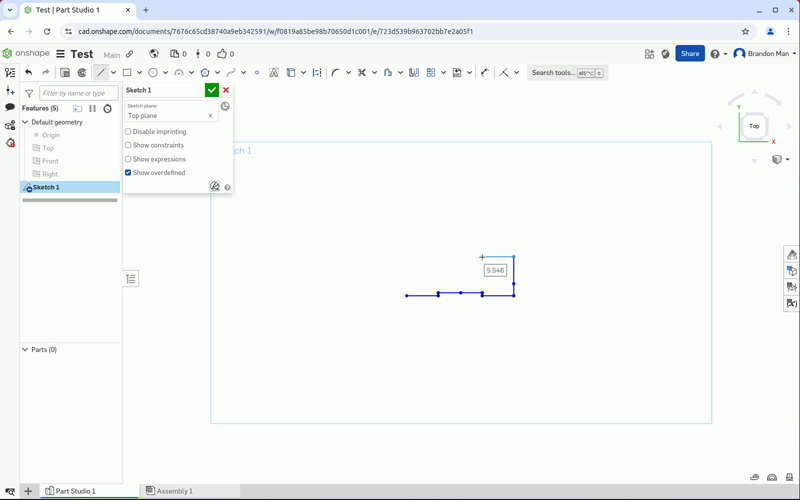
key_up(shift)
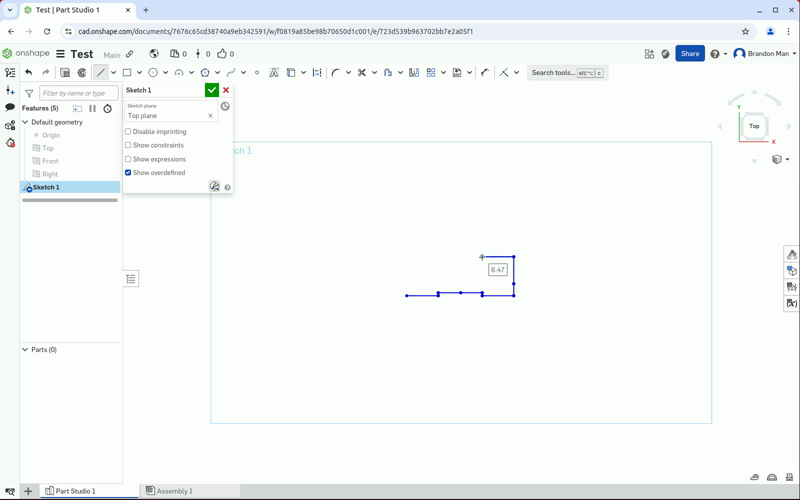
key_down(shift)
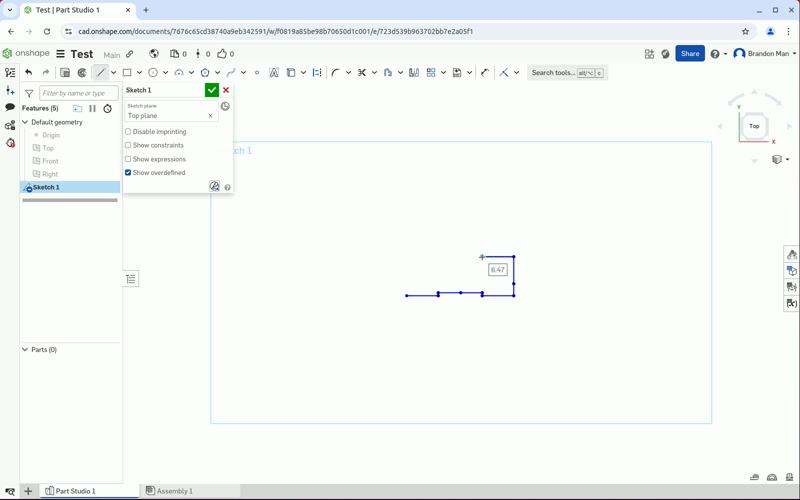
mouse_move(512, 256)
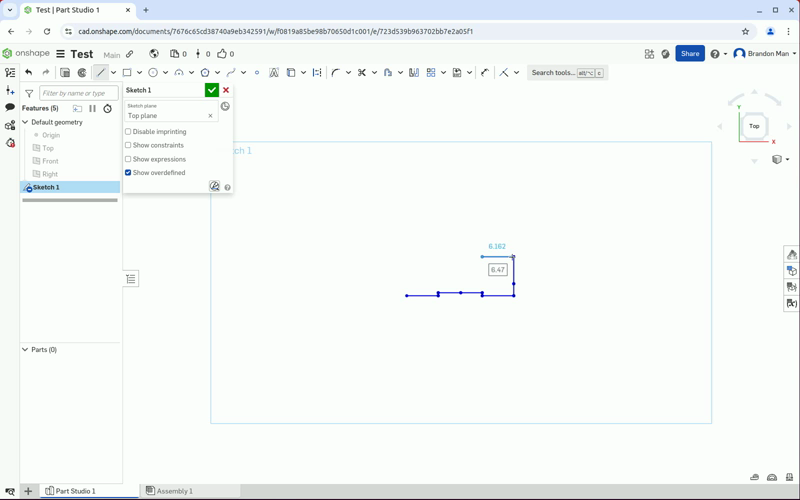
mouse_move(482, 271)
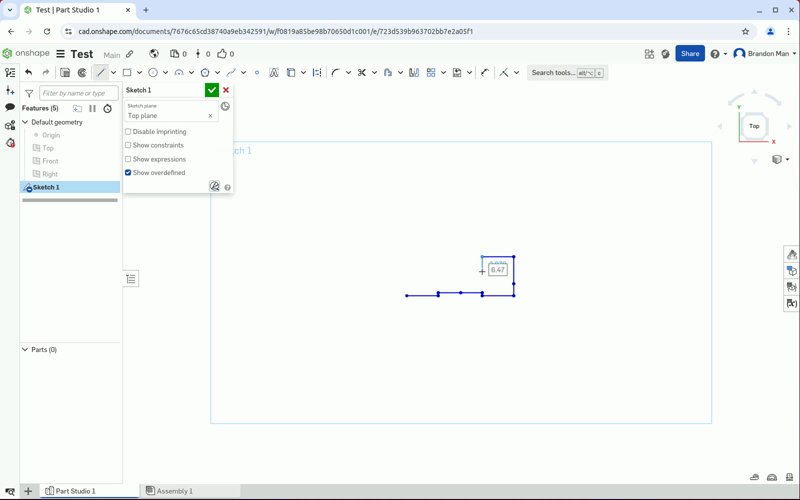
click(482, 271)
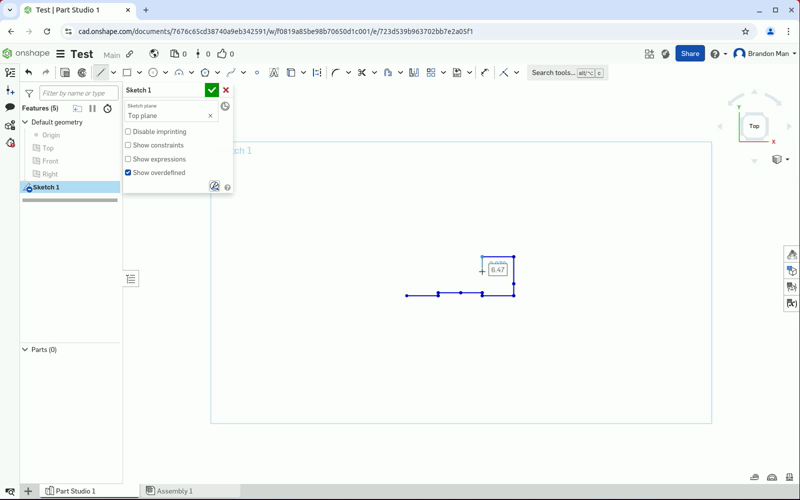
key_up(shift)
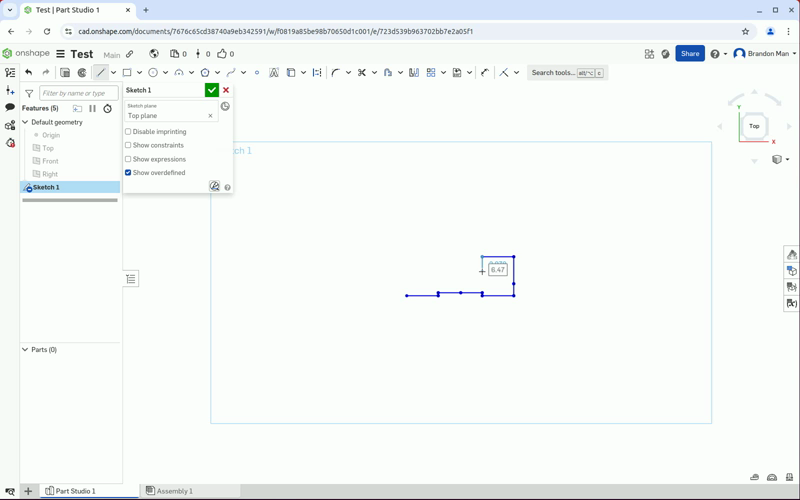
key_down(shift)
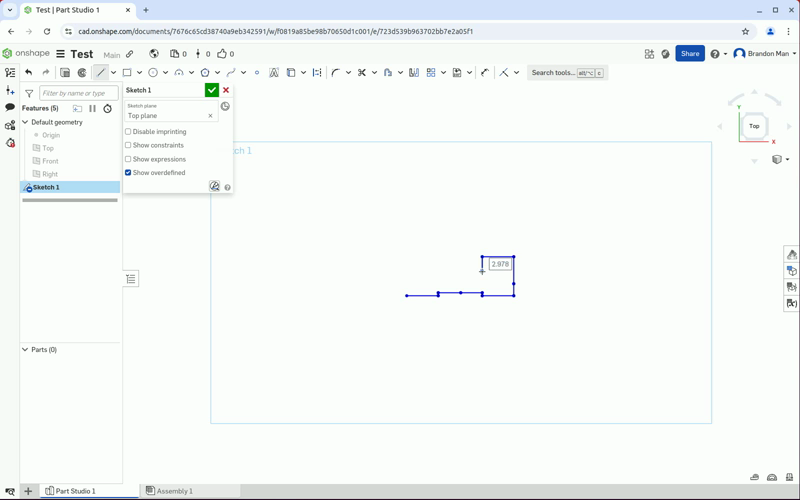
mouse_move(512, 271)
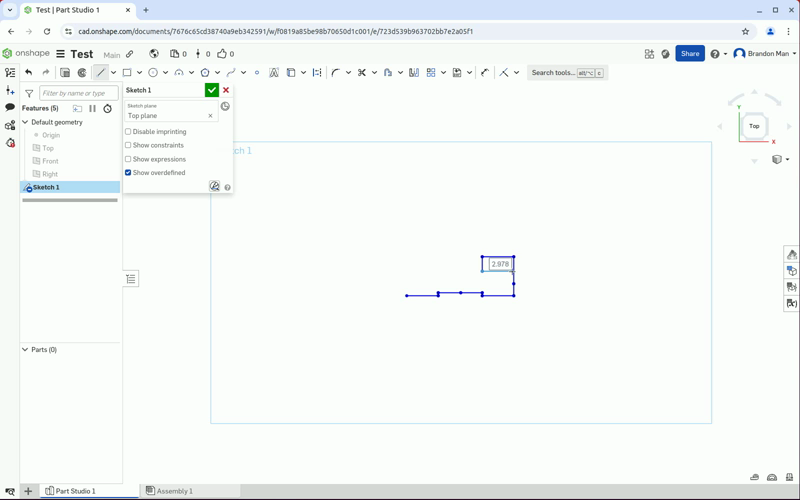
mouse_move(460, 271)
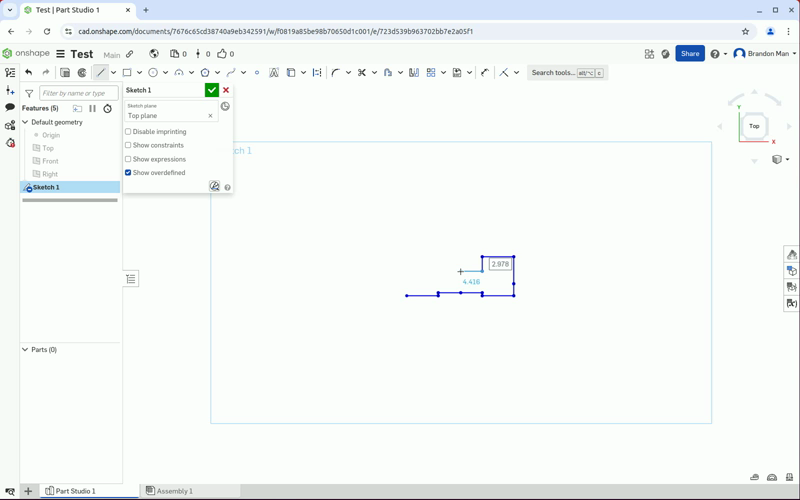
click(460, 271)
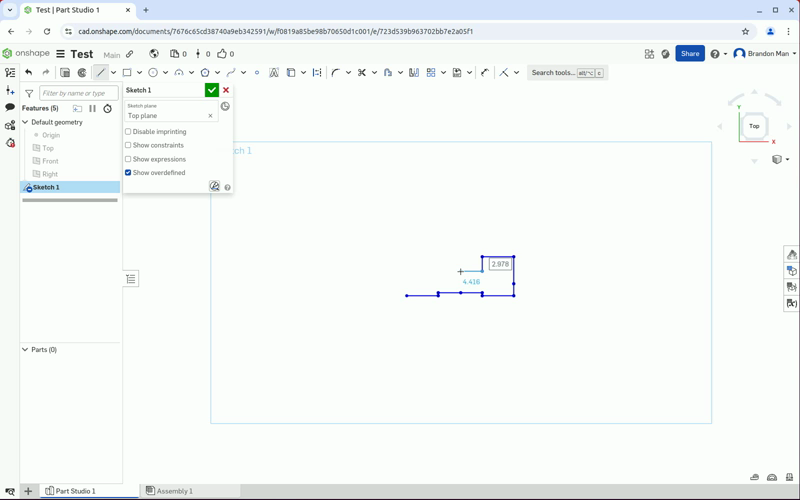
key_up(shift)
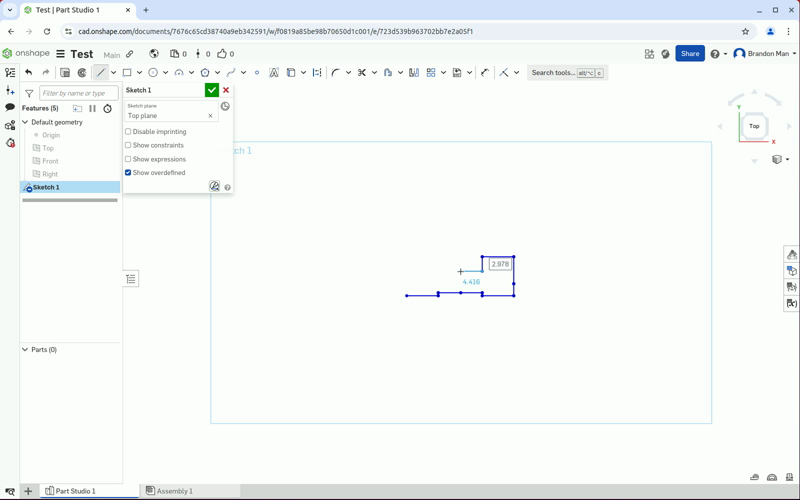
key_down(shift)
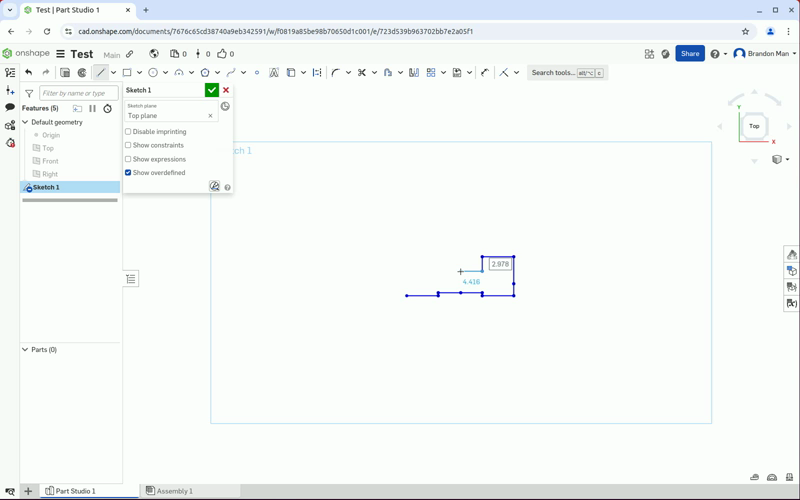
mouse_move(490, 271)
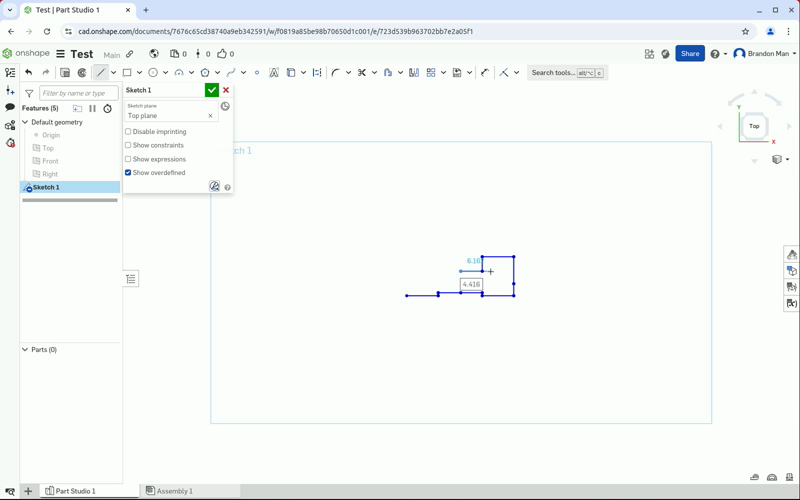
mouse_move(406, 271)
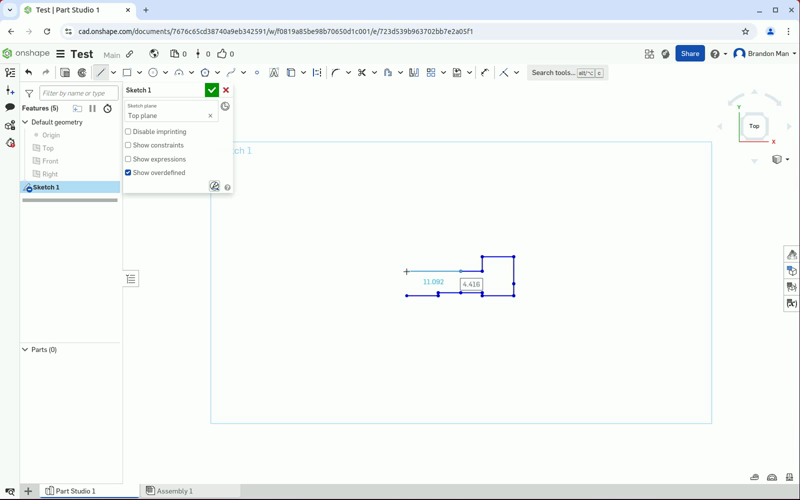
click(406, 271)
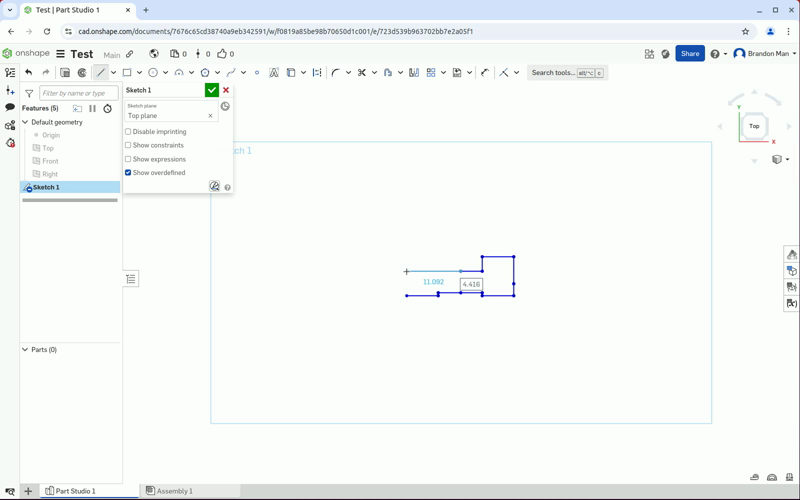
key_up(shift)
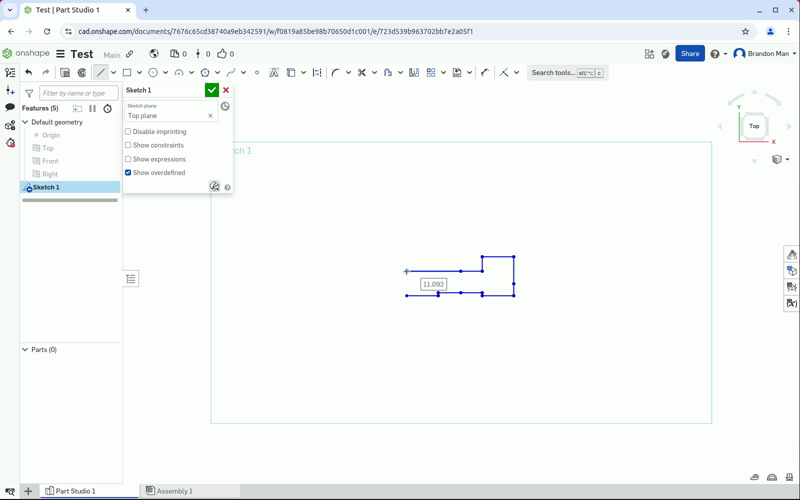
mouse_move(436, 271)
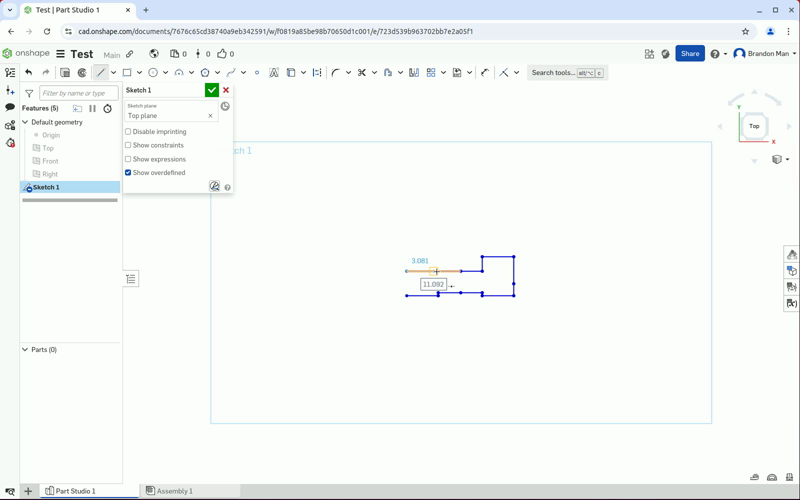
key_down(shift)
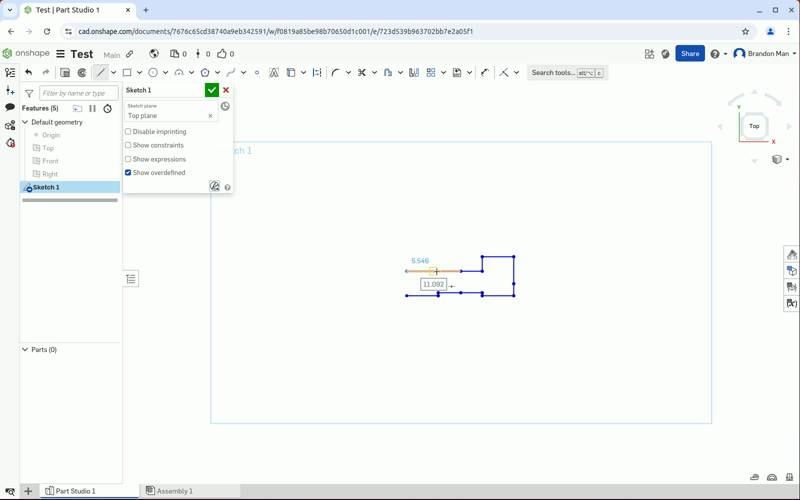
mouse_move(406, 295)
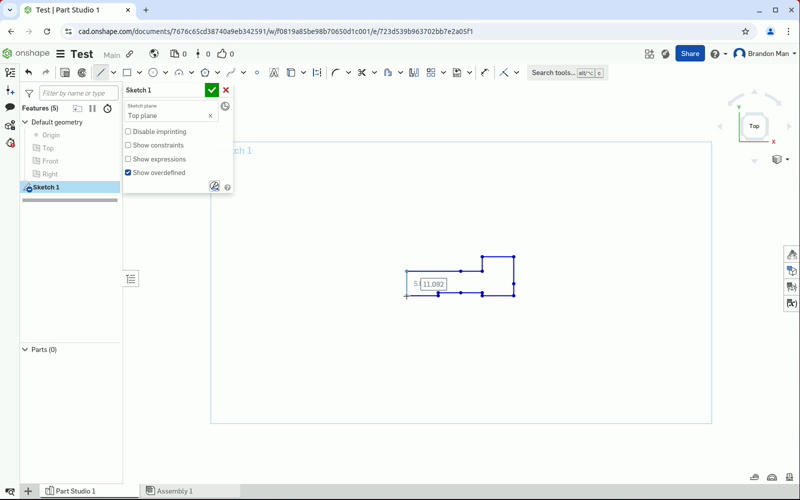
key_up(shift)
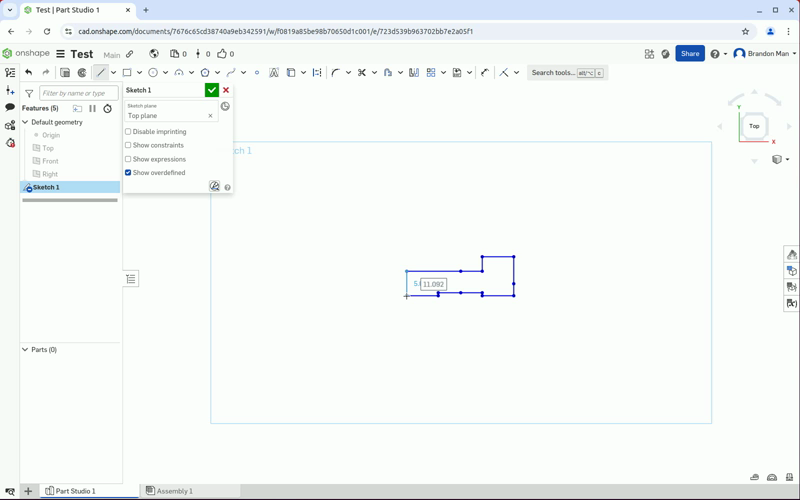
click(406, 295)
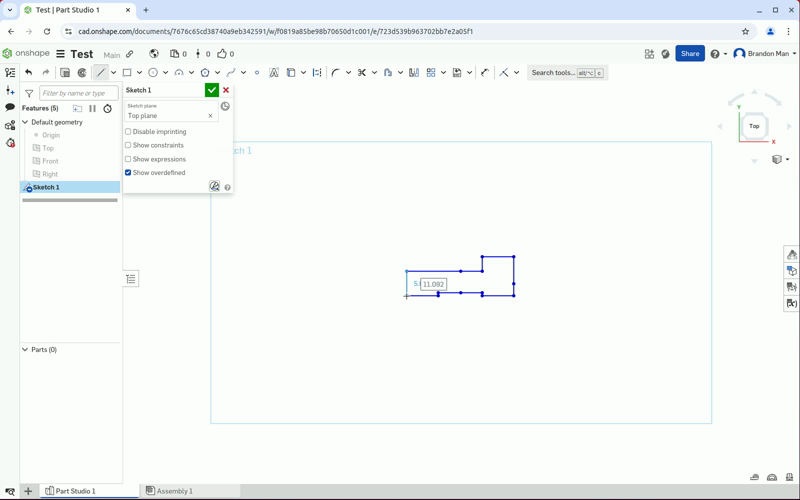
key(esc)
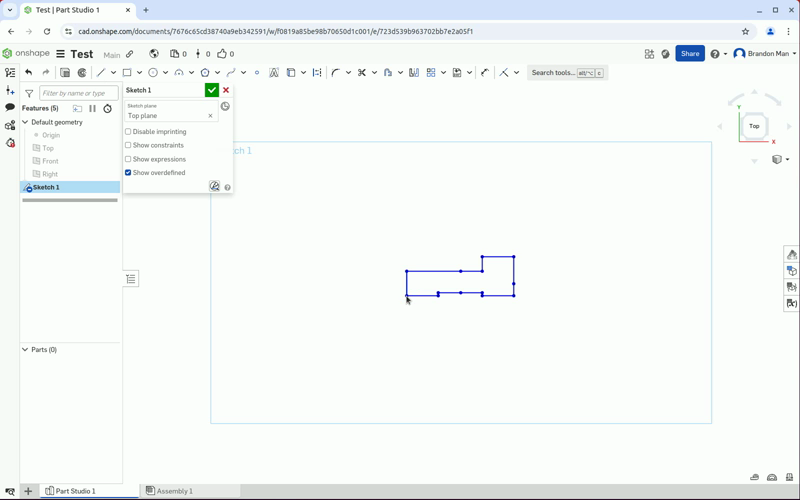
key(c)
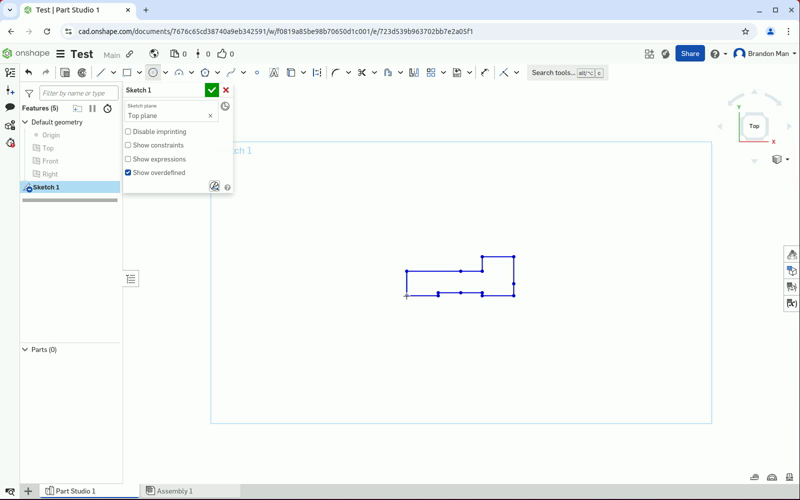
key_down(shift)
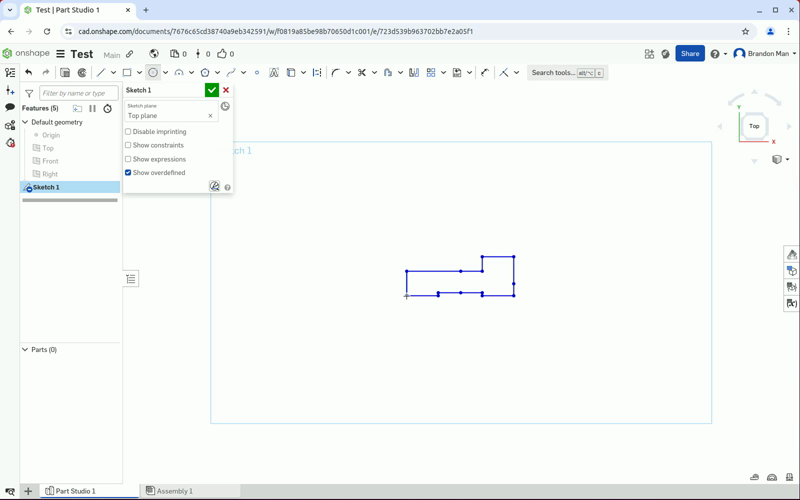
mouse_move(419, 284)
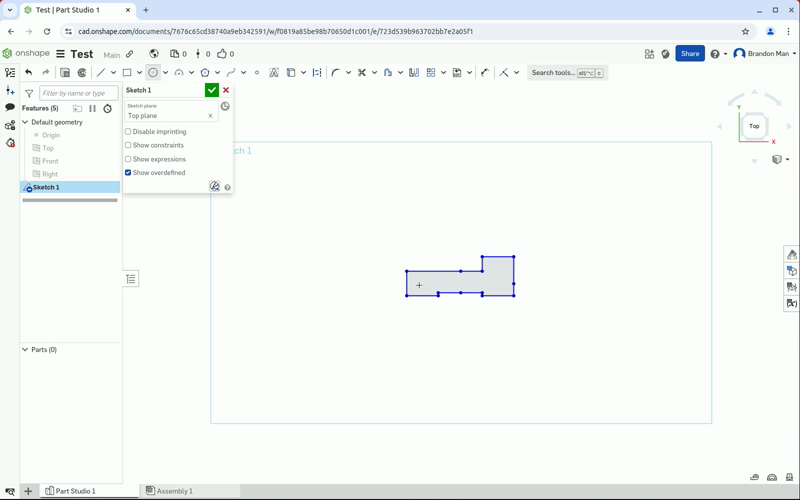
click(419, 284)
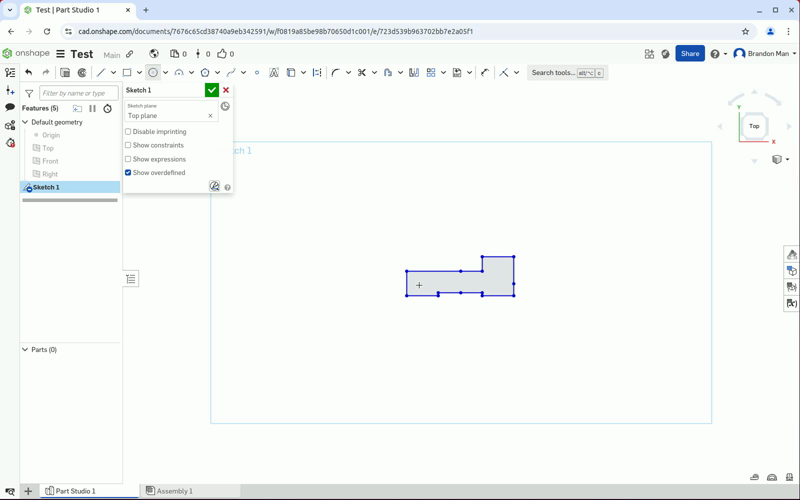
key_up(shift)
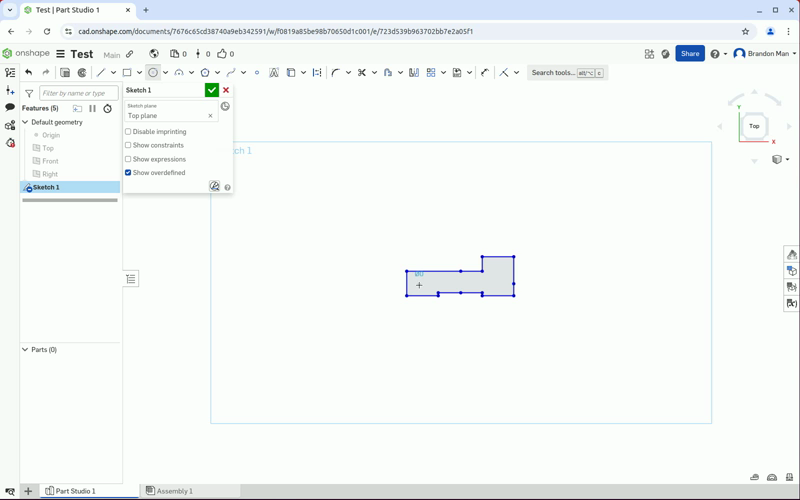
mouse_move(423, 284)
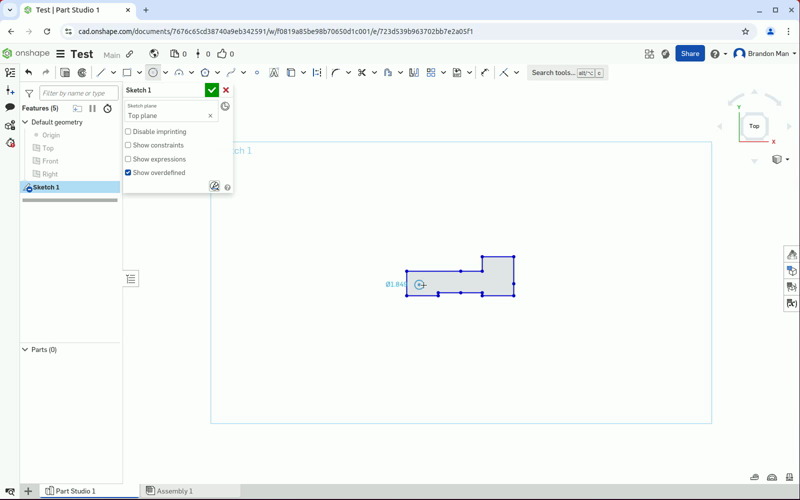
click(423, 284)
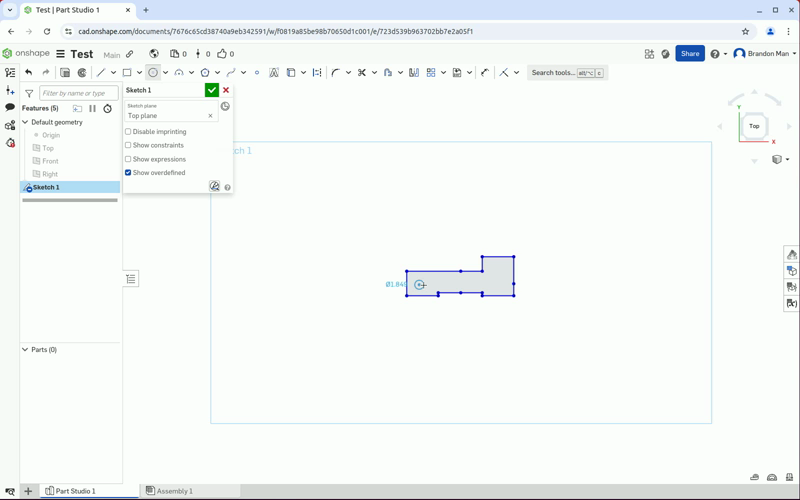
key(esc)
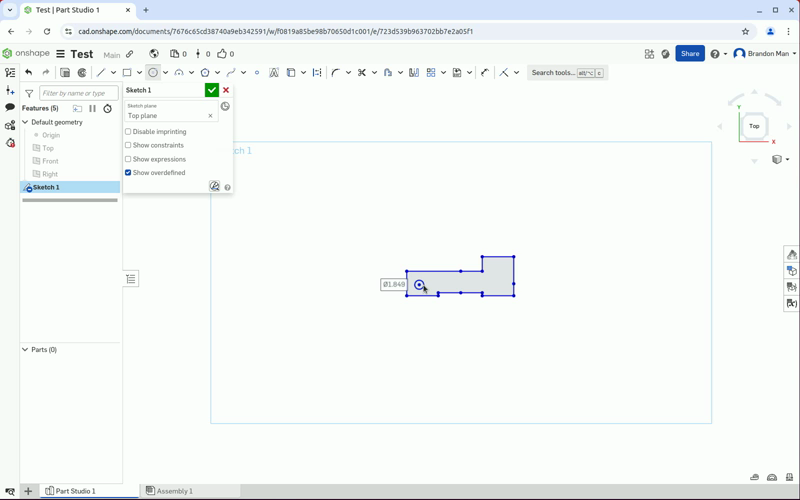
key(c)
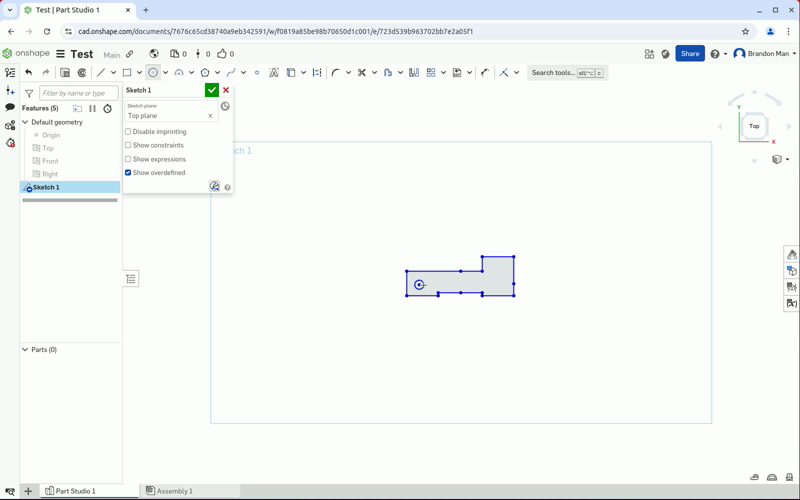
key_down(shift)
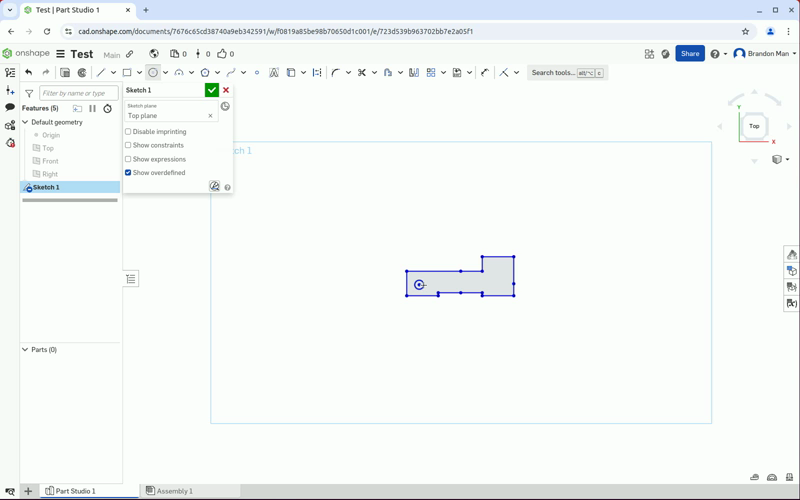
mouse_move(442, 280)
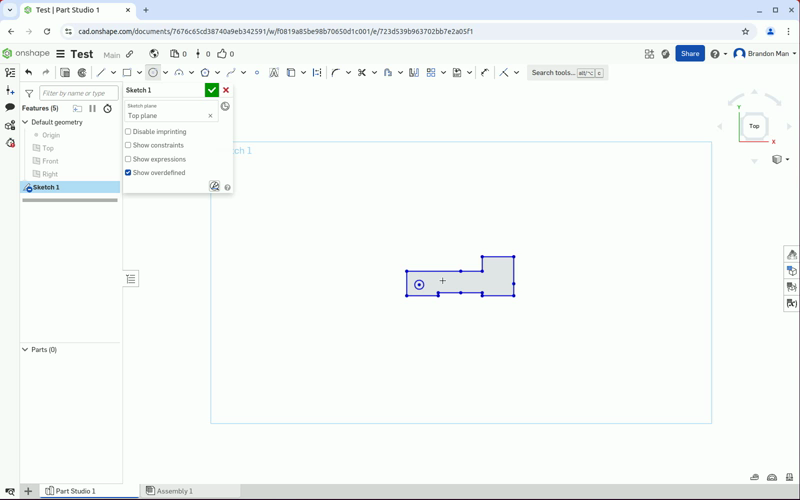
click(442, 280)
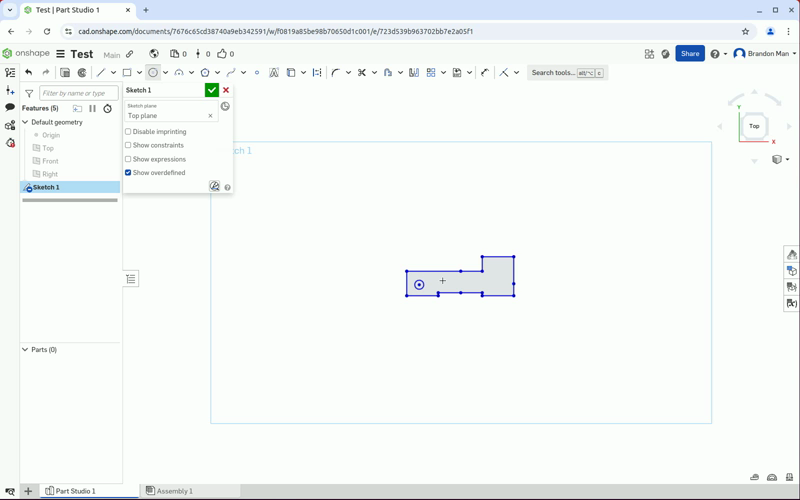
key_up(shift)
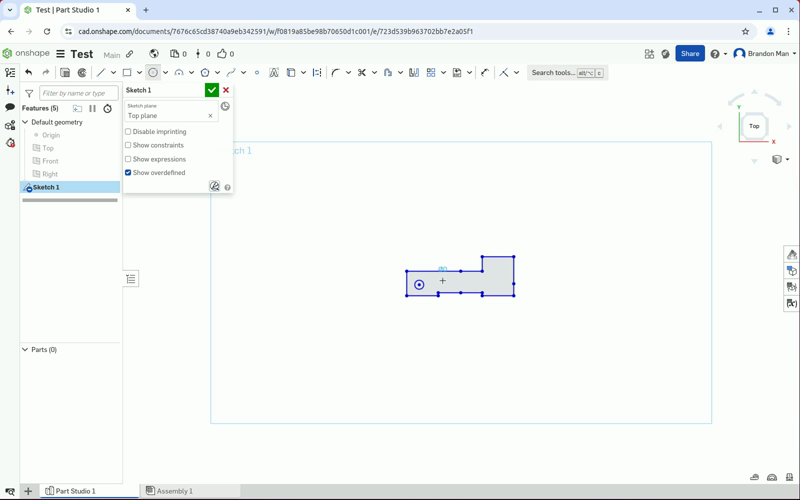
mouse_move(446, 280)
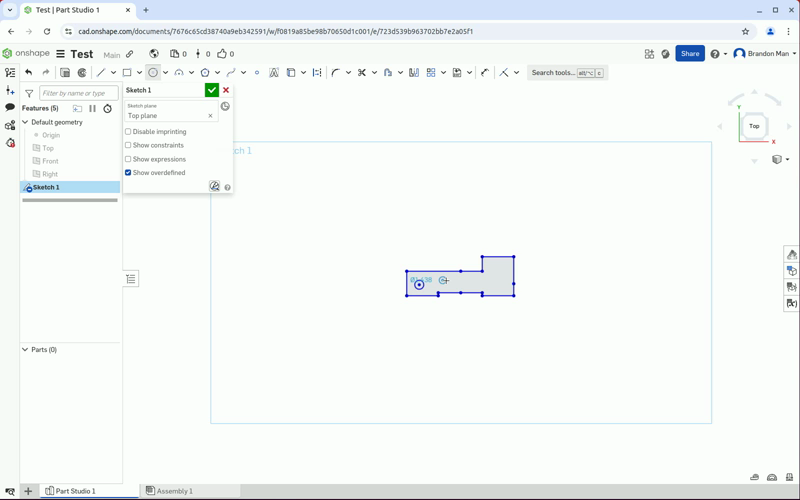
click(446, 280)
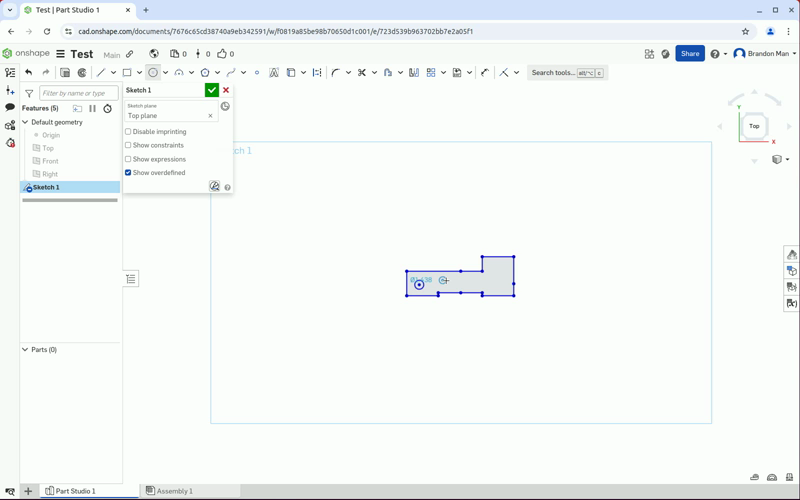
key(esc)
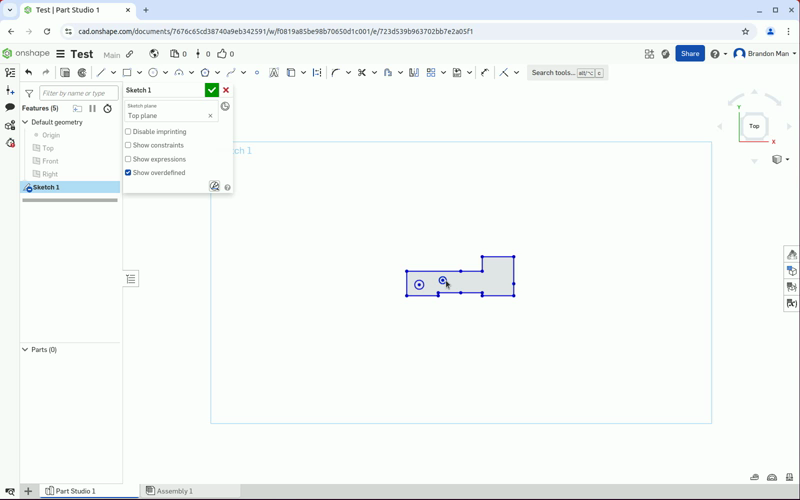
key(c)
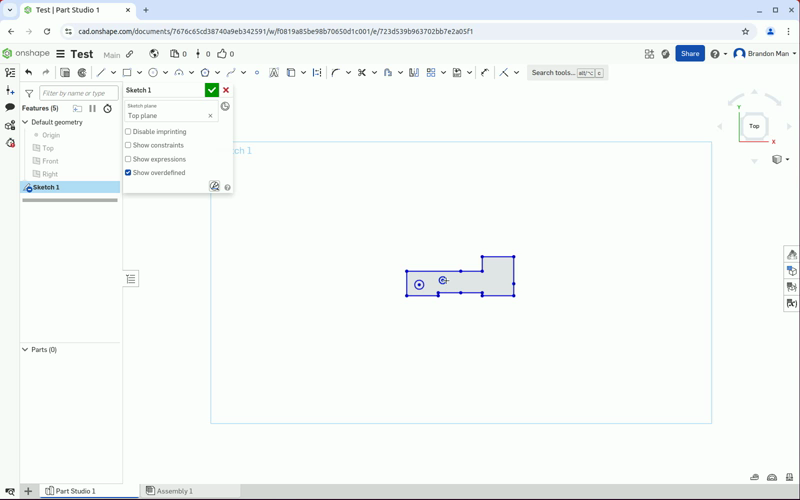
key_down(shift)
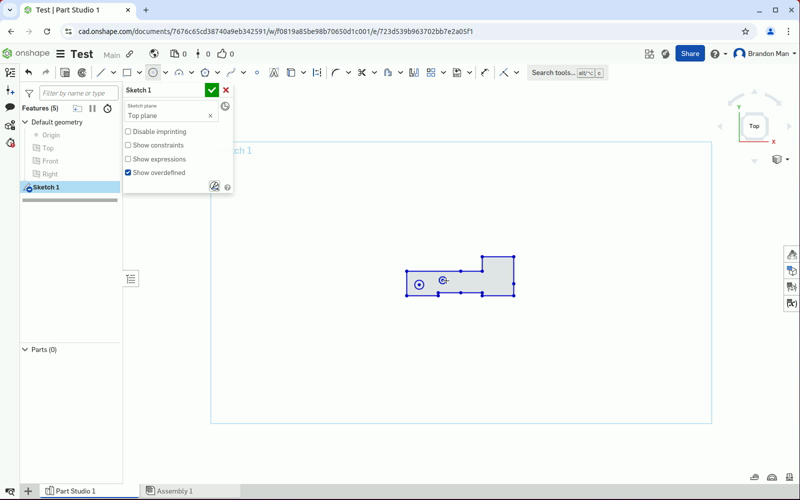
mouse_move(477, 280)
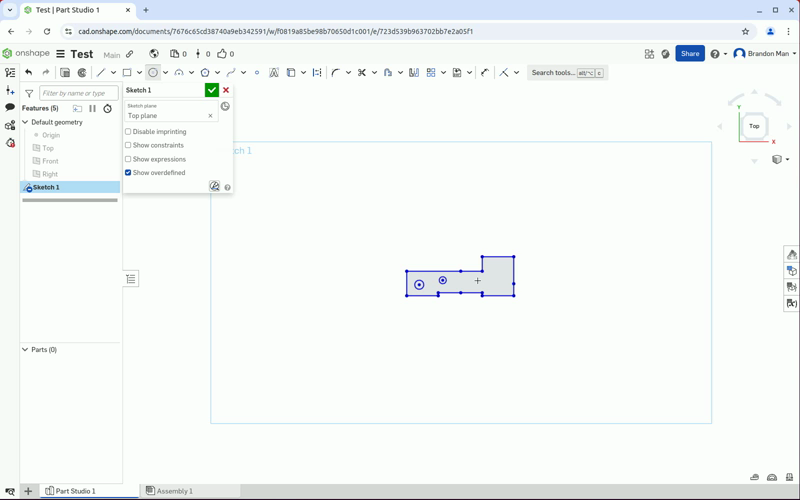
click(477, 280)
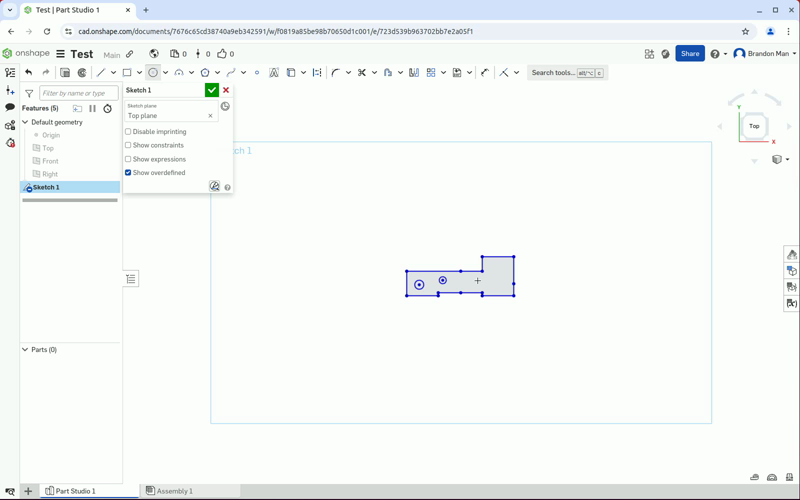
key_up(shift)
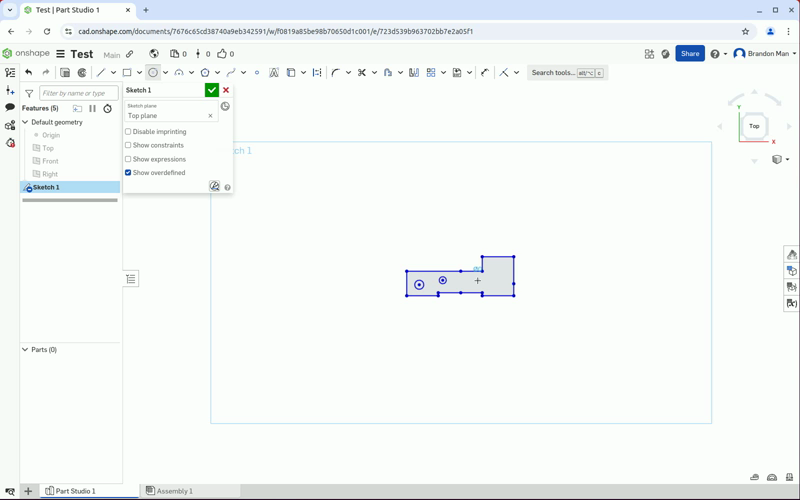
mouse_move(480, 280)
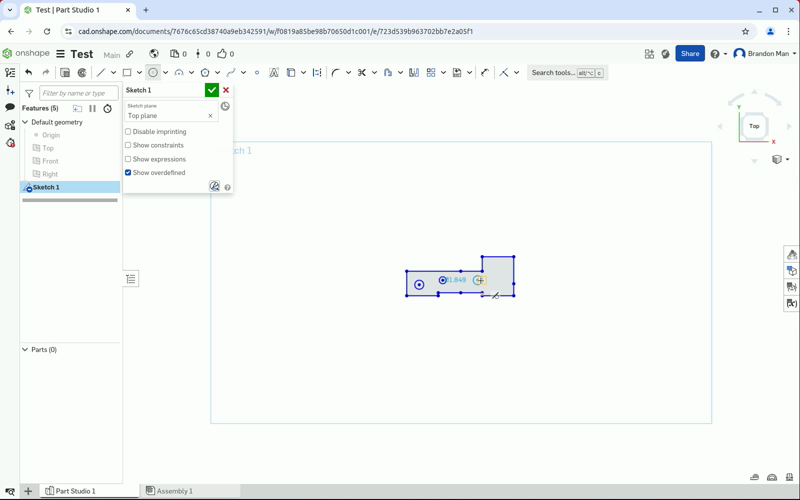
click(480, 280)
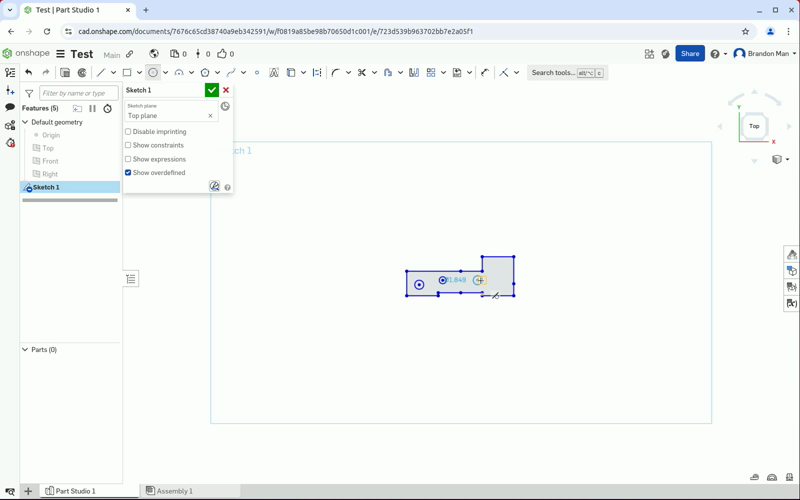
key(esc)
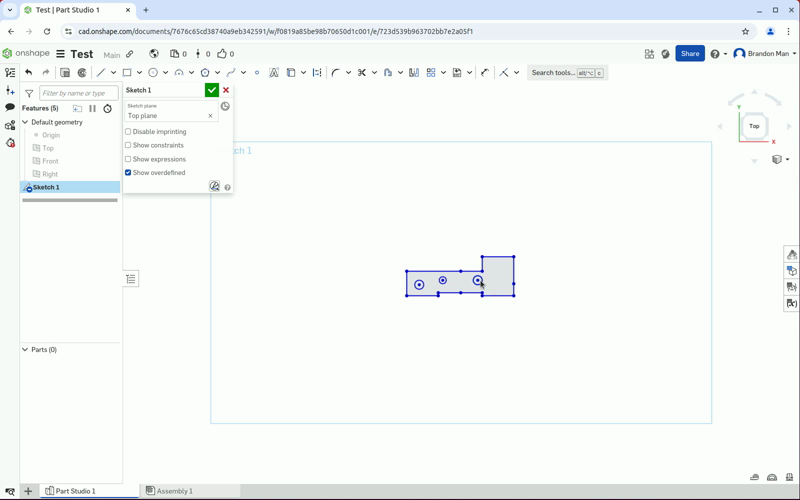
key(c)
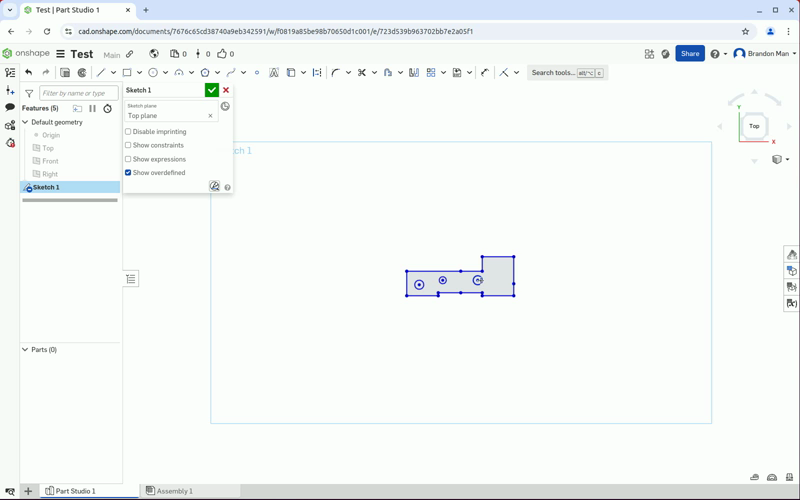
key_down(shift)
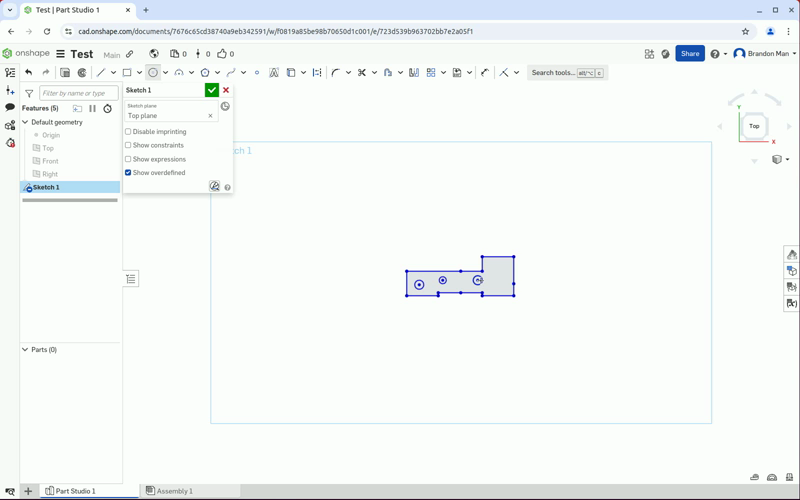
mouse_move(501, 284)
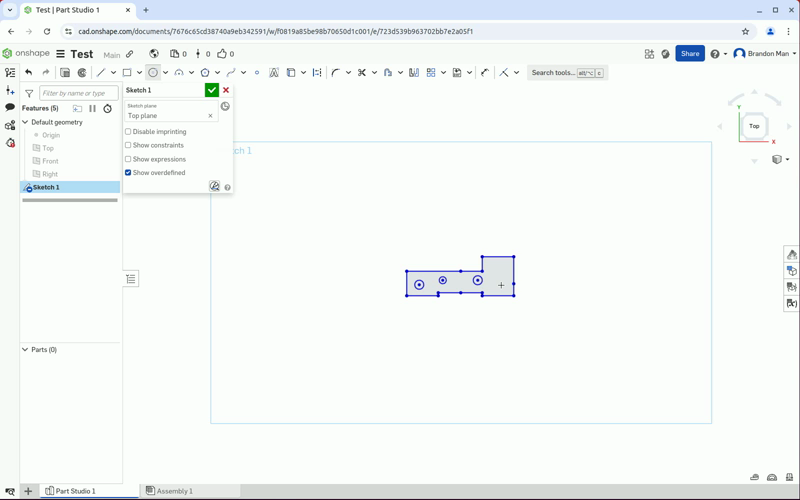
click(501, 284)
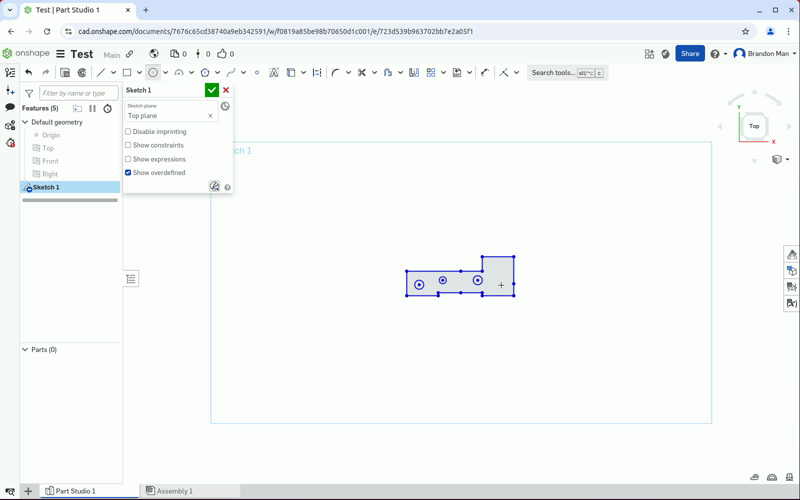
key_up(shift)
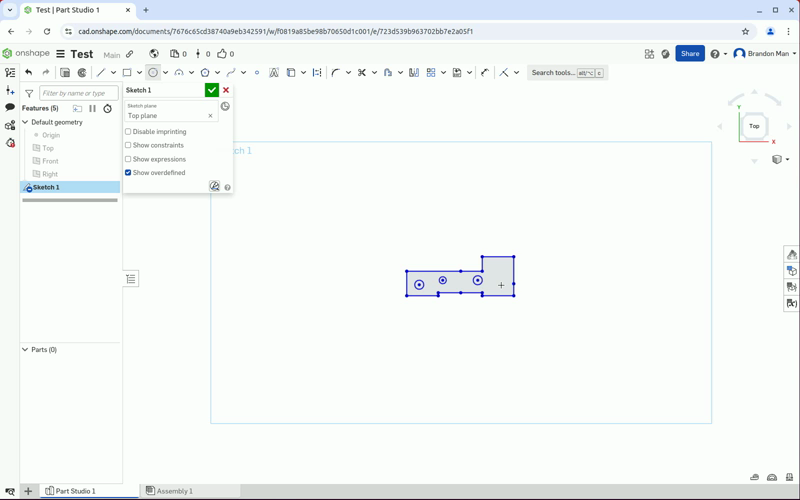
mouse_move(505, 284)
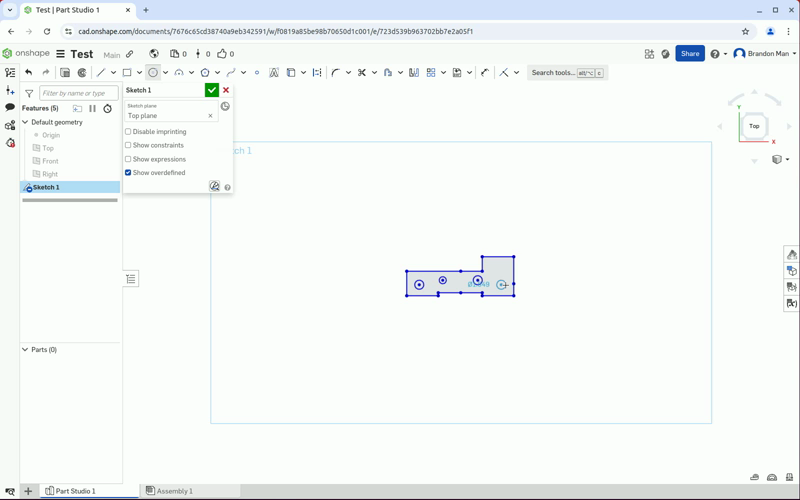
click(505, 284)
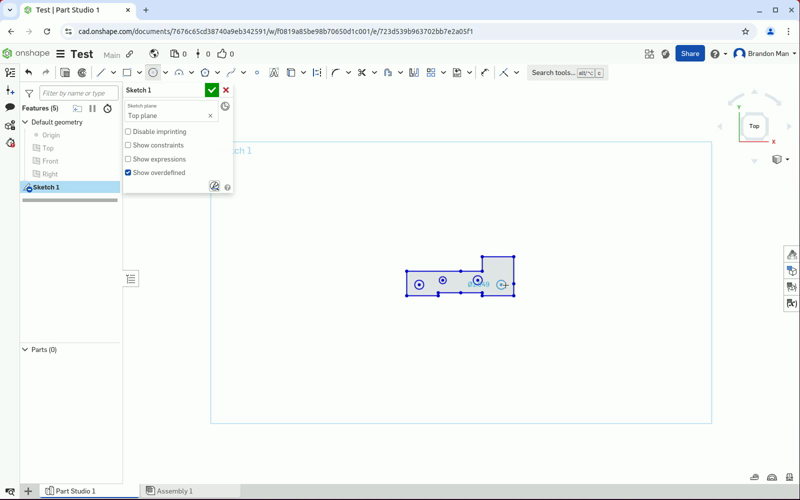
key(esc)
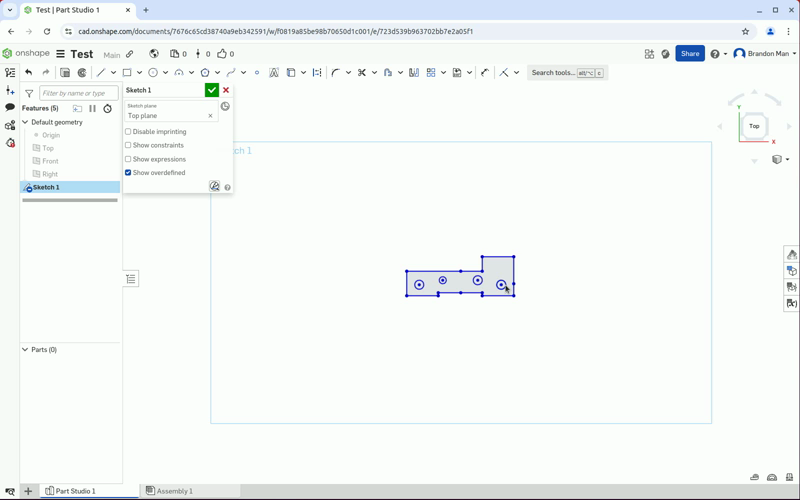
mouse_move(472, 282)
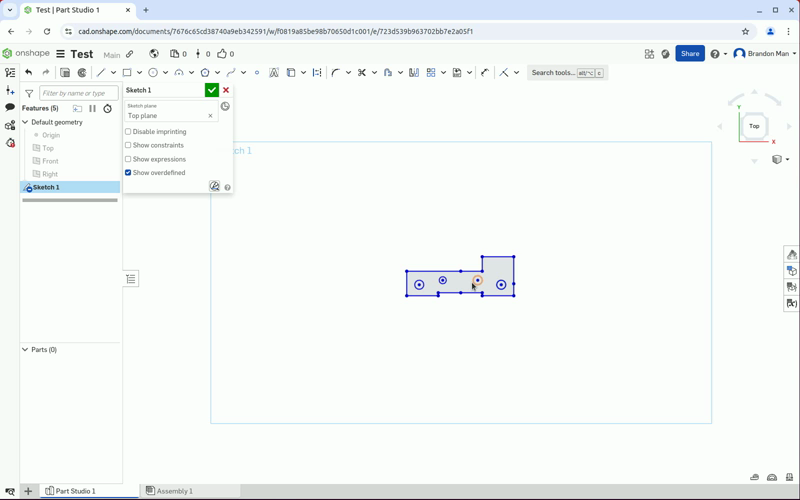
click(472, 282)
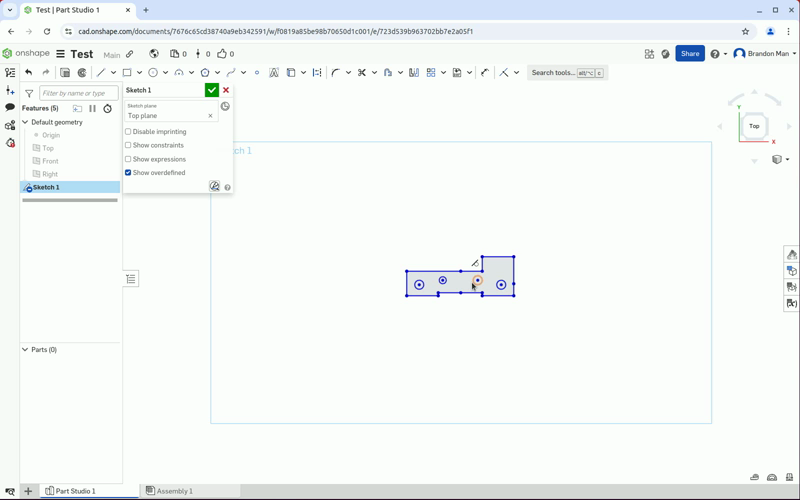
mouse_move(73, 352)
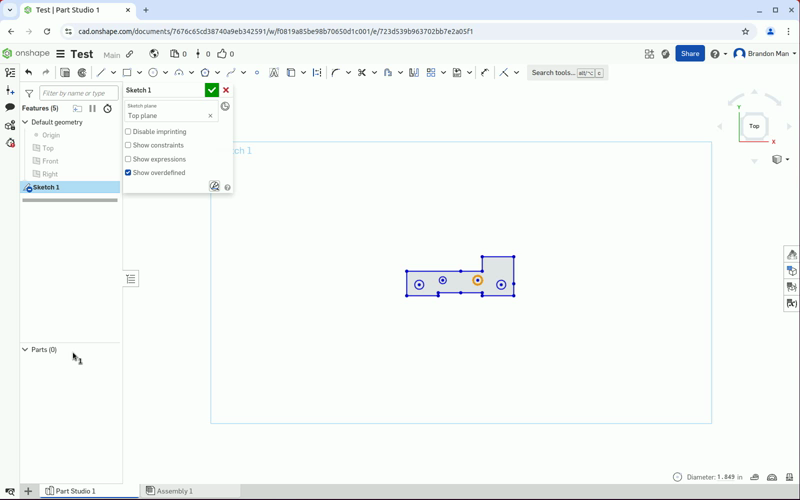
key(shift+y)
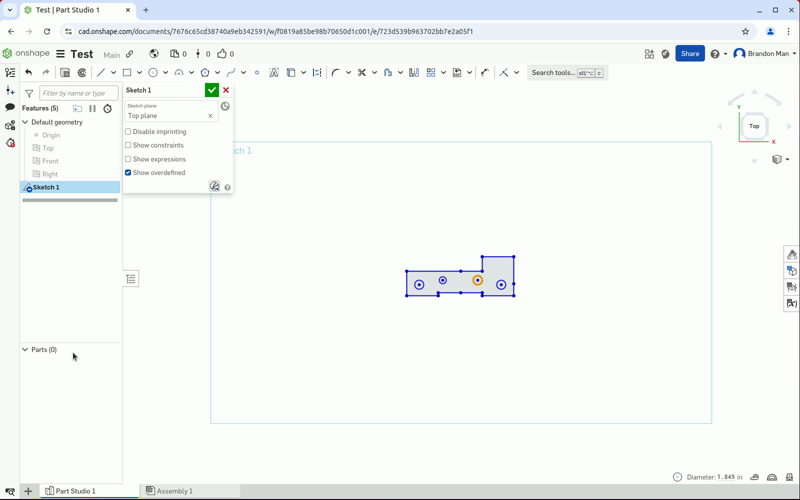
key(shift+e)
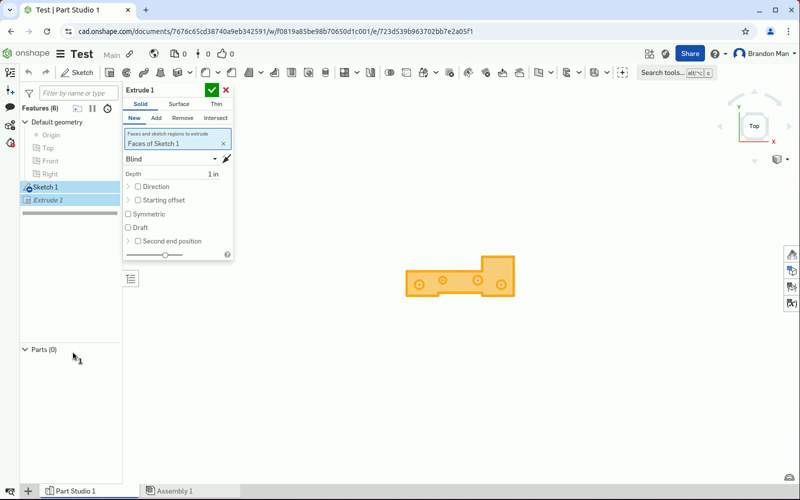
mouse_move(143, 106)
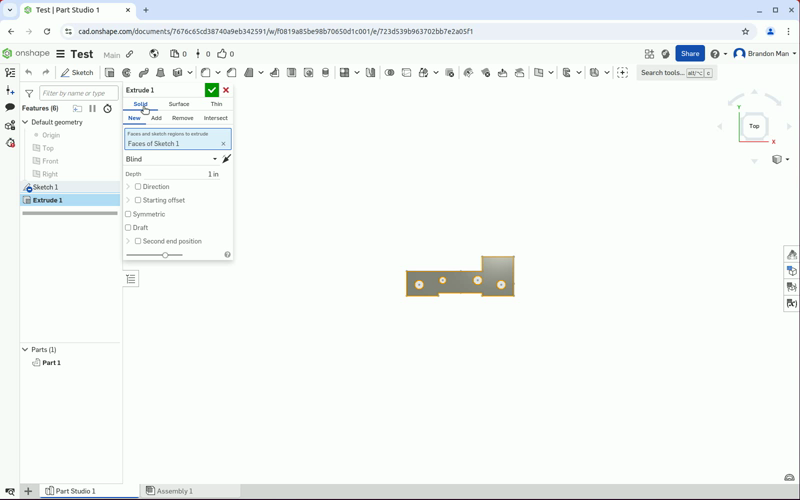
click(143, 106)
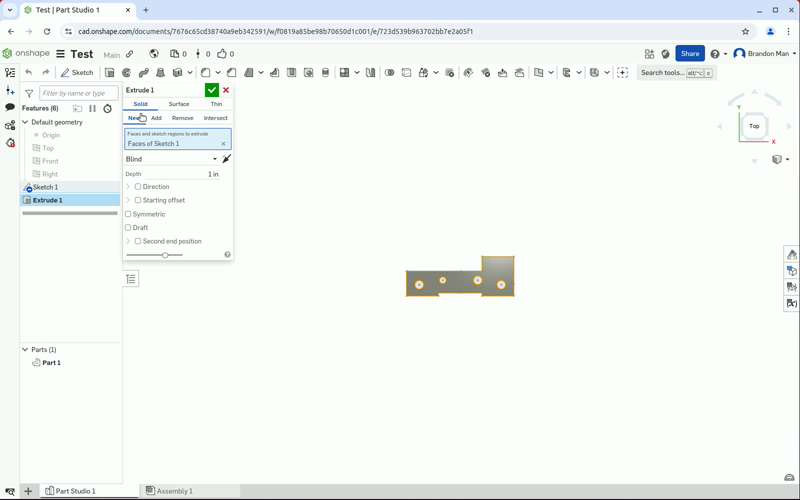
mouse_move(137, 120)
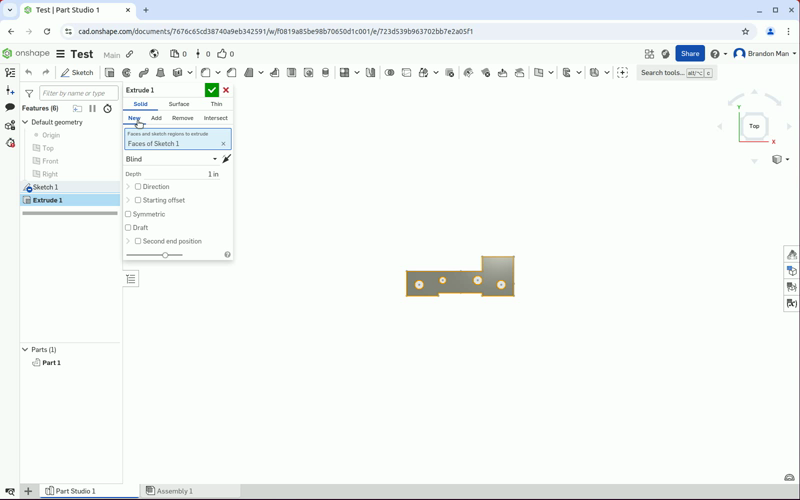
click(137, 120)
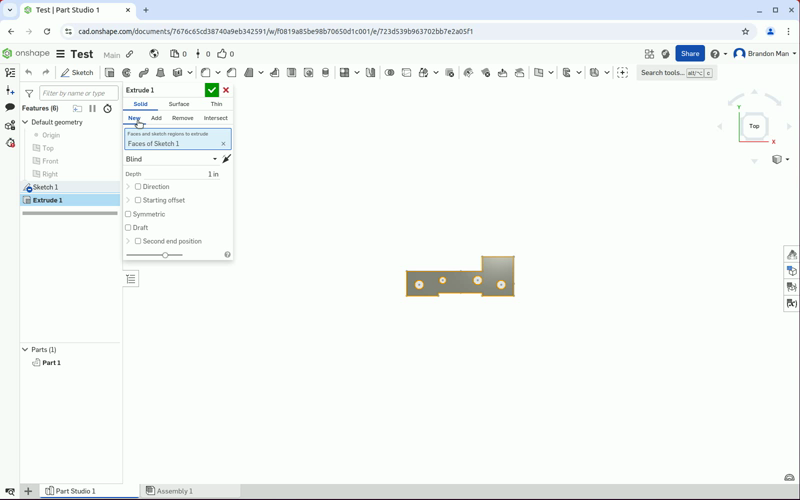
key(tab, 4)
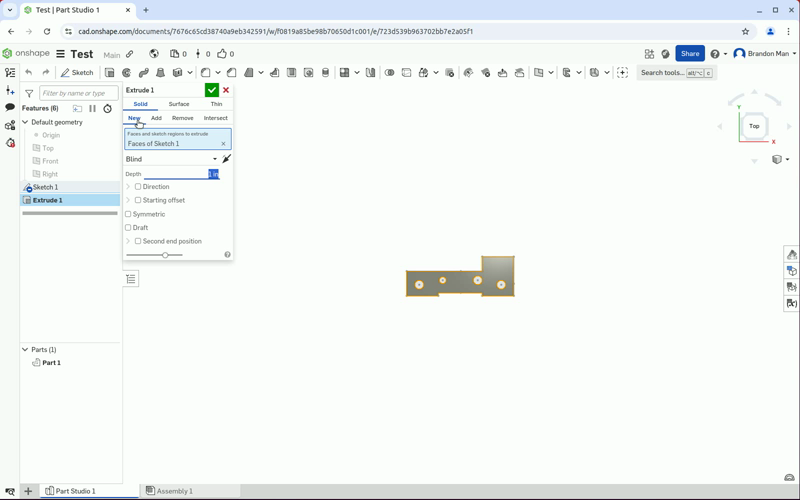
text(8.184)
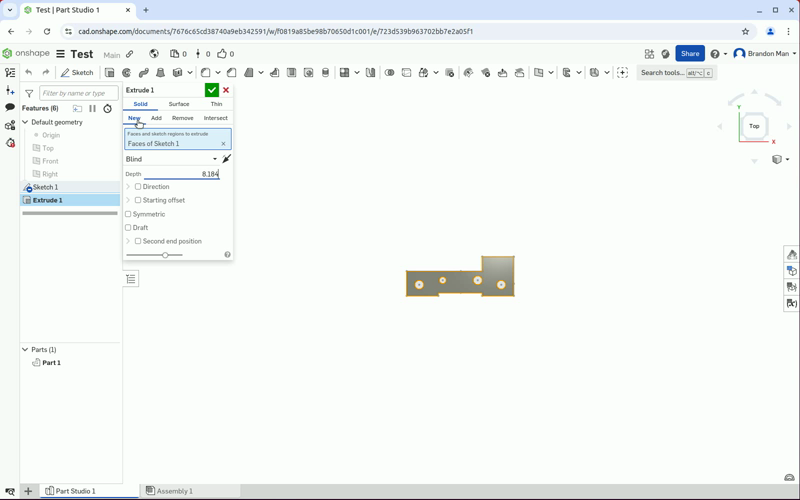
key(enter)
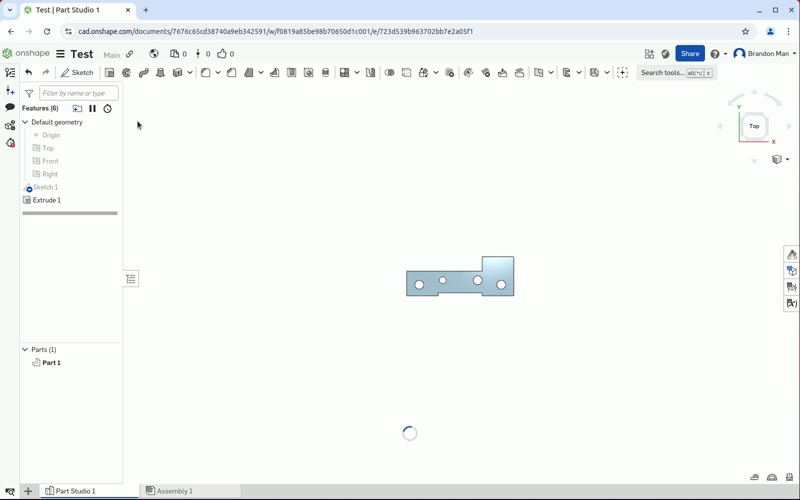
key(shift+h)
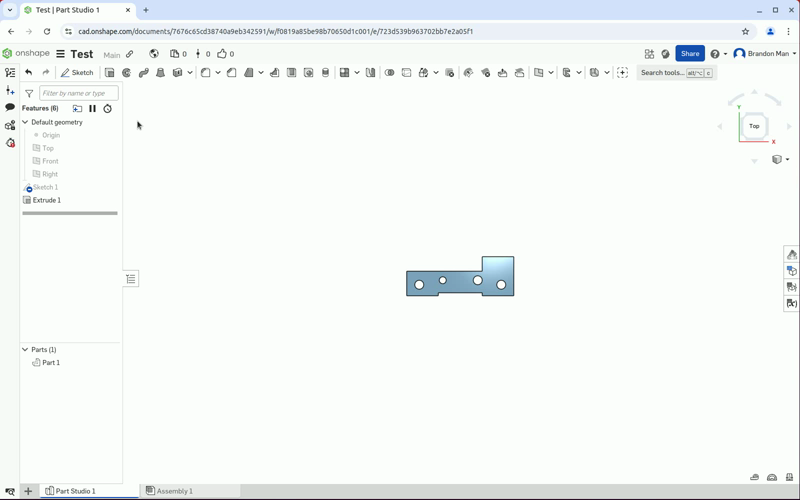
key(shift+h)
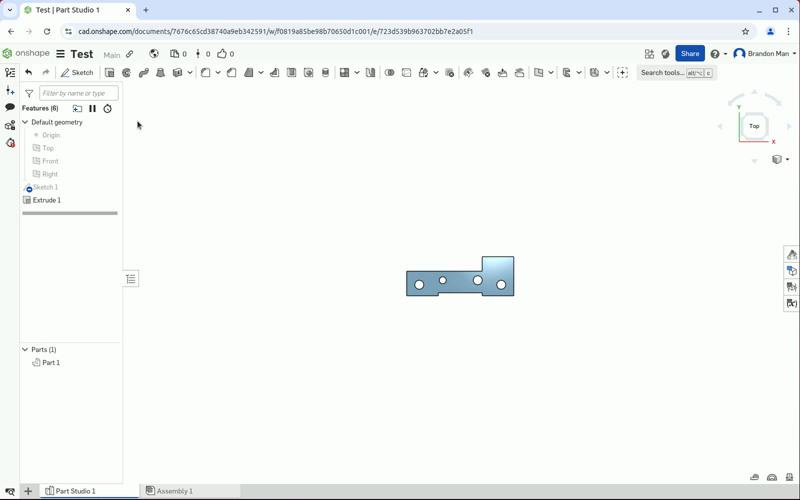
mouse_move(73, 189)
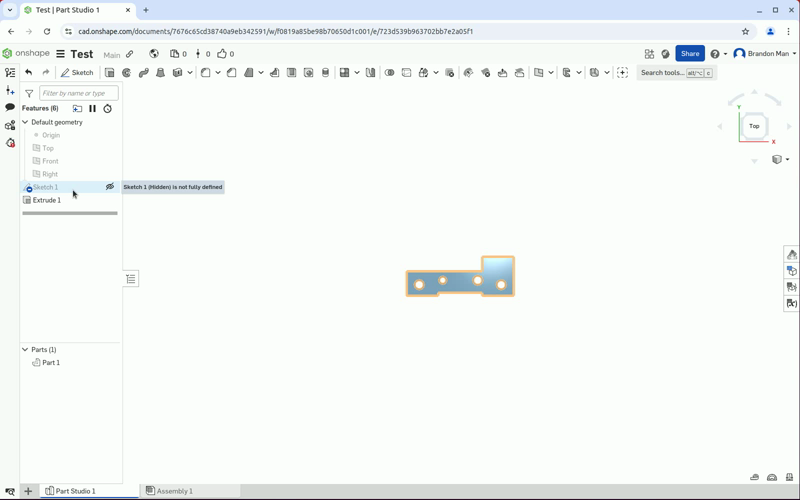
click(73, 189)
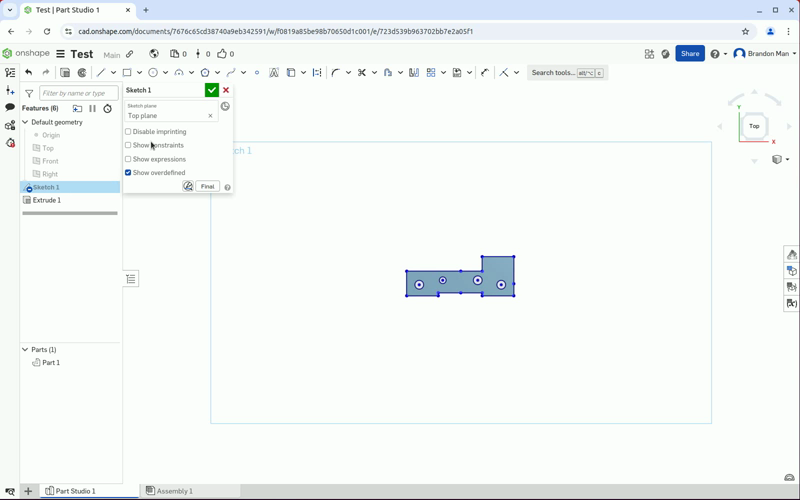
mouse_move(229, 92)
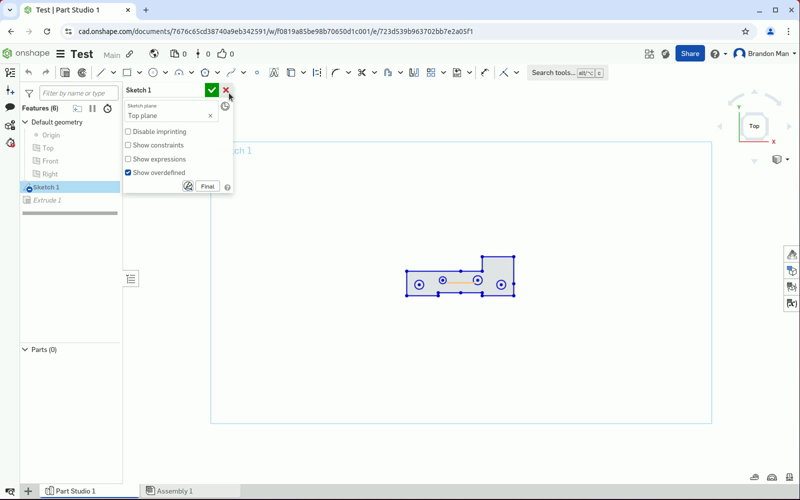
click(229, 92)
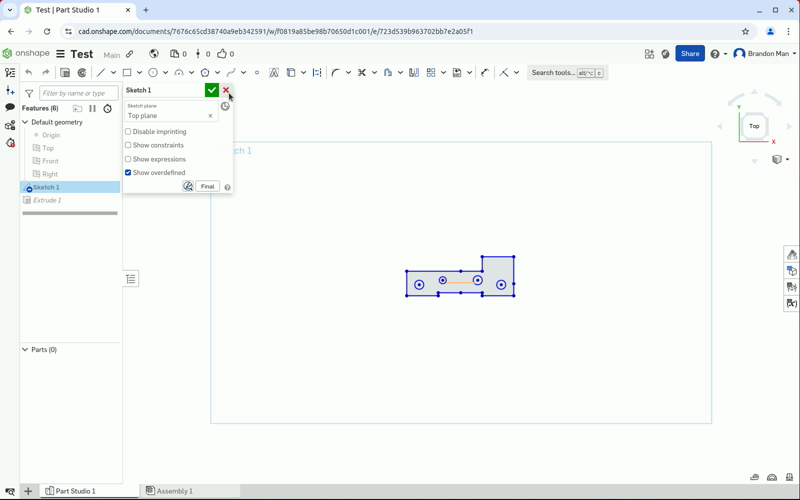
key(shift+s)
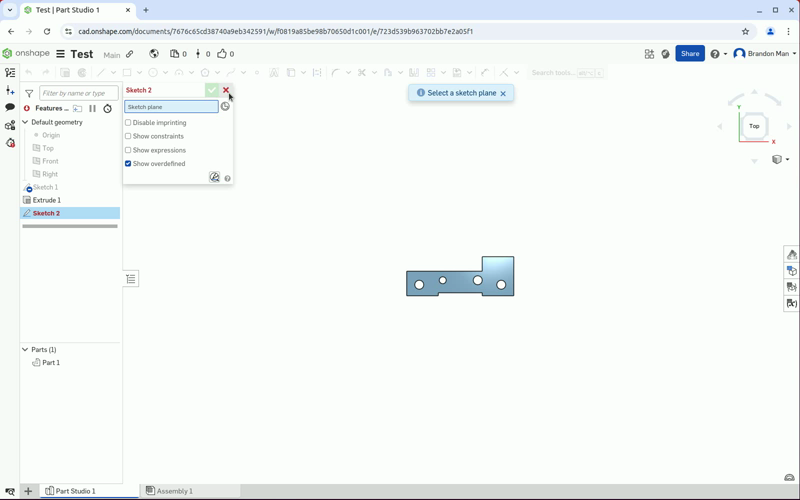
mouse_move(73, 150)
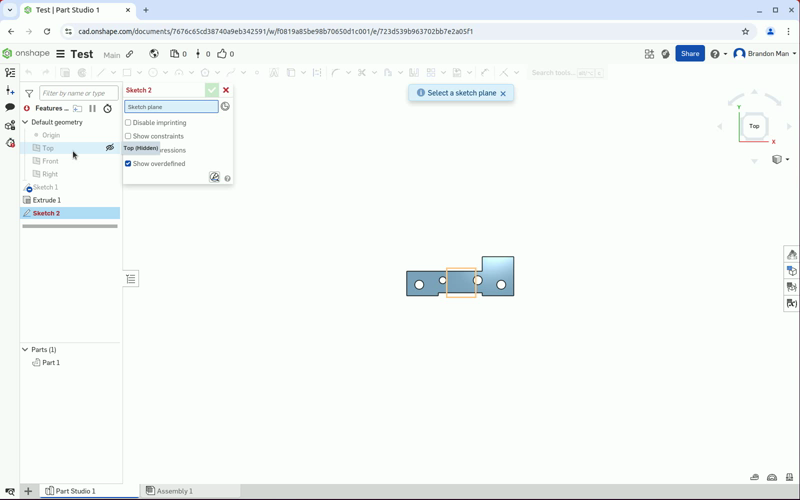
click(73, 150)
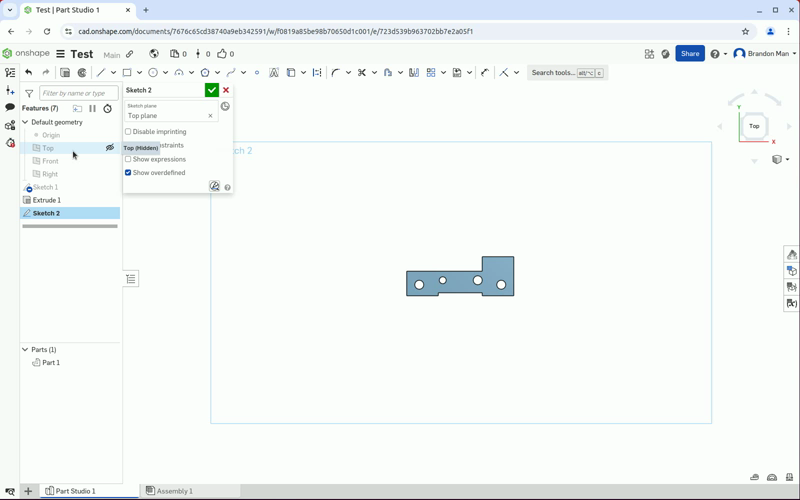
mouse_move(73, 352)
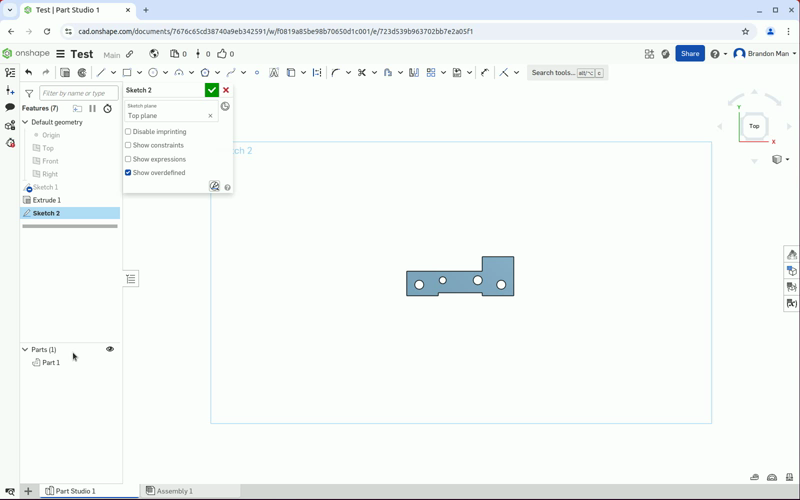
key(y)
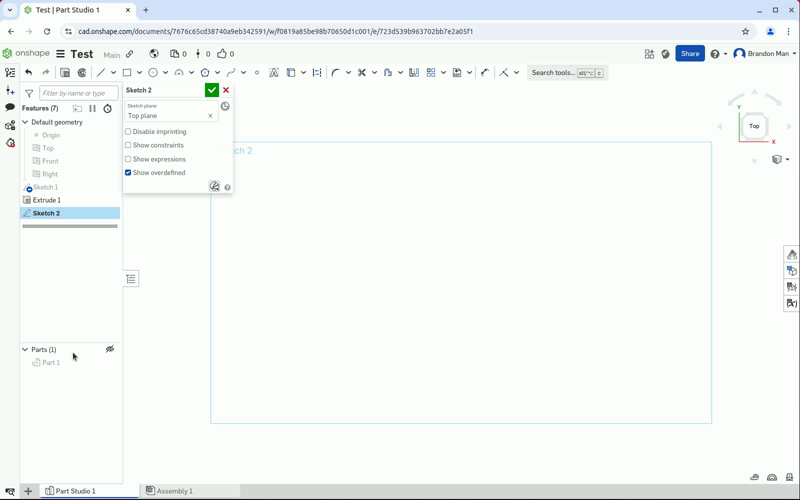
key(l)
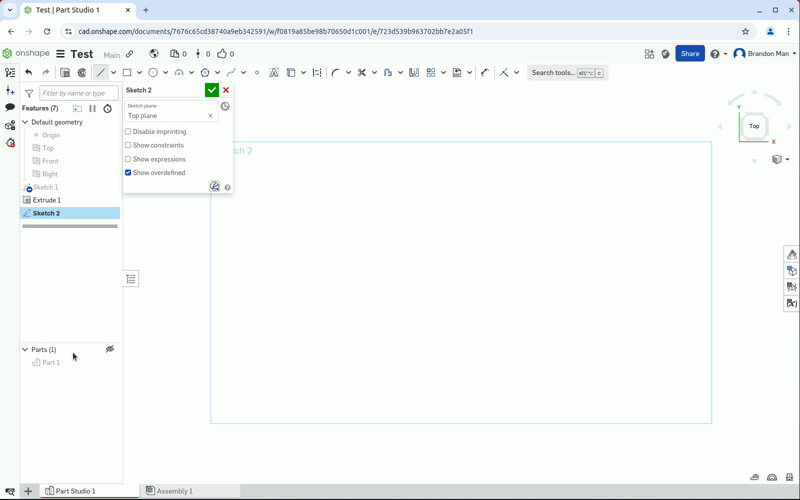
key_down(shift)
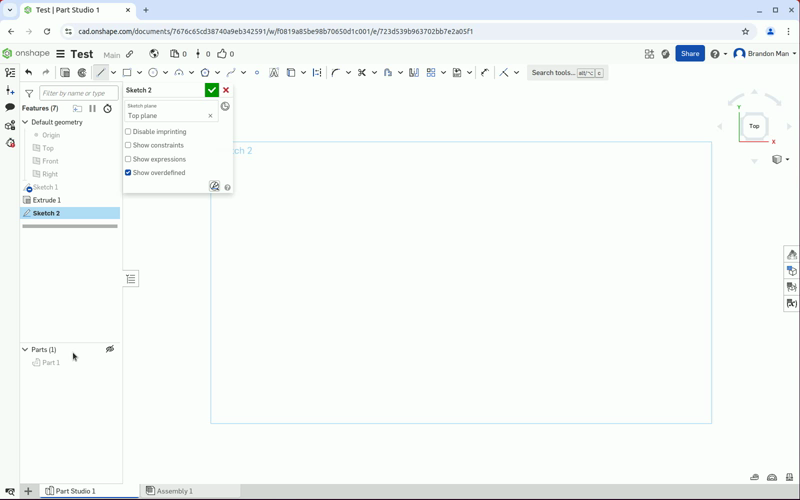
mouse_move(514, 295)
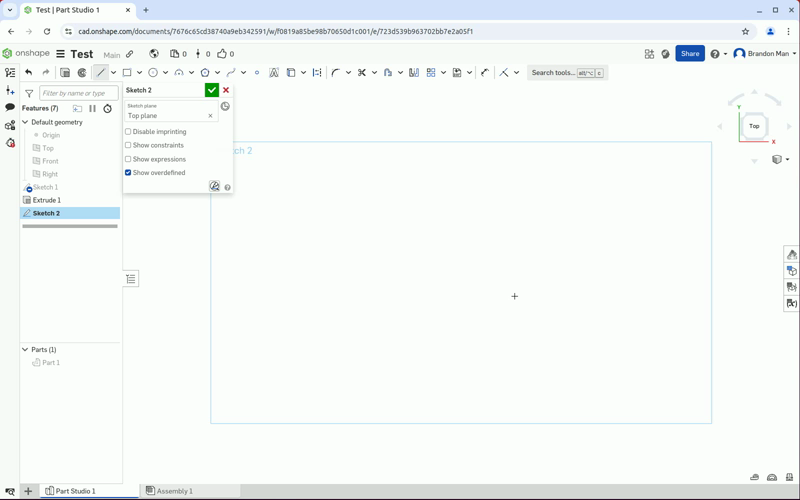
click(514, 295)
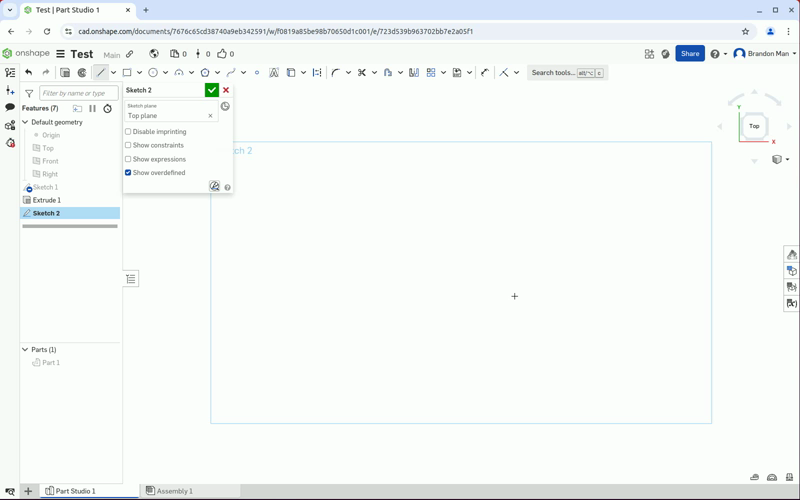
key_up(shift)
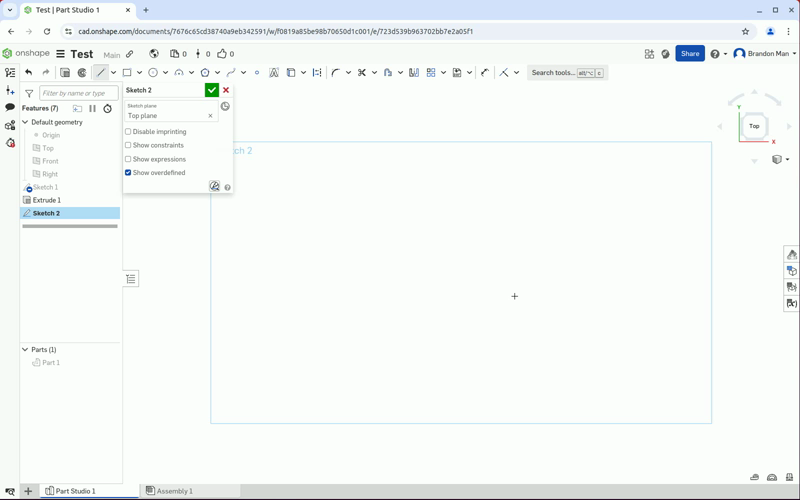
key_down(shift)
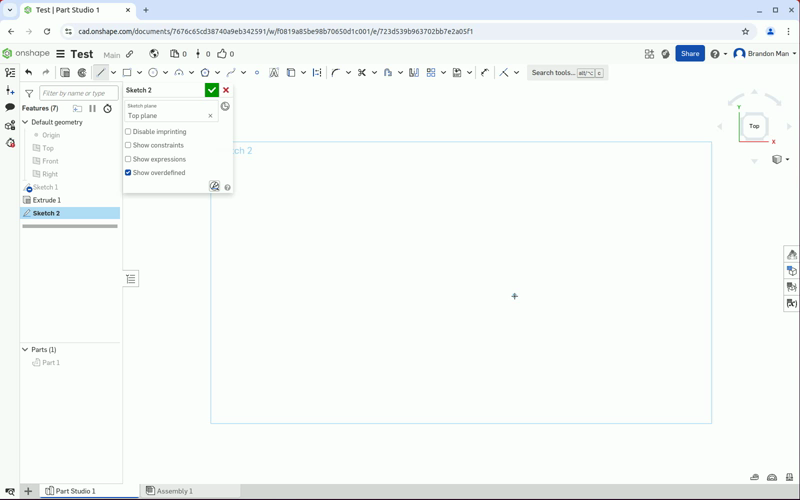
mouse_move(544, 295)
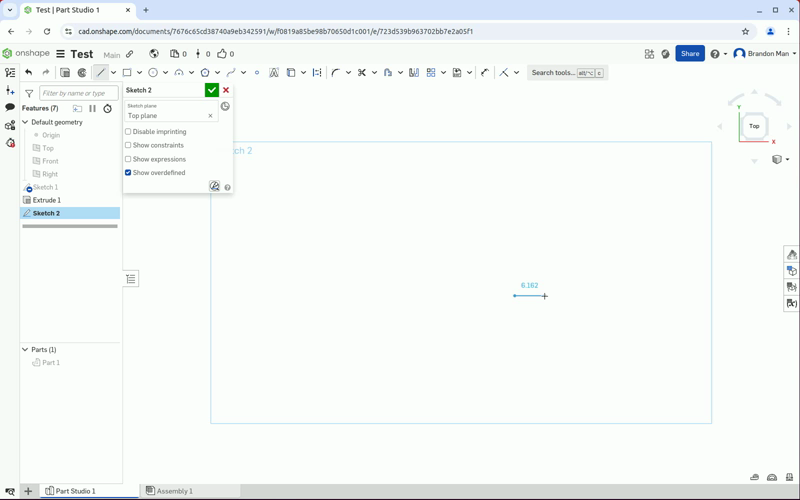
mouse_move(573, 295)
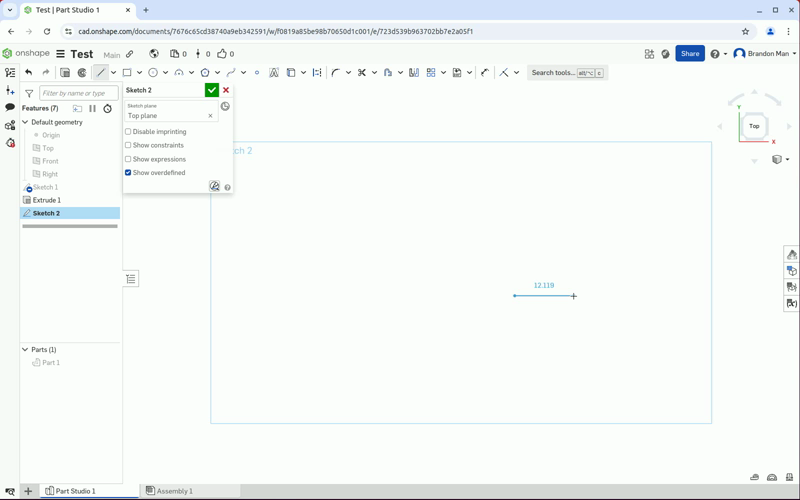
click(573, 295)
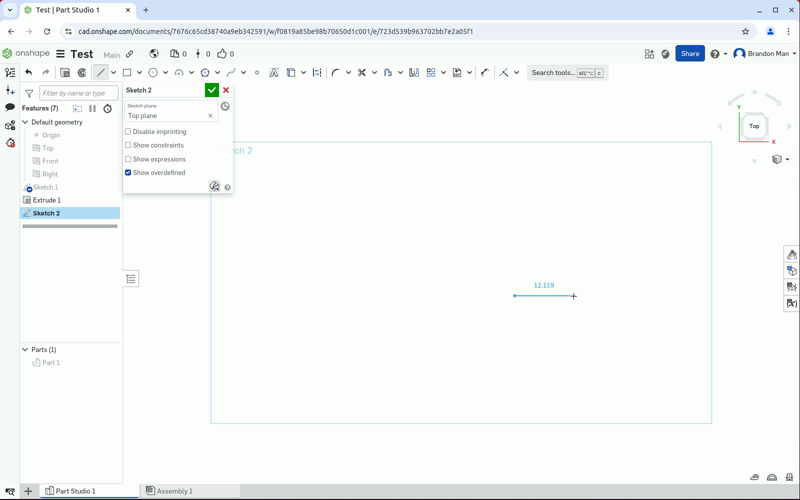
key_up(shift)
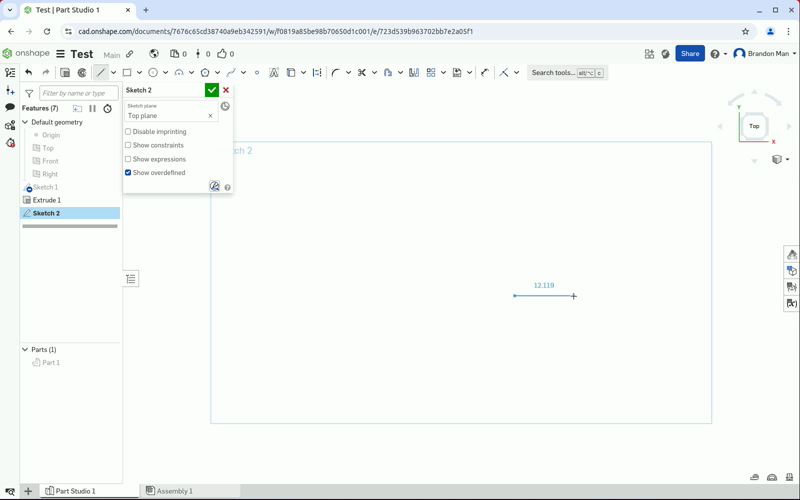
key_down(shift)
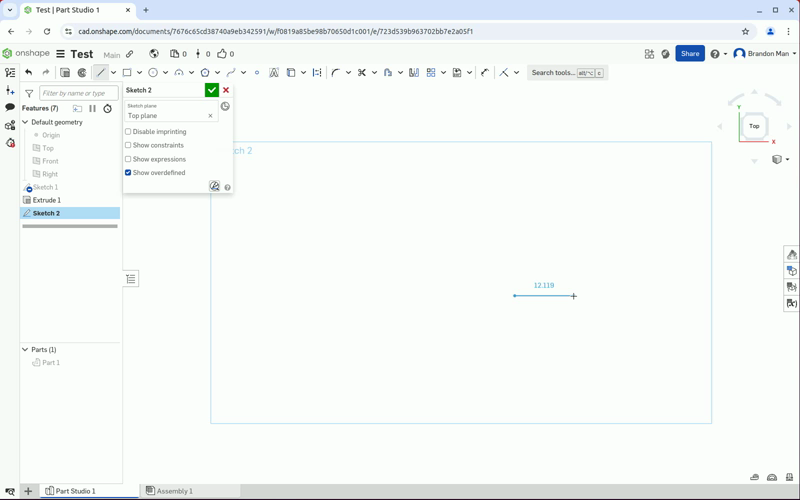
mouse_move(589, 295)
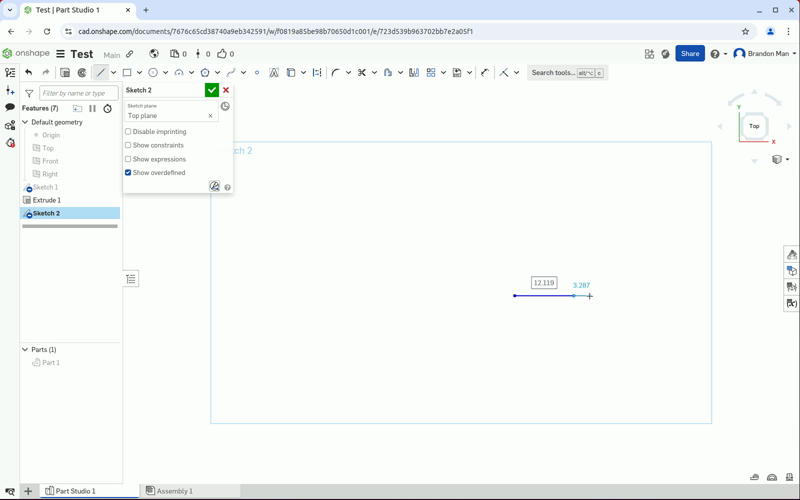
mouse_move(573, 283)
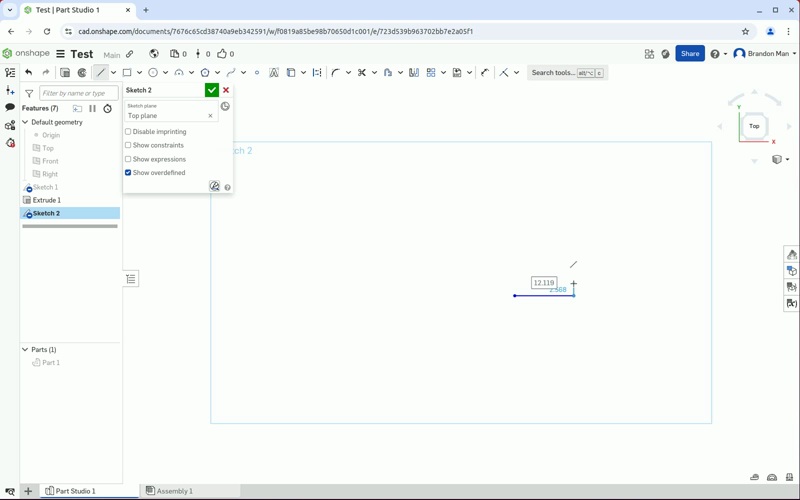
click(573, 283)
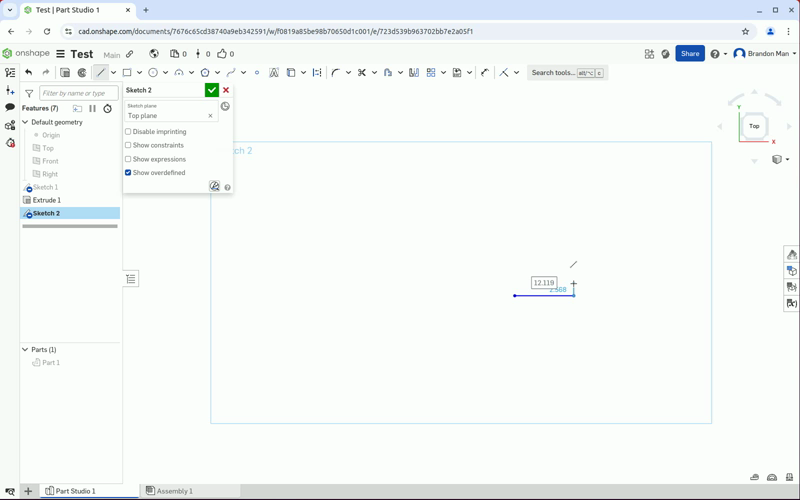
key_up(shift)
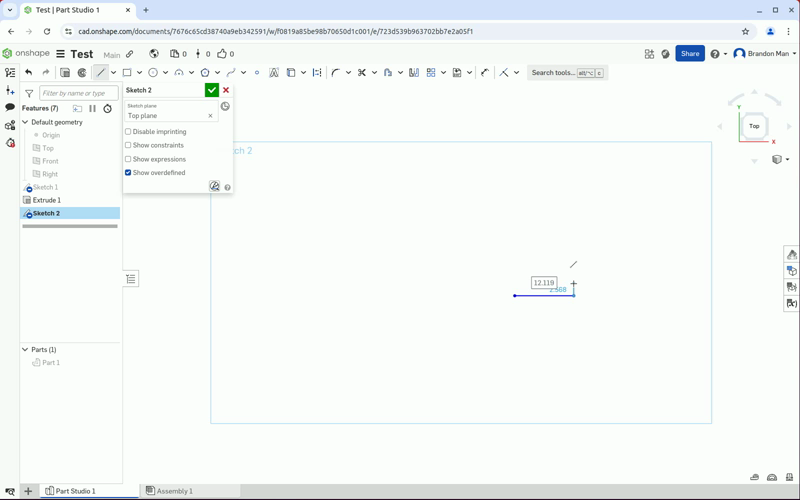
key_down(shift)
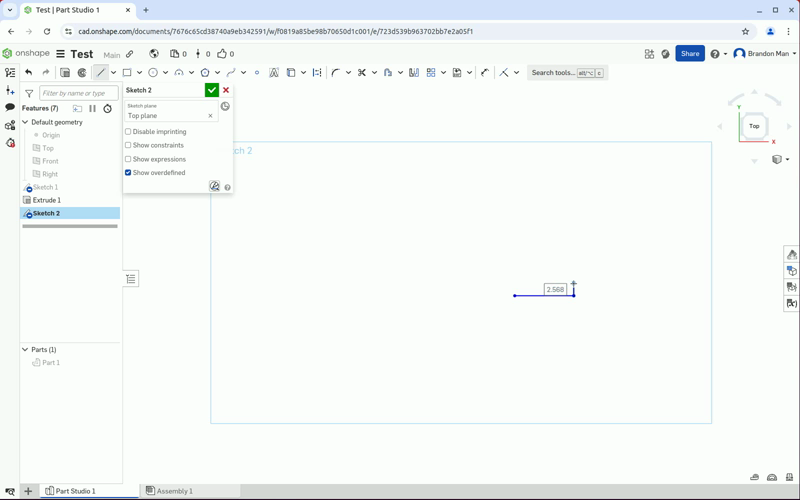
mouse_move(589, 283)
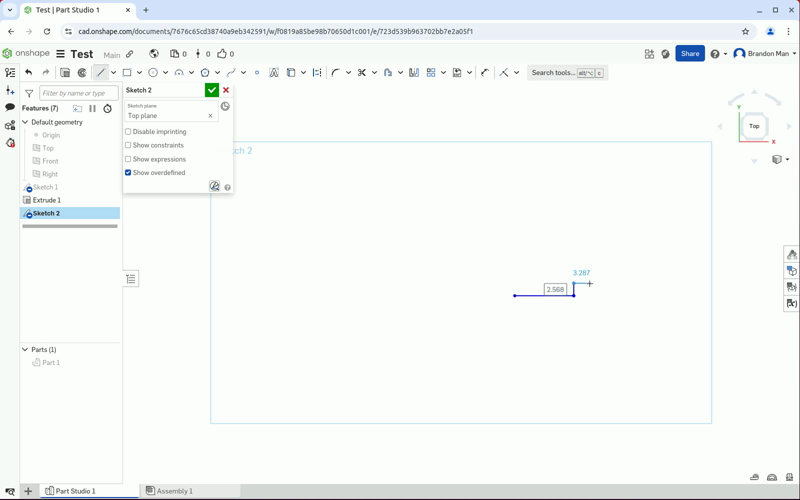
mouse_move(514, 283)
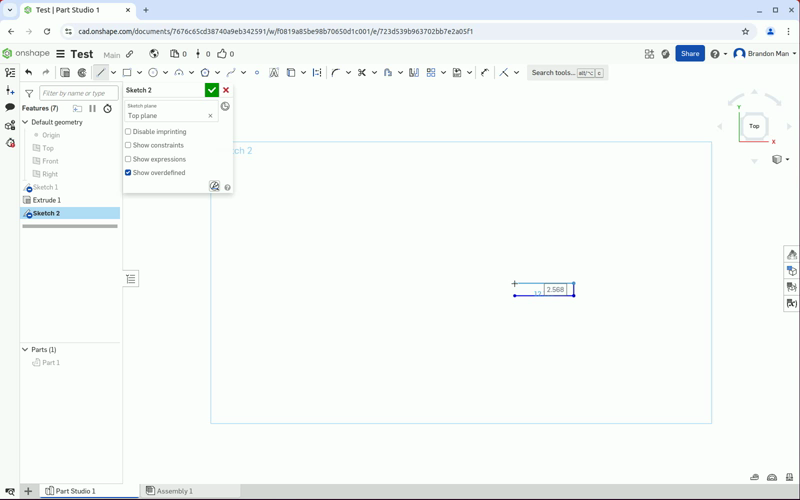
click(514, 283)
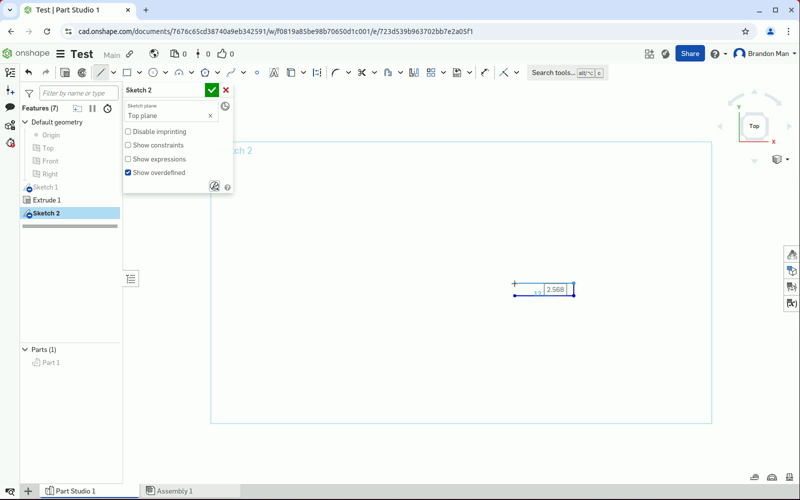
key_up(shift)
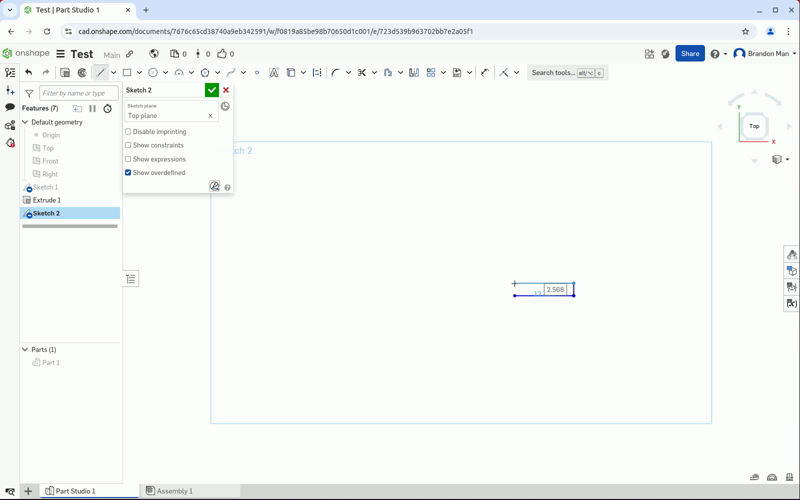
mouse_move(544, 283)
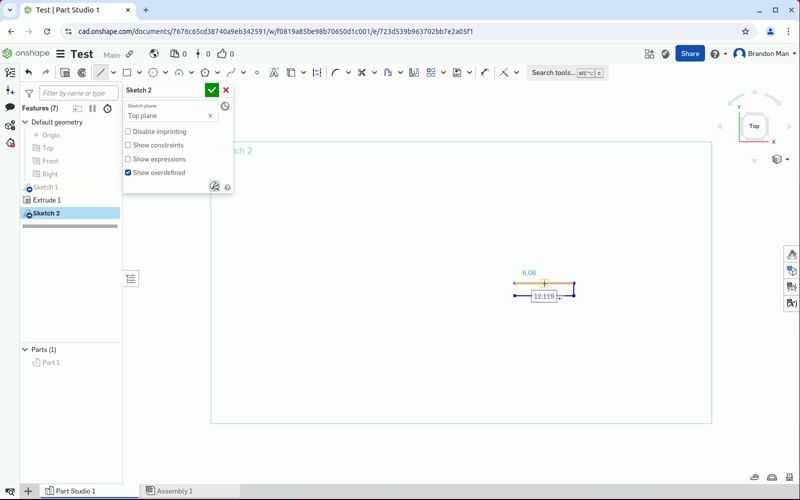
key_down(shift)
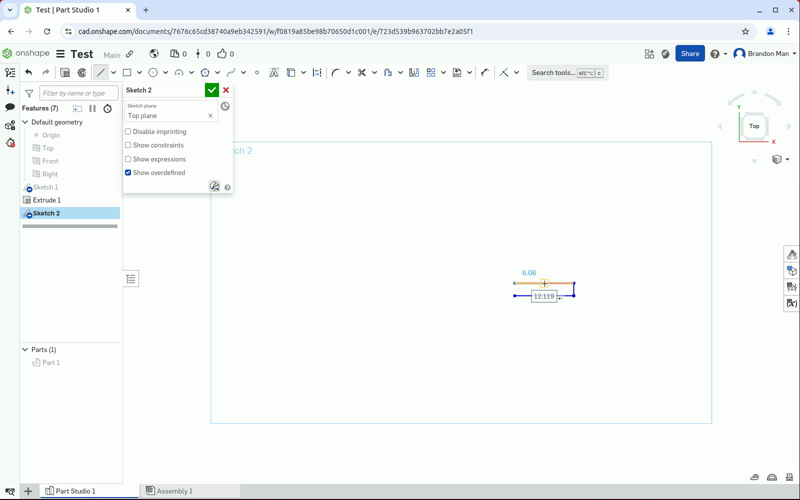
mouse_move(514, 295)
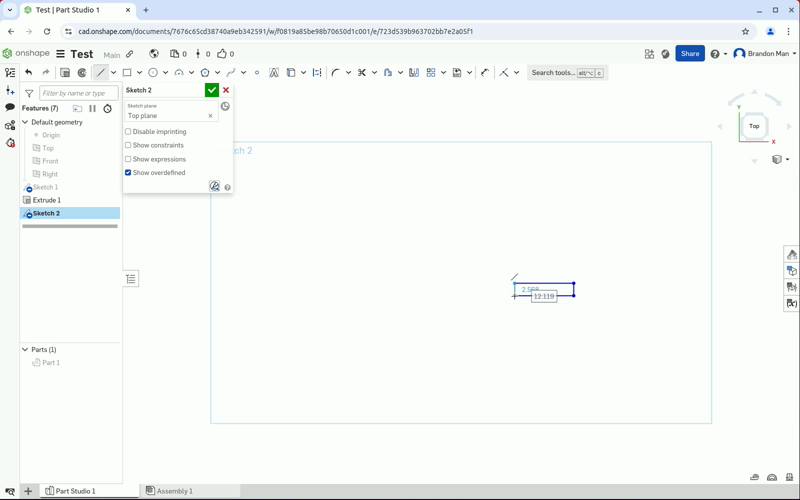
key_up(shift)
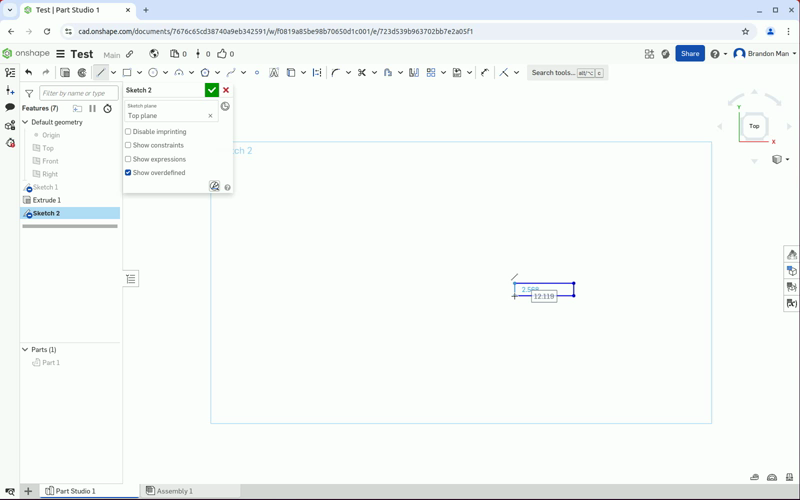
click(514, 295)
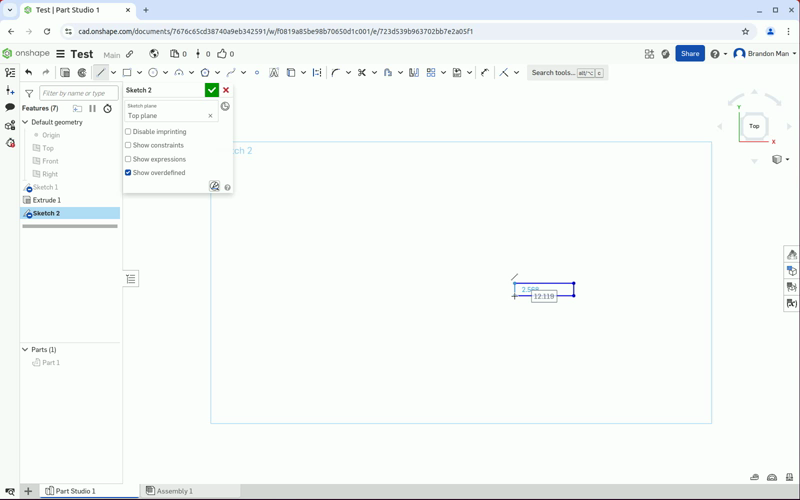
key(esc)
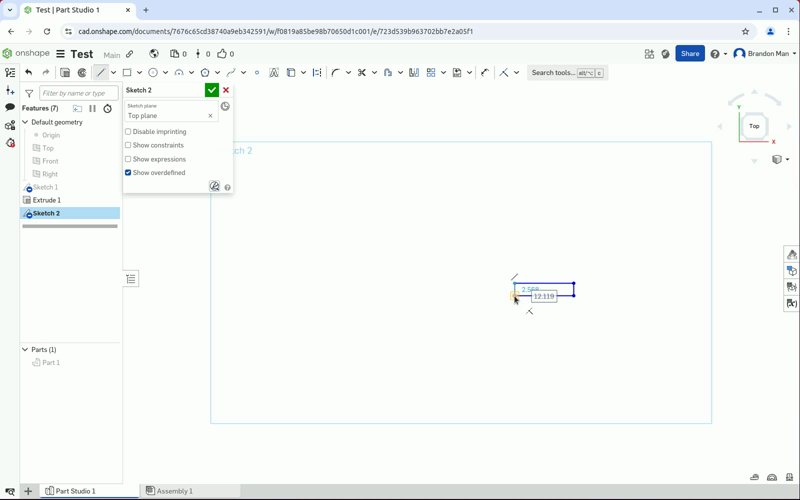
mouse_move(538, 295)
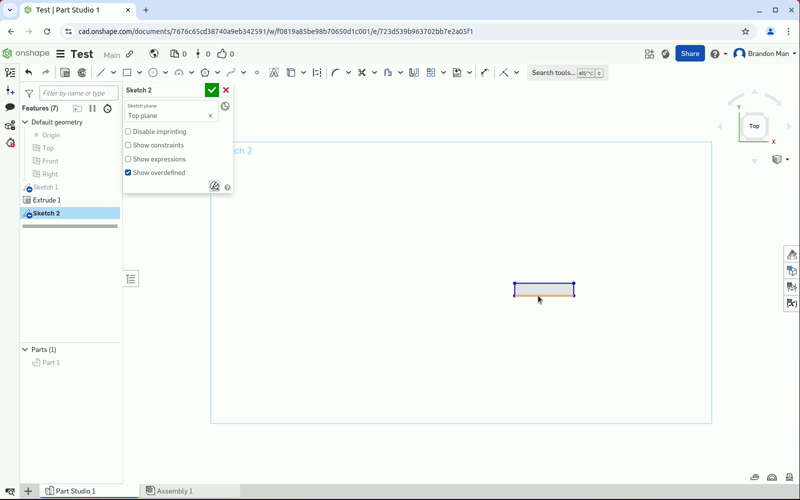
scroll(6)
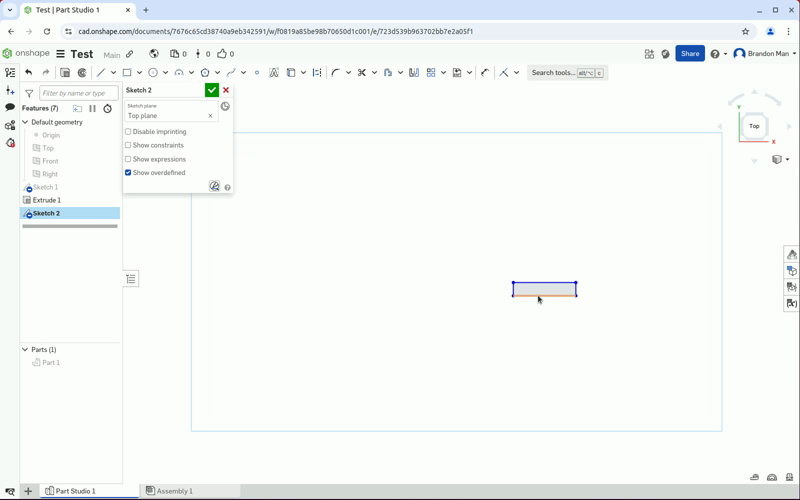
scroll(6)
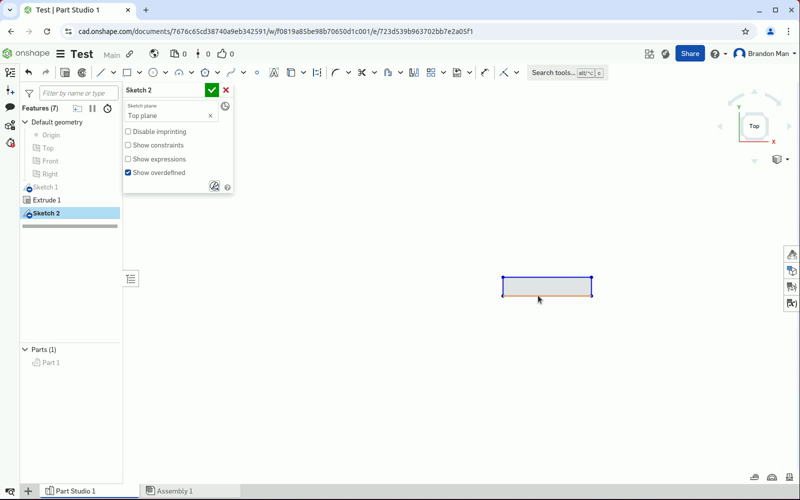
scroll(6)
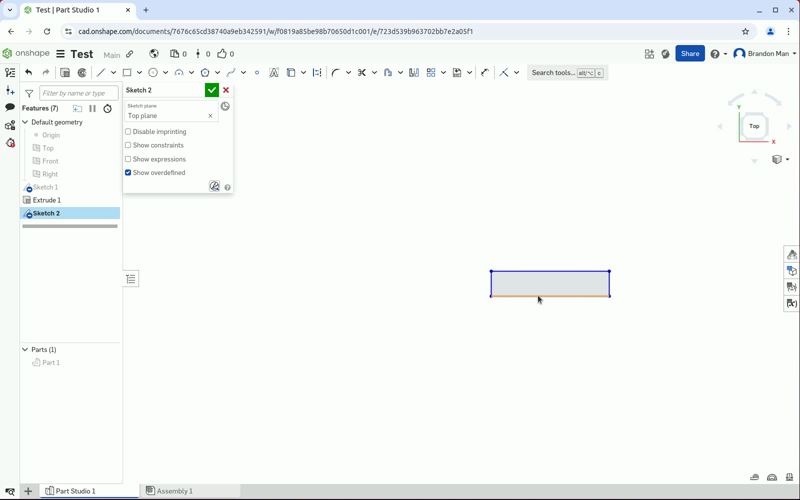
scroll(6)
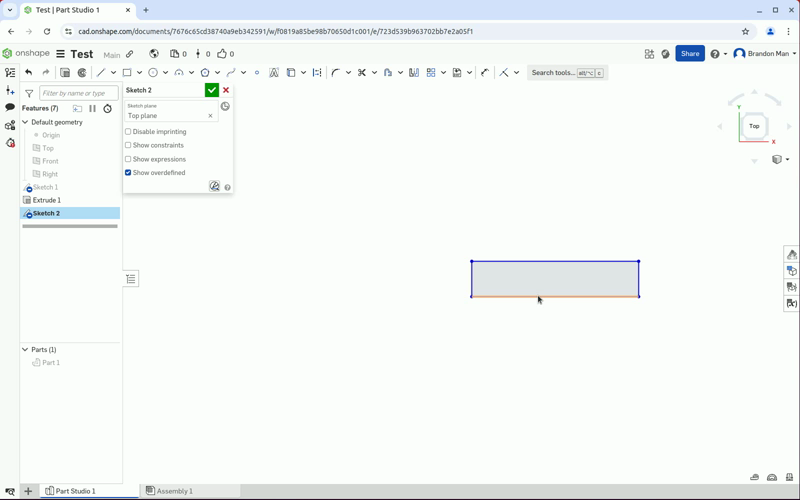
scroll(6)
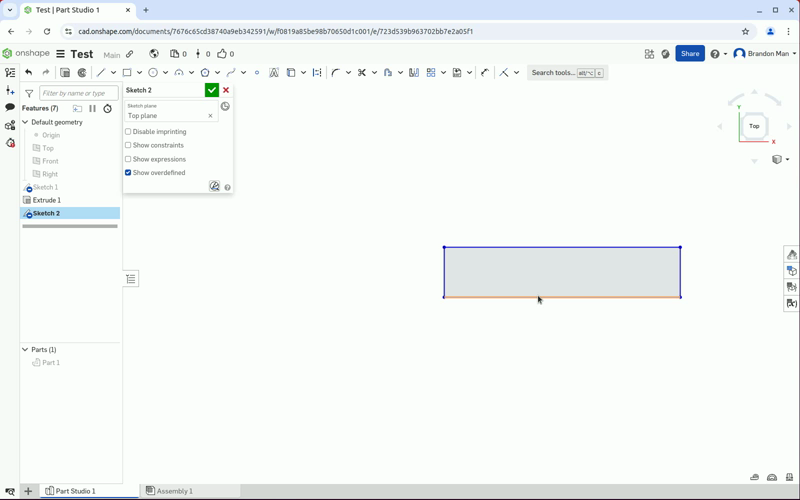
scroll(6)
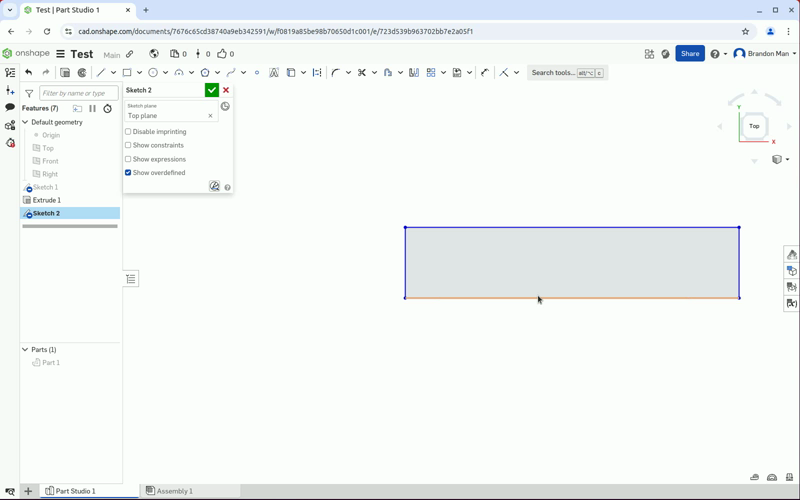
scroll(6)
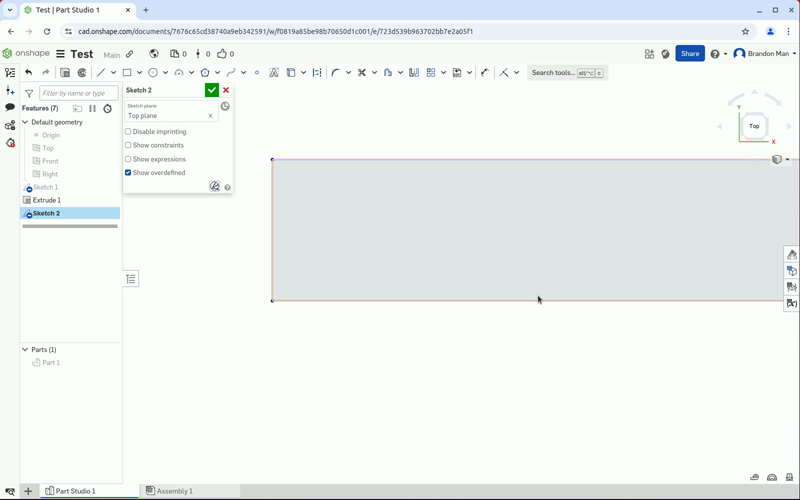
click(538, 295)
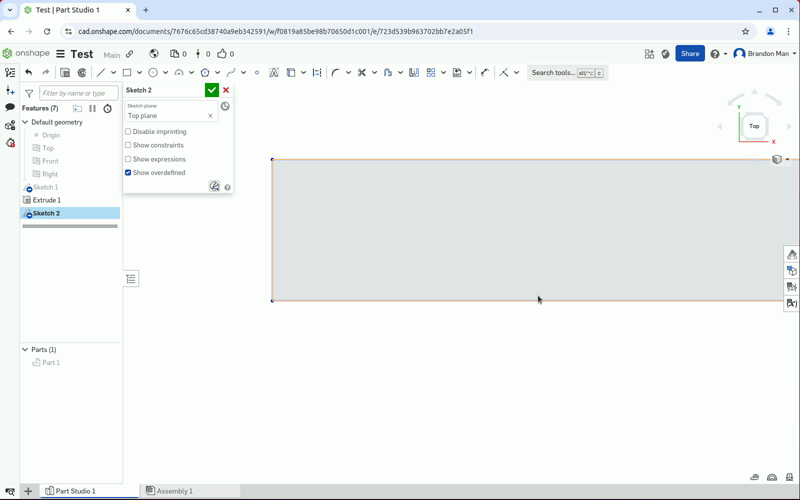
scroll(-6)
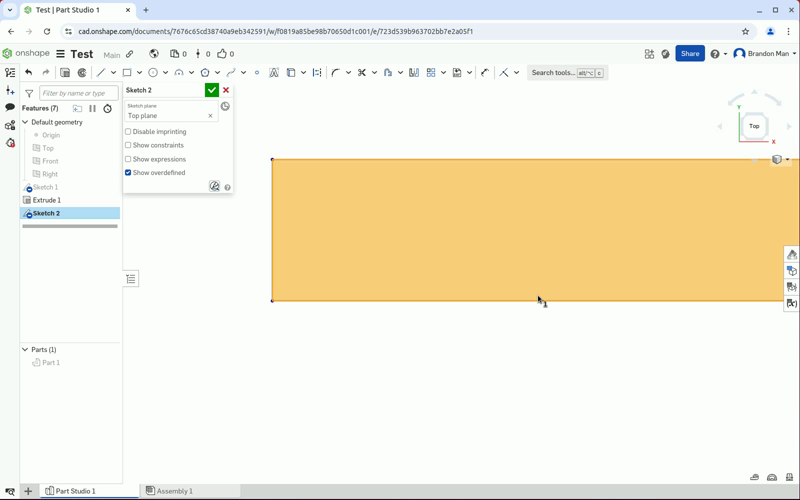
scroll(-6)
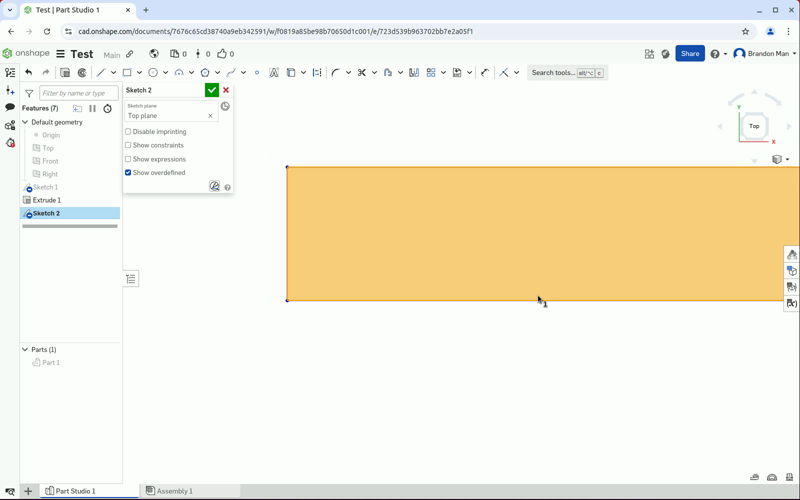
scroll(-6)
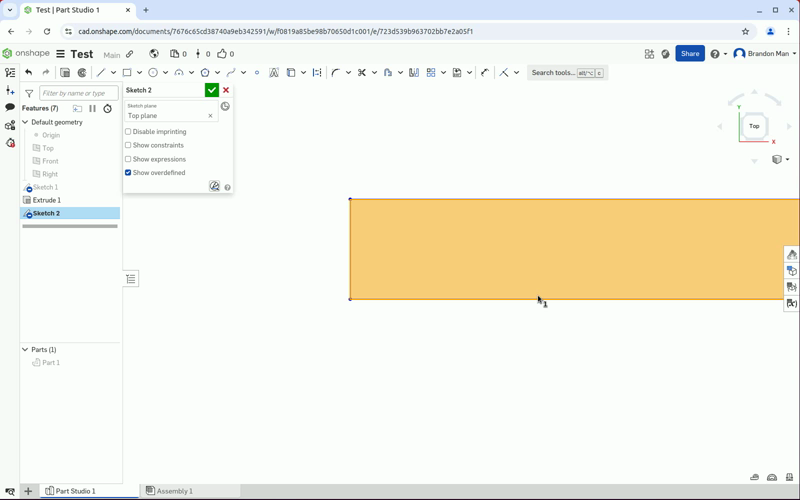
scroll(-6)
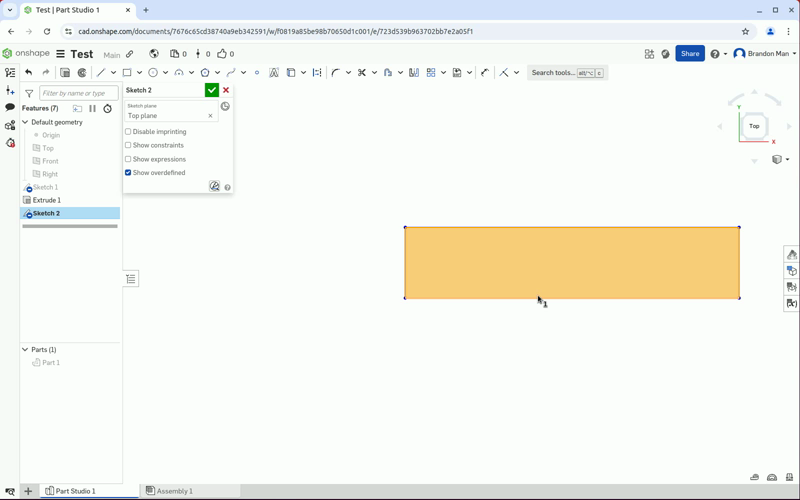
scroll(-6)
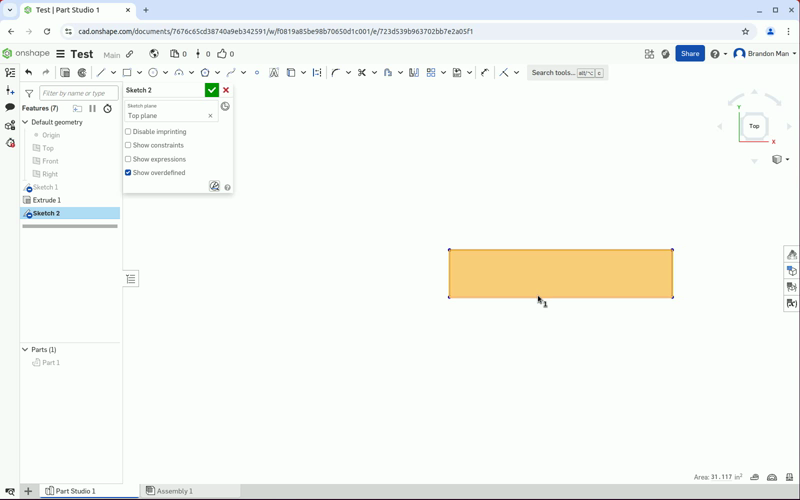
scroll(-6)
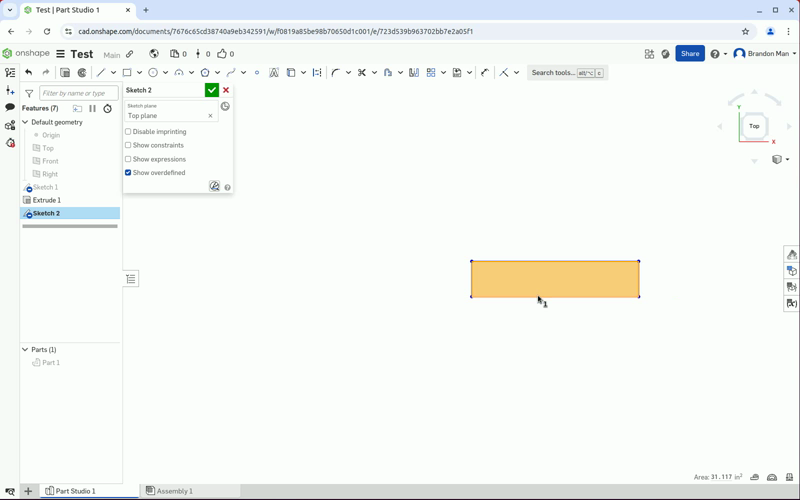
scroll(-6)
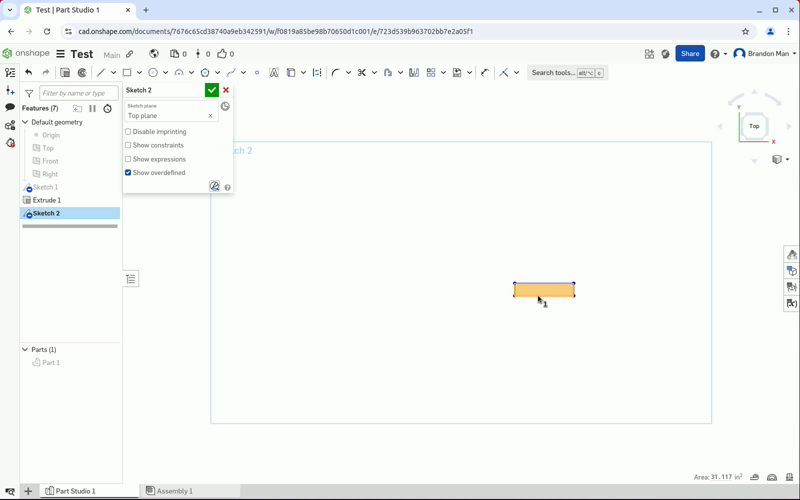
mouse_move(73, 352)
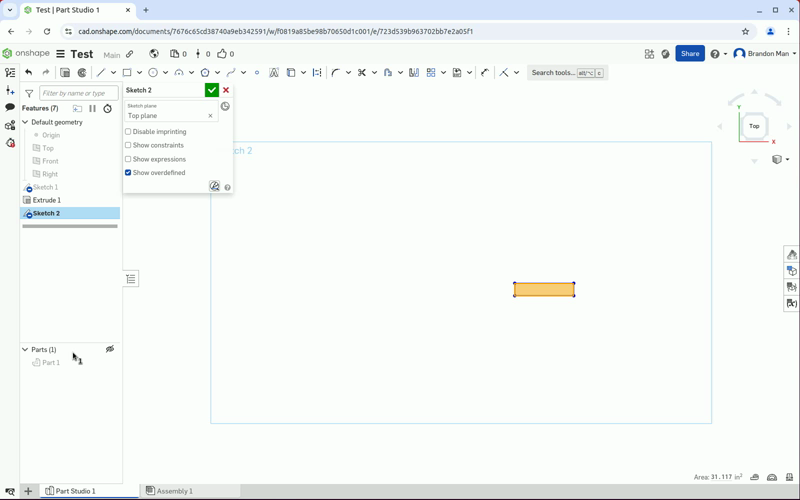
key(shift+y)
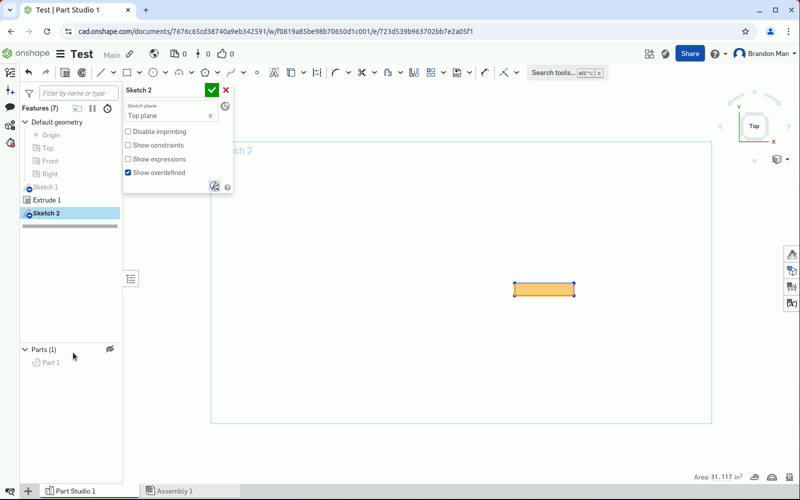
key(shift+e)
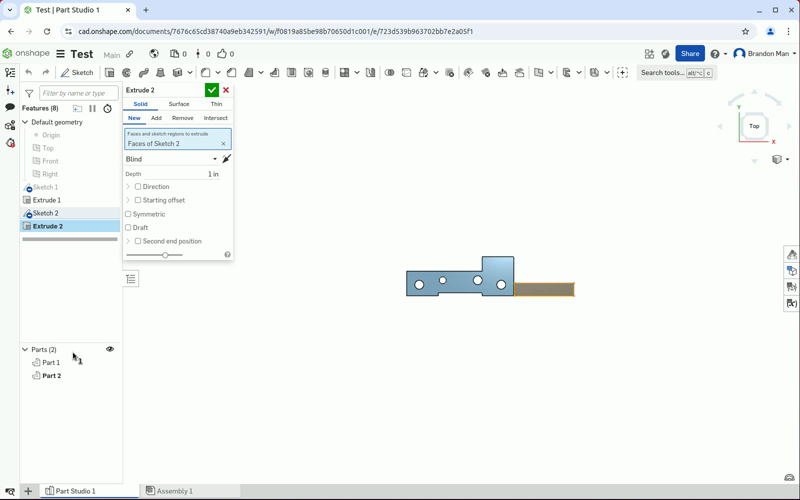
mouse_move(143, 106)
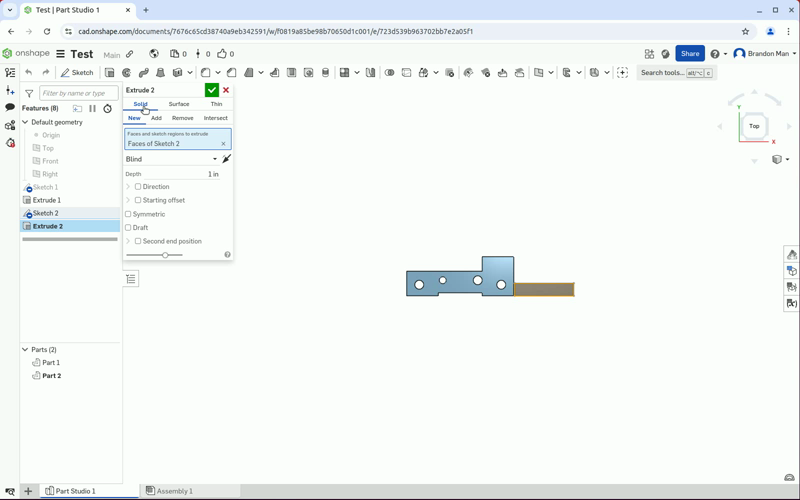
click(143, 106)
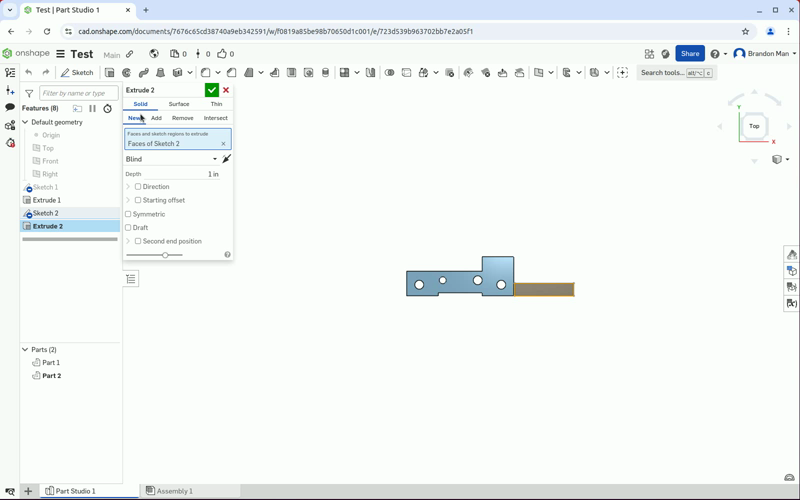
mouse_move(137, 120)
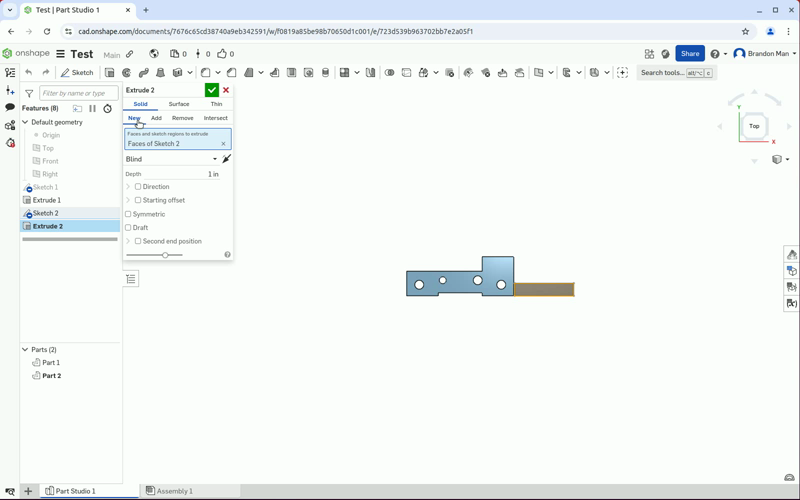
click(137, 120)
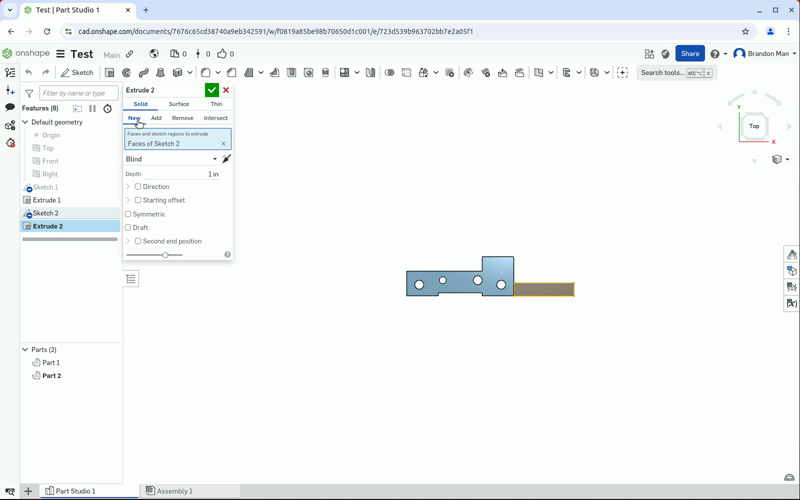
key(tab, 4)
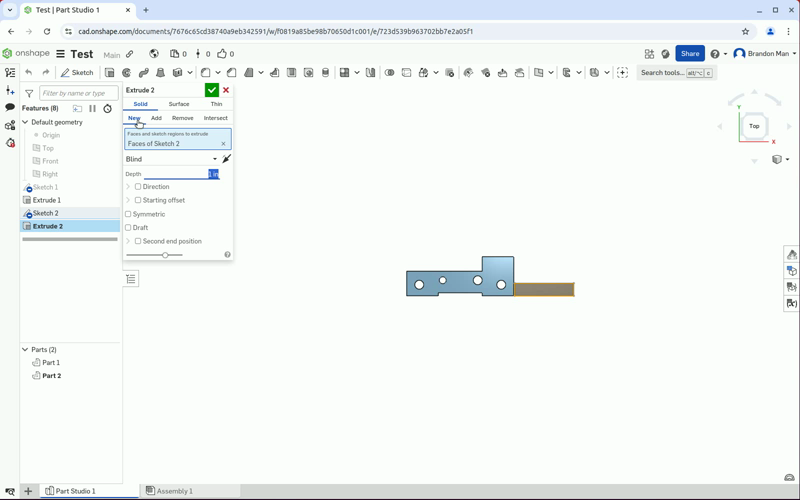
text(12.036)
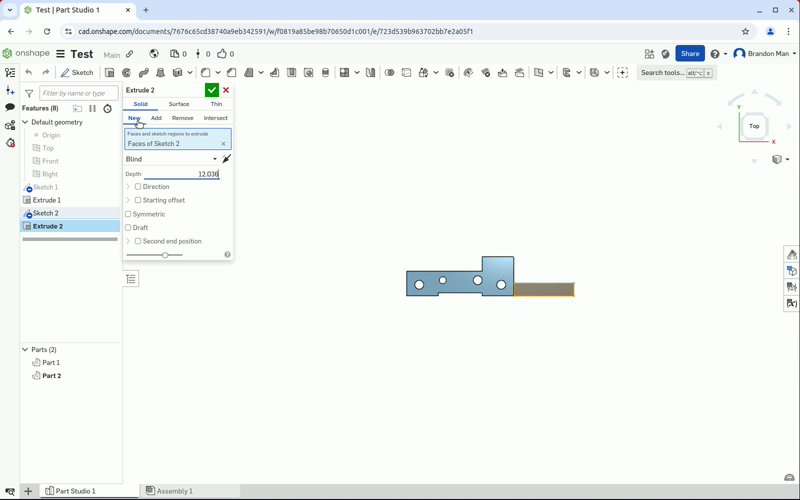
key(enter)
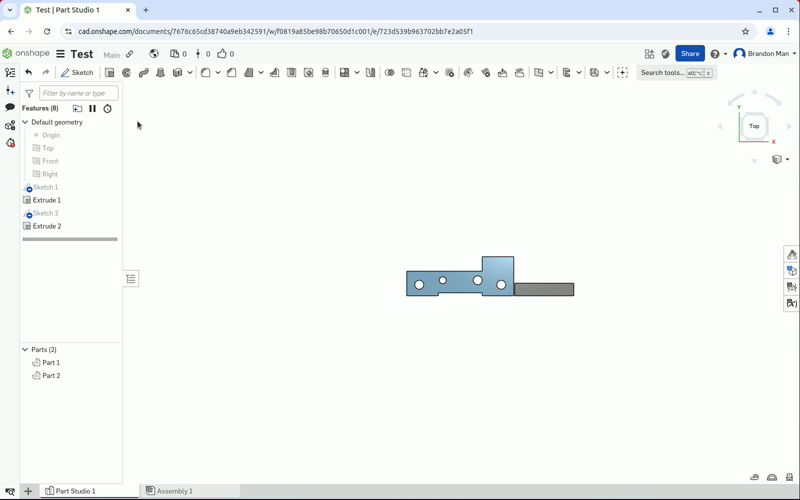
key(shift+h)
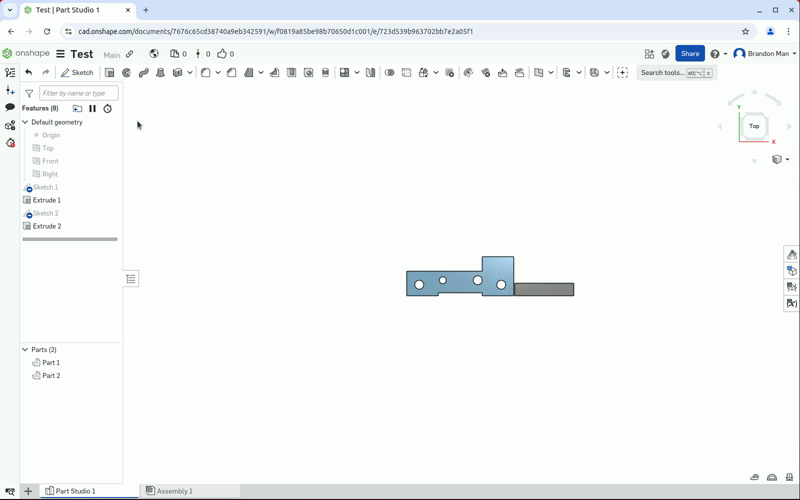
key(shift+h)
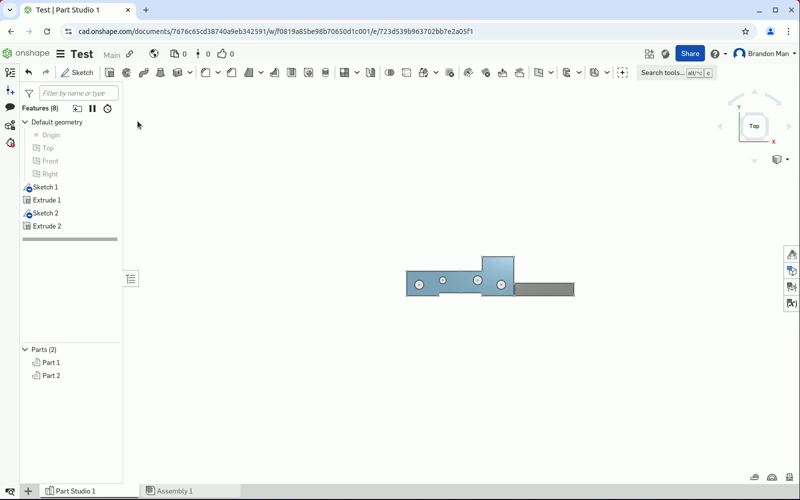
key(shift+7)
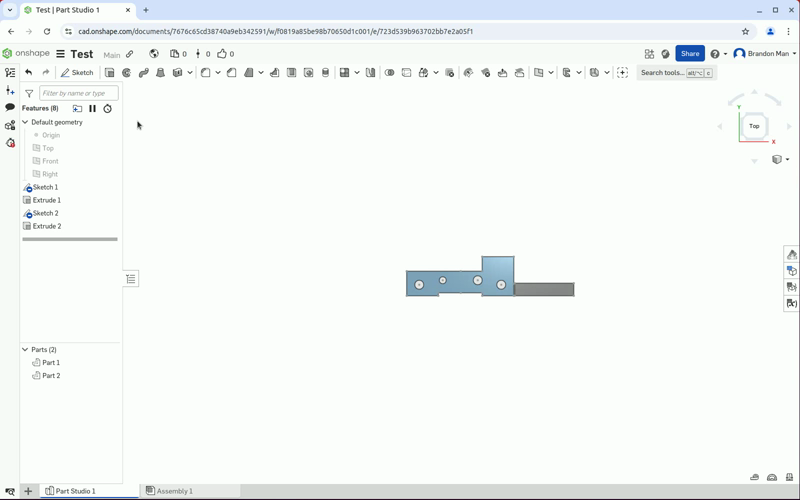
key(up, 3)
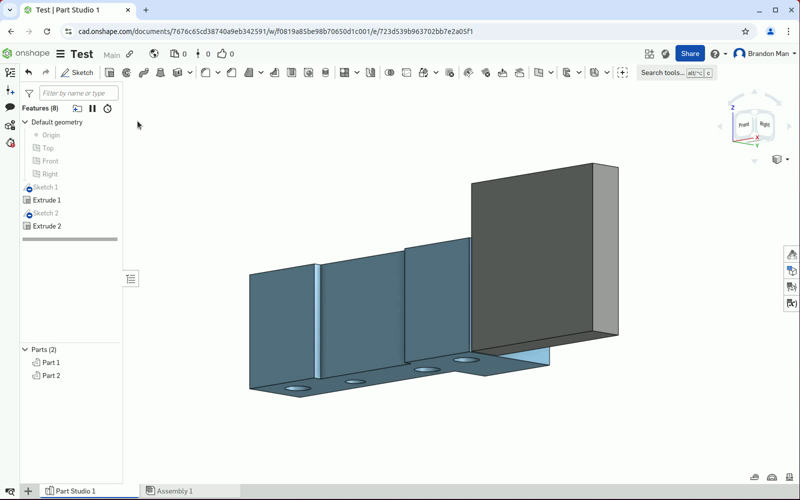
key(left, 3)
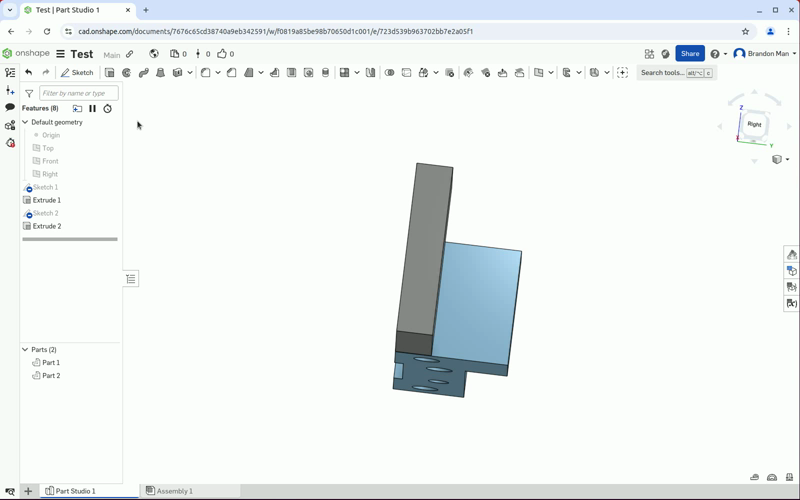
key(right, 3)
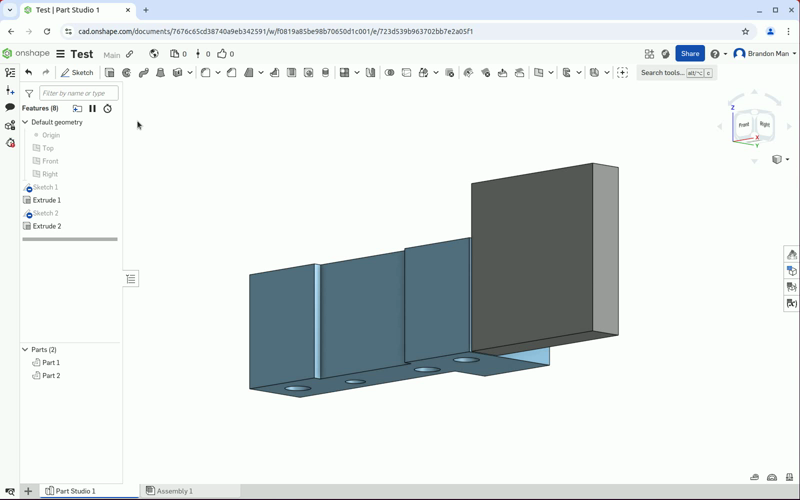
key(down, 3)
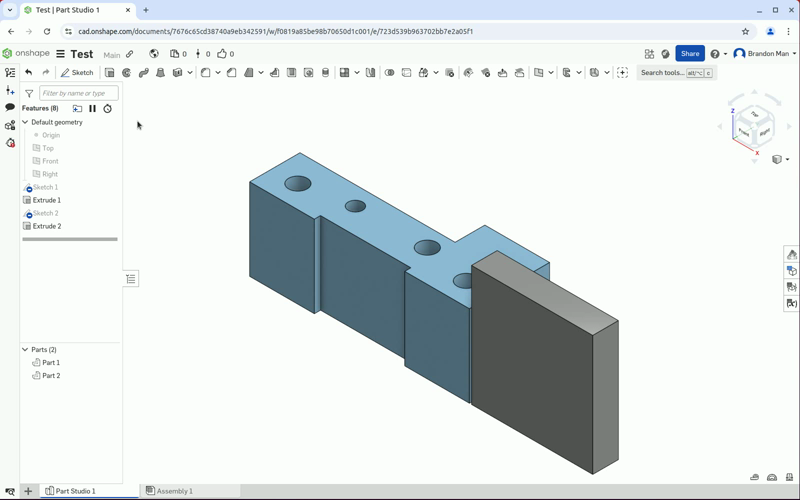
mouse_move(73, 189)
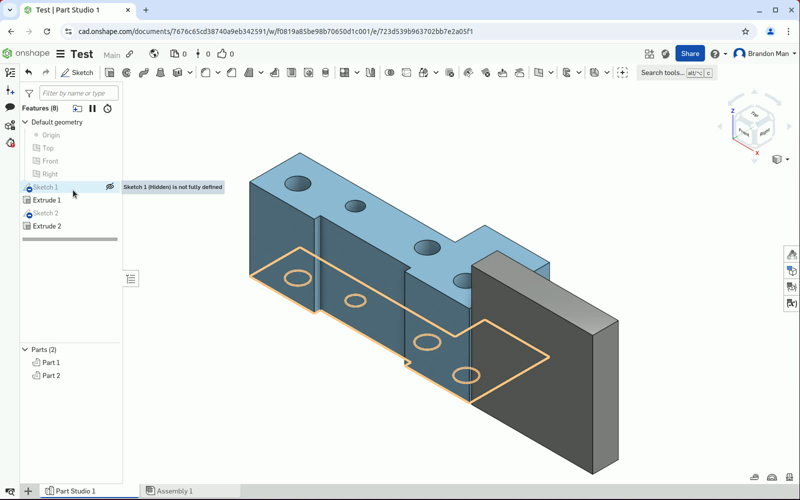
click(73, 189)